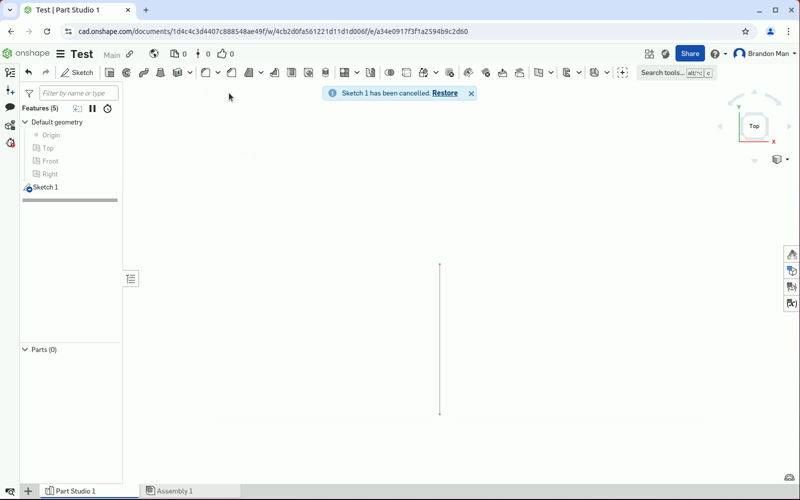
key(shift+h)
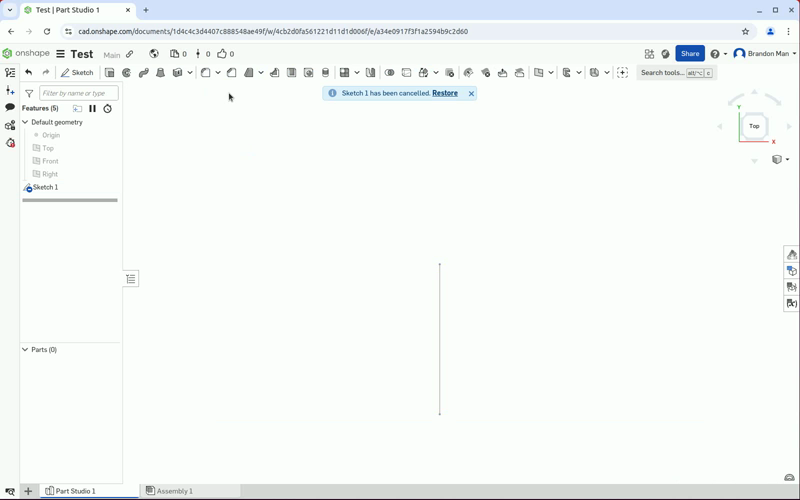
key(shift+s)
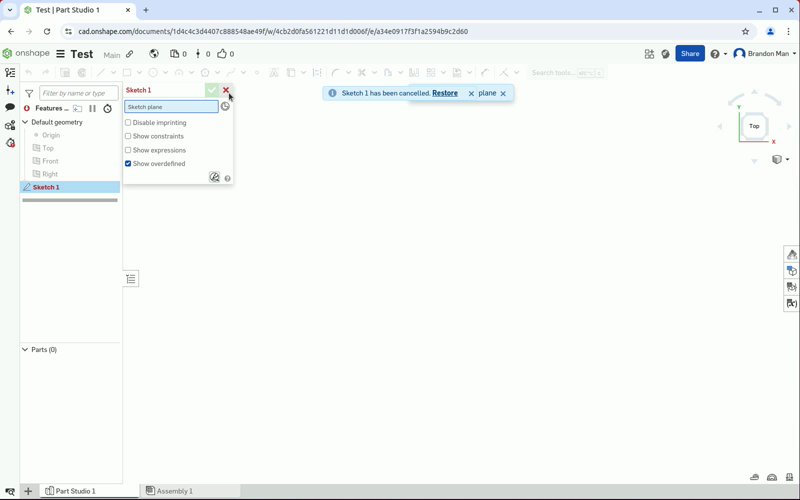
mouse_move(73, 150)
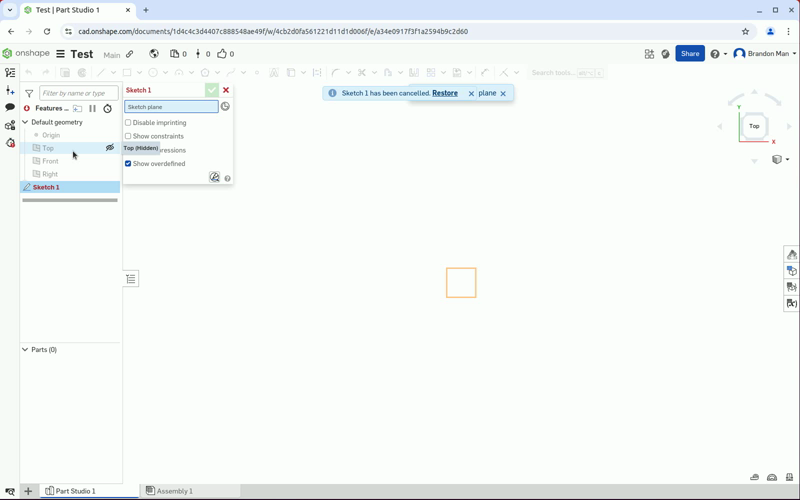
click(73, 150)
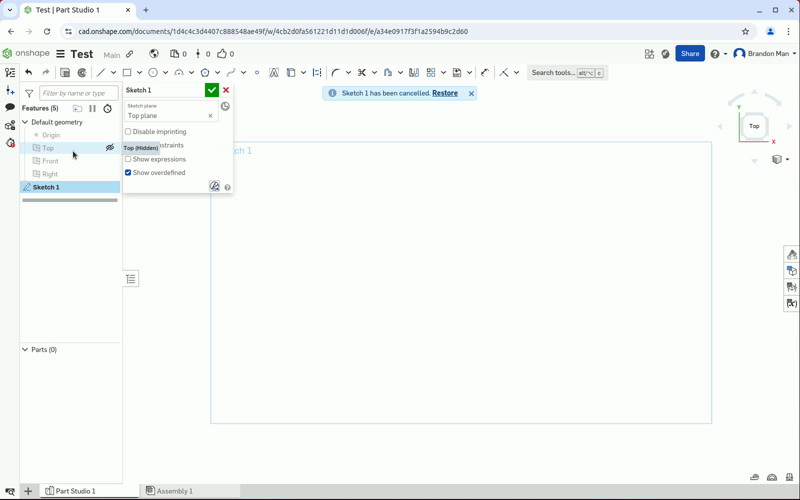
mouse_move(73, 352)
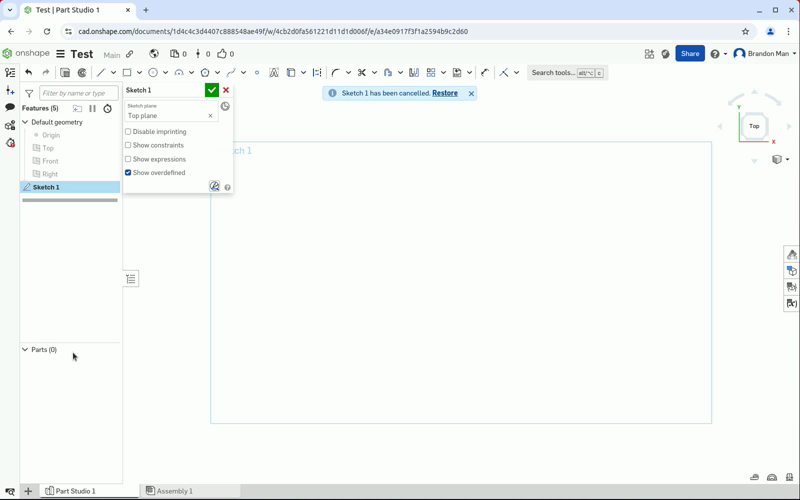
key(y)
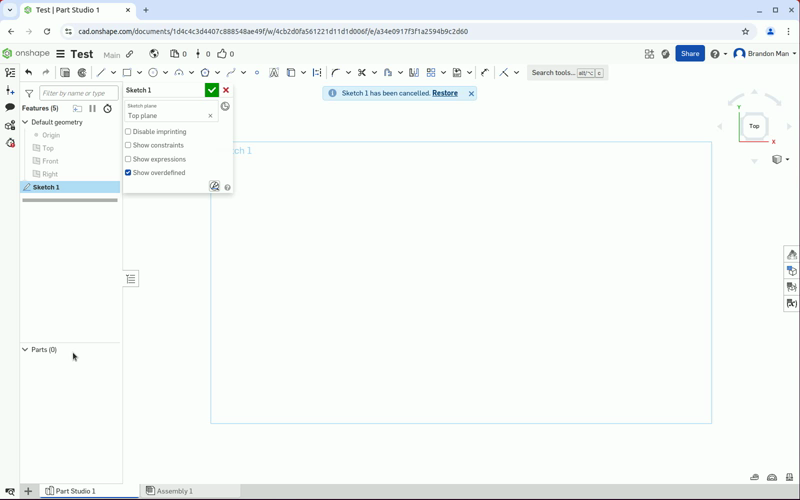
key(l)
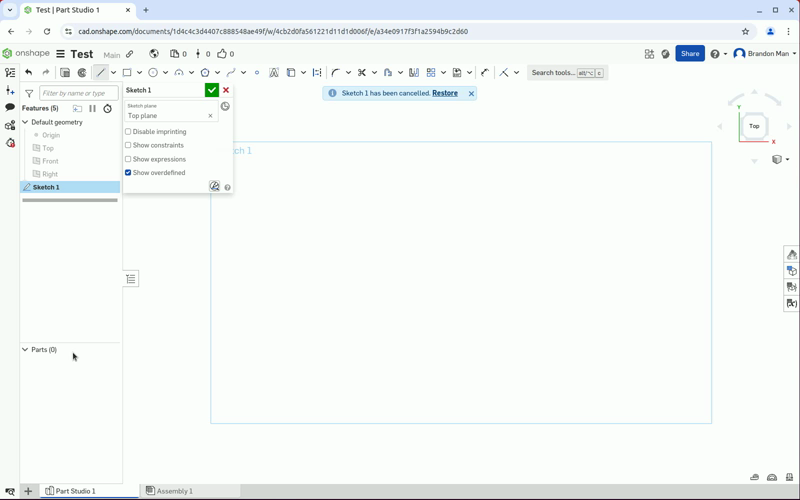
key_down(shift)
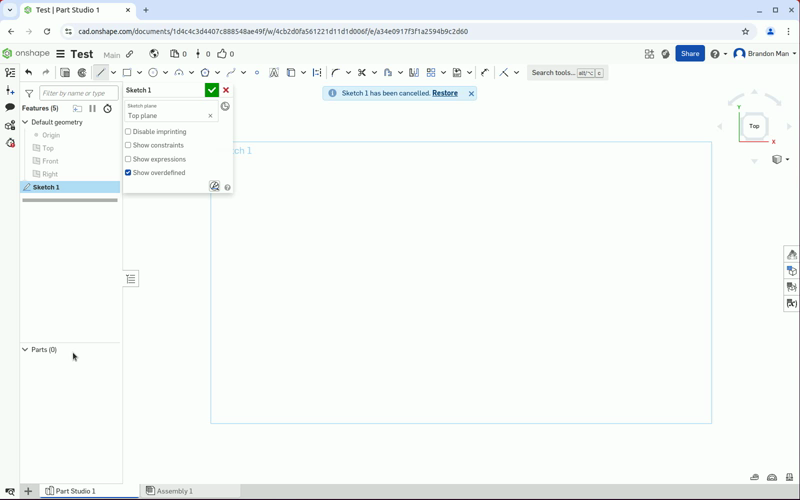
mouse_move(365, 395)
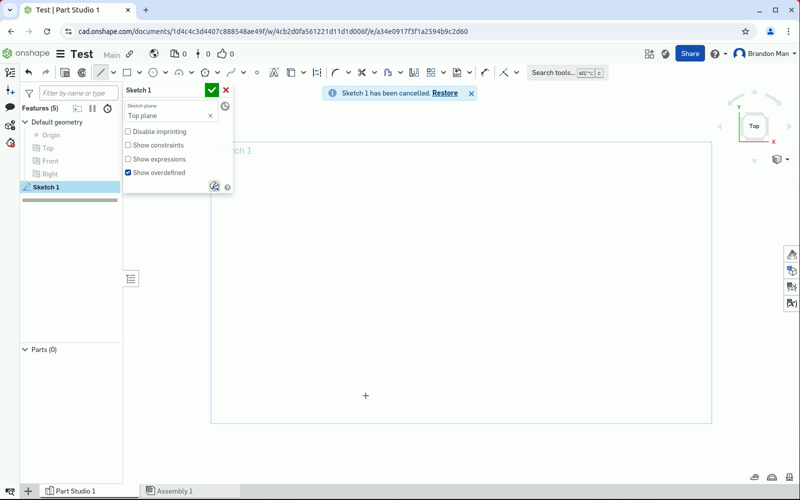
click(365, 395)
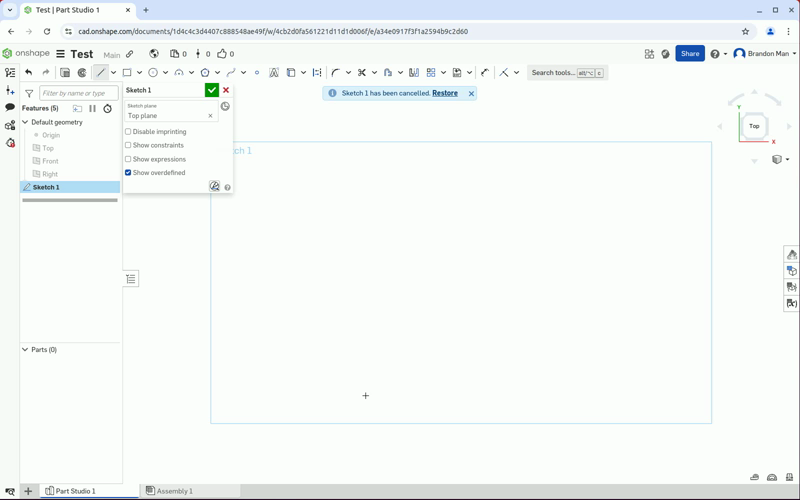
key_up(shift)
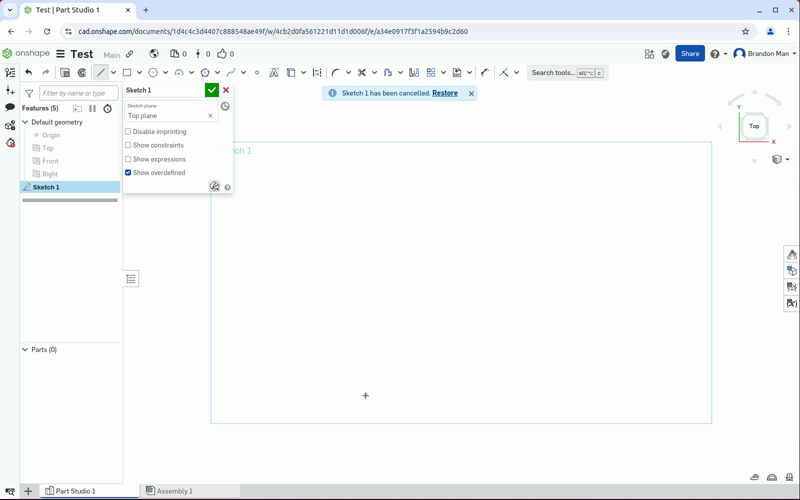
key_down(shift)
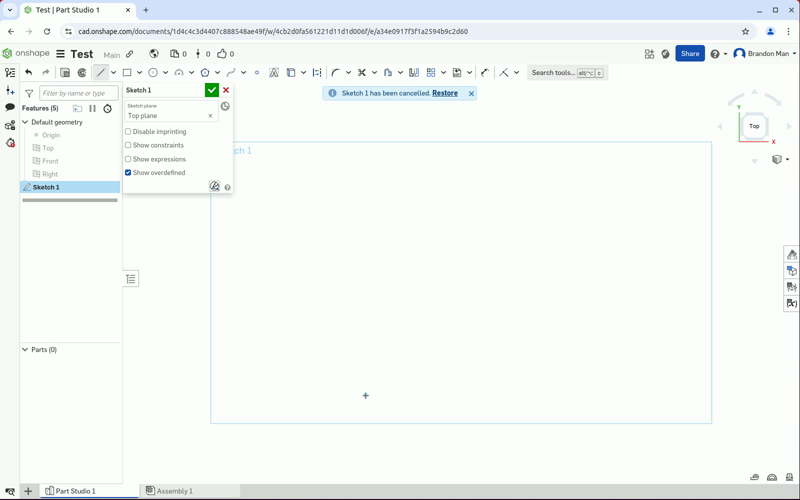
mouse_move(553, 395)
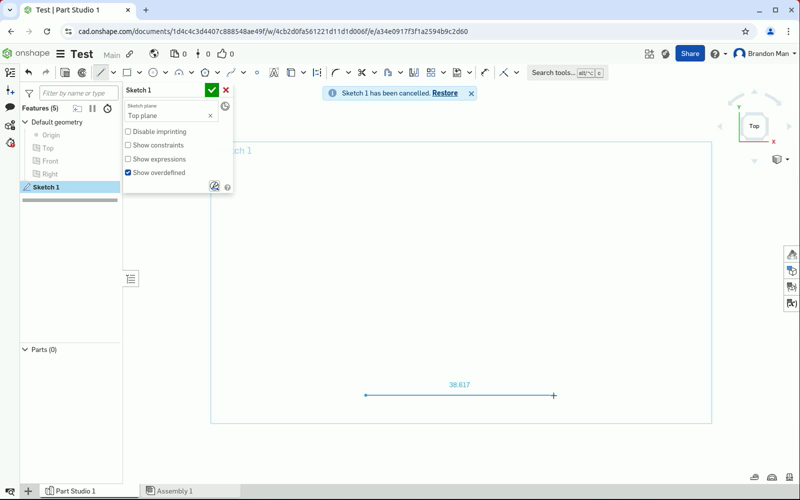
click(553, 395)
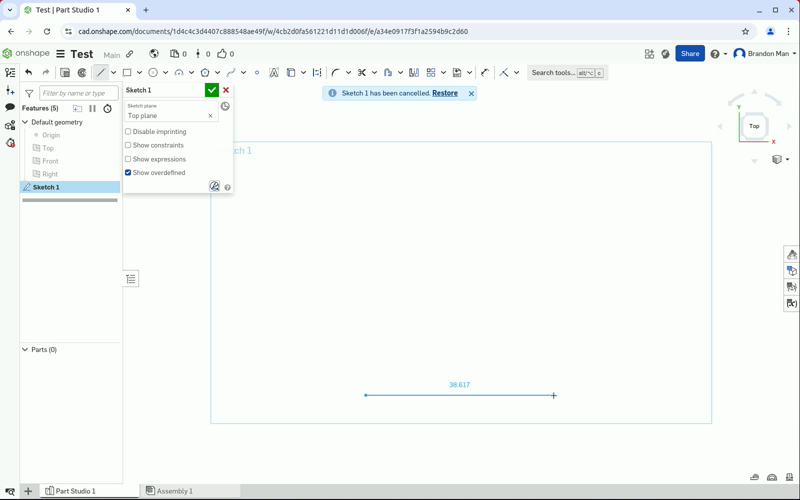
key_up(shift)
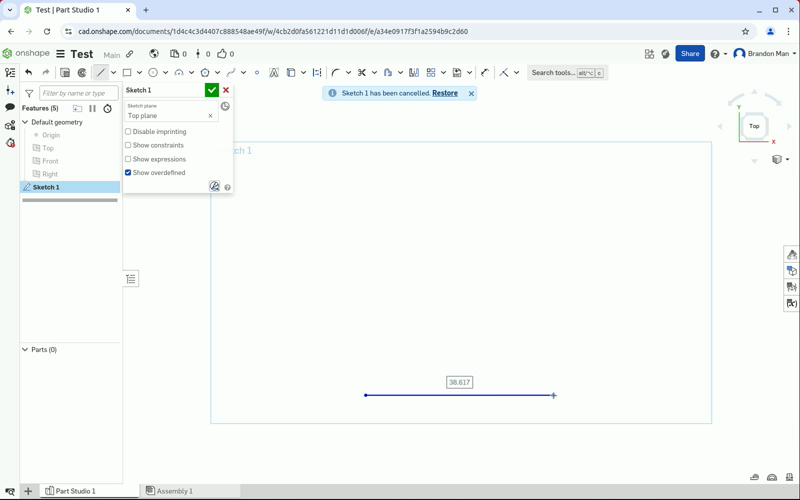
key_down(shift)
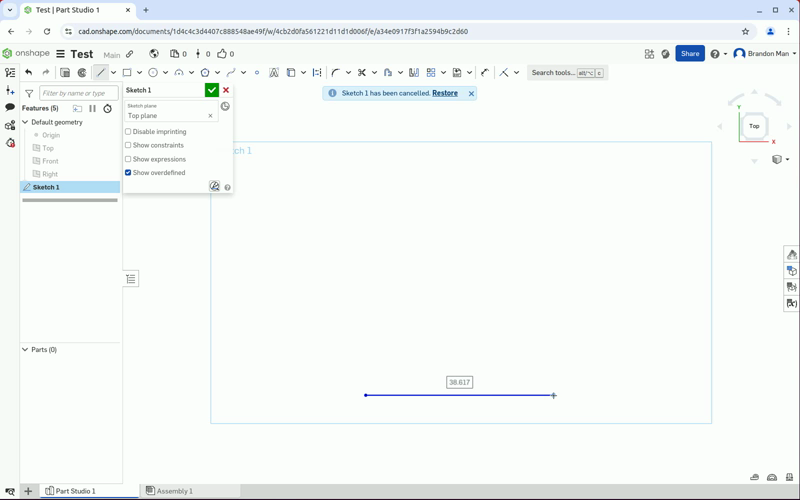
mouse_move(553, 229)
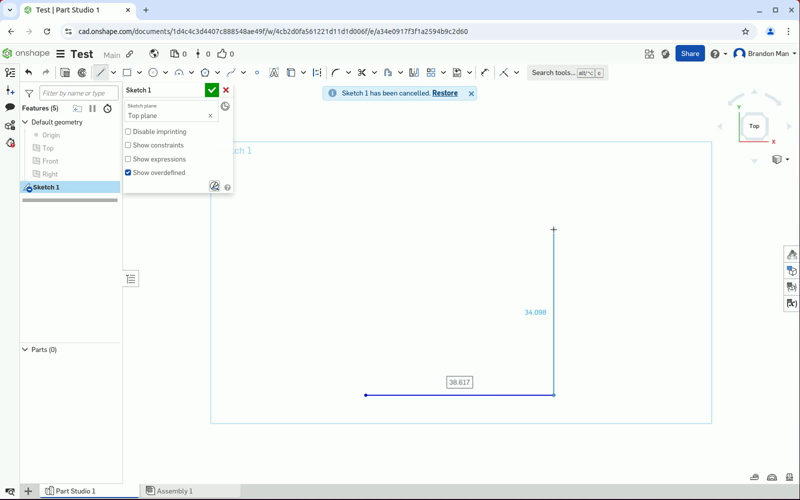
click(553, 229)
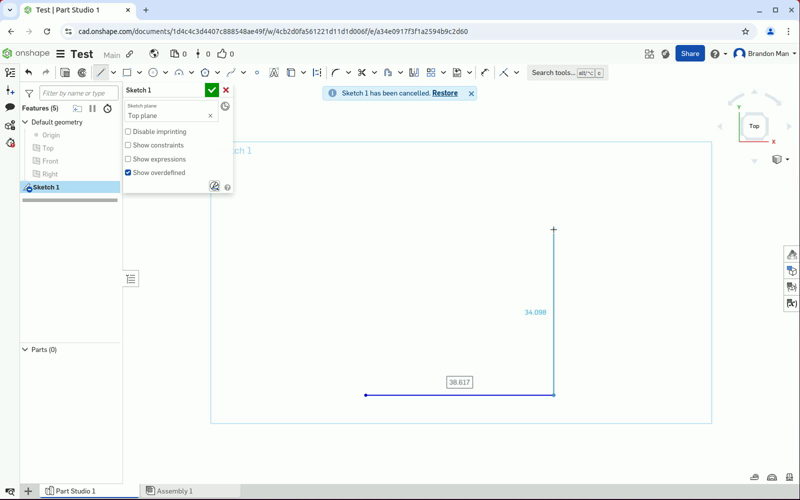
key_up(shift)
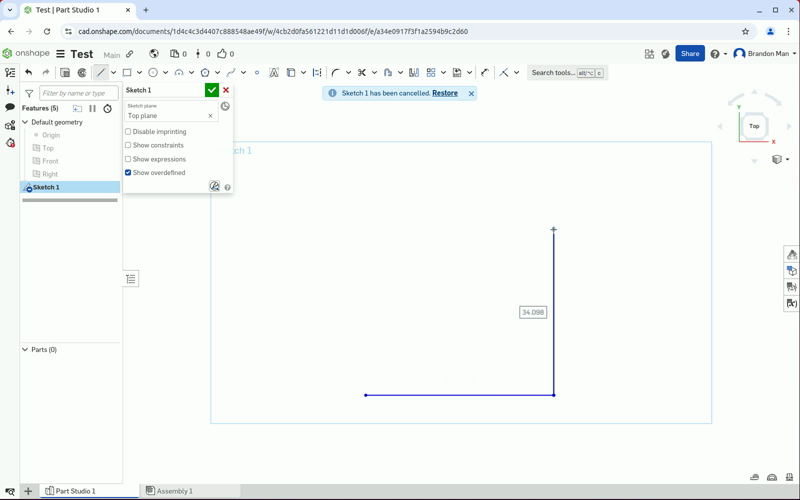
key_down(shift)
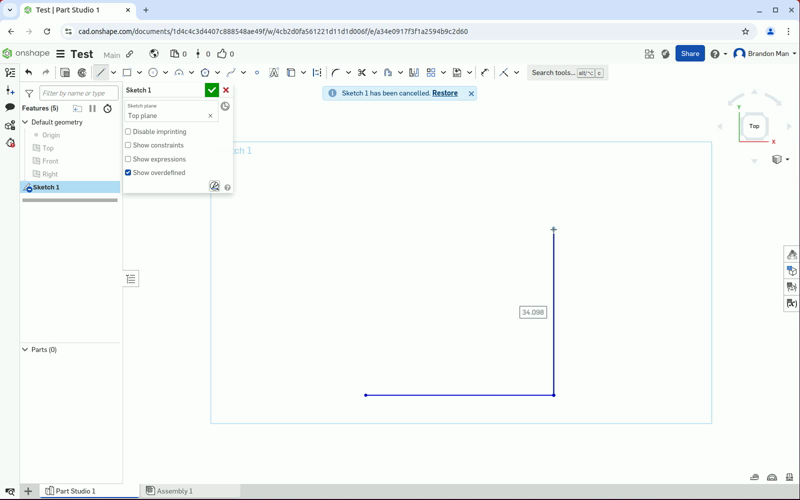
mouse_move(365, 229)
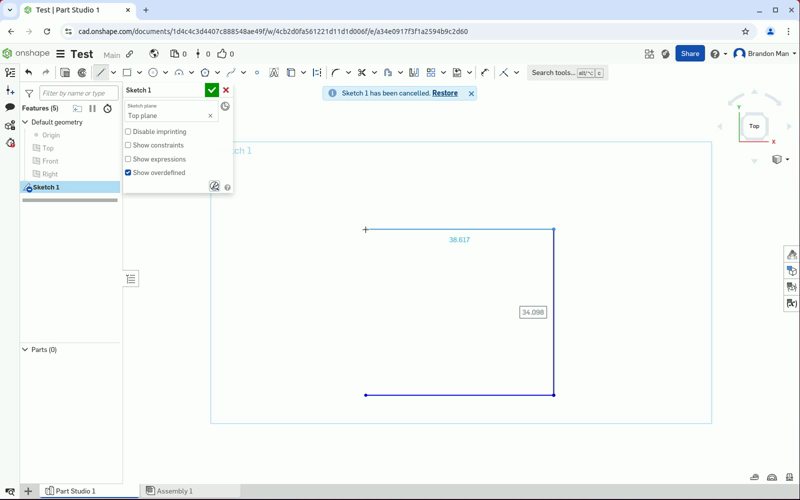
click(365, 229)
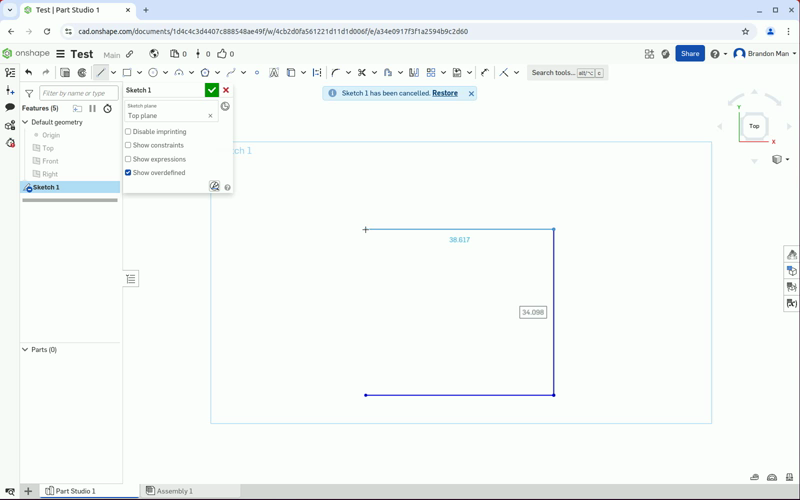
key_up(shift)
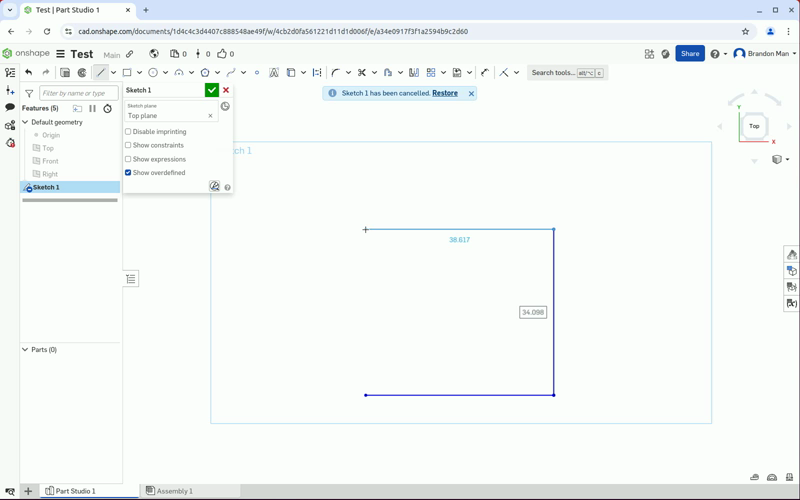
key_down(shift)
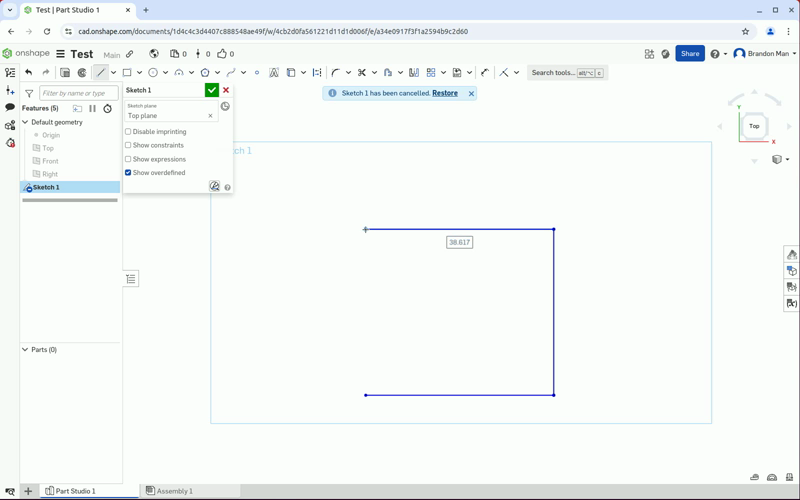
mouse_move(365, 395)
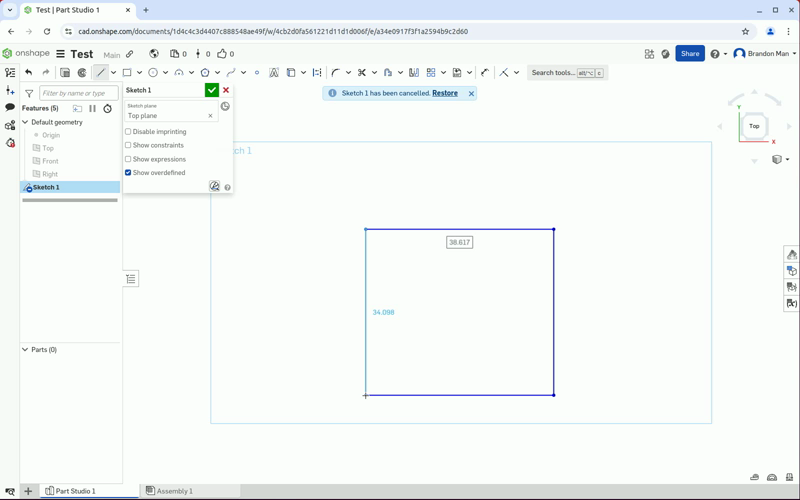
key_up(shift)
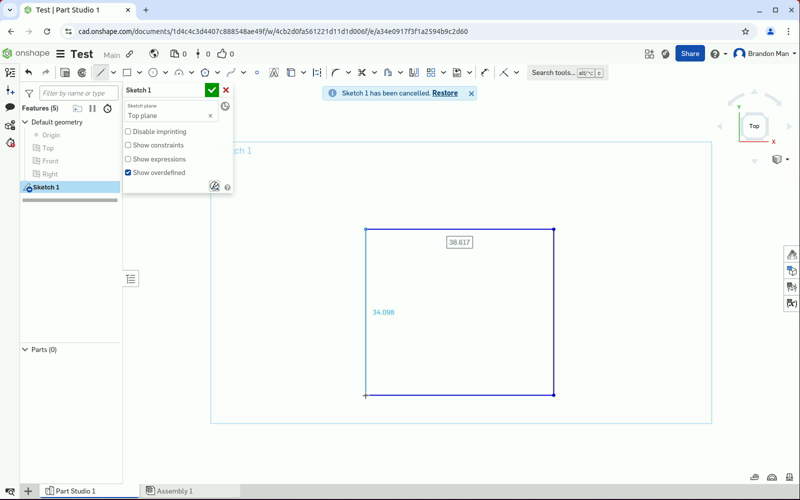
click(365, 395)
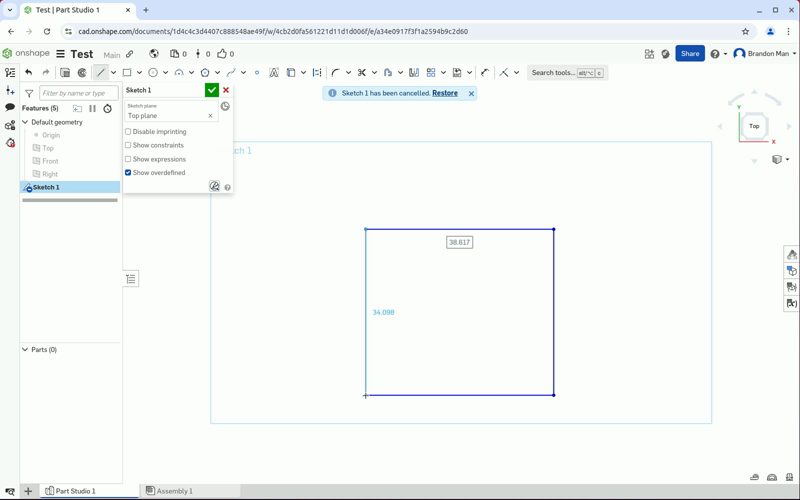
key(esc)
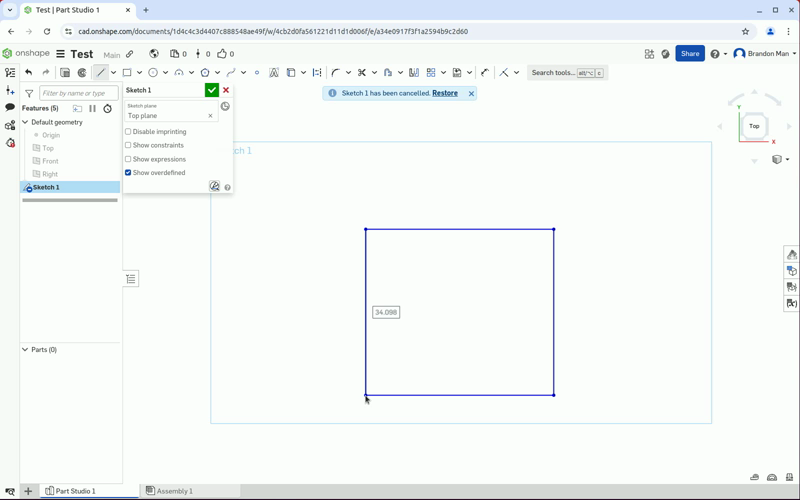
mouse_move(481, 362)
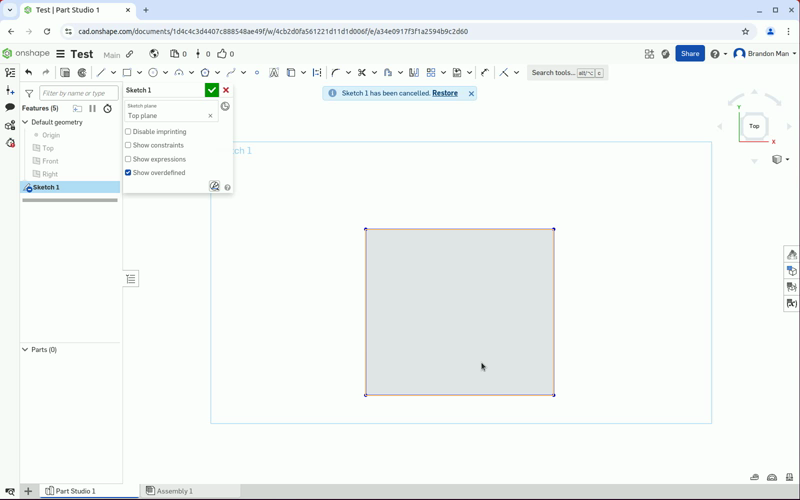
click(481, 362)
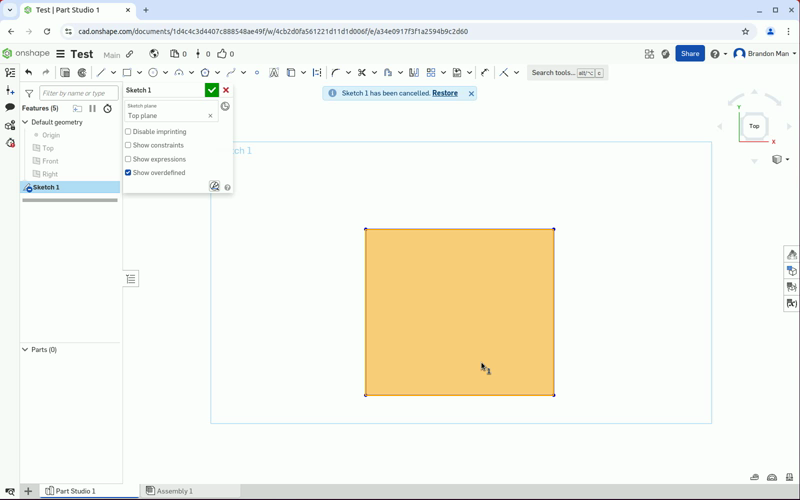
mouse_move(73, 352)
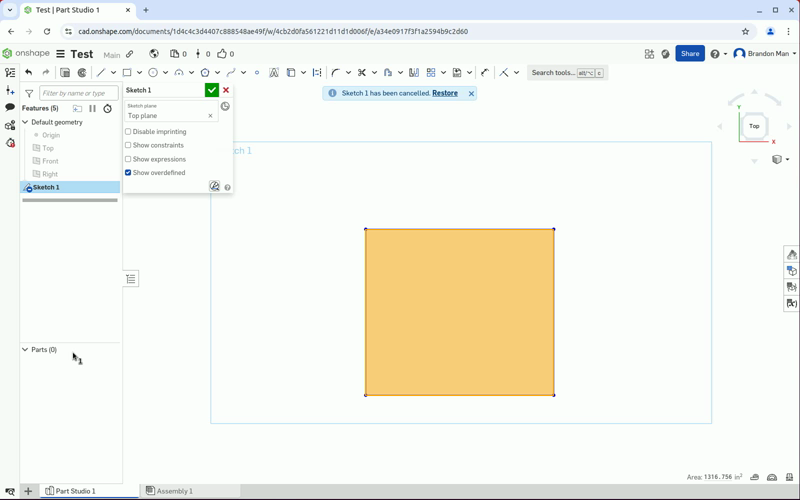
key(shift+y)
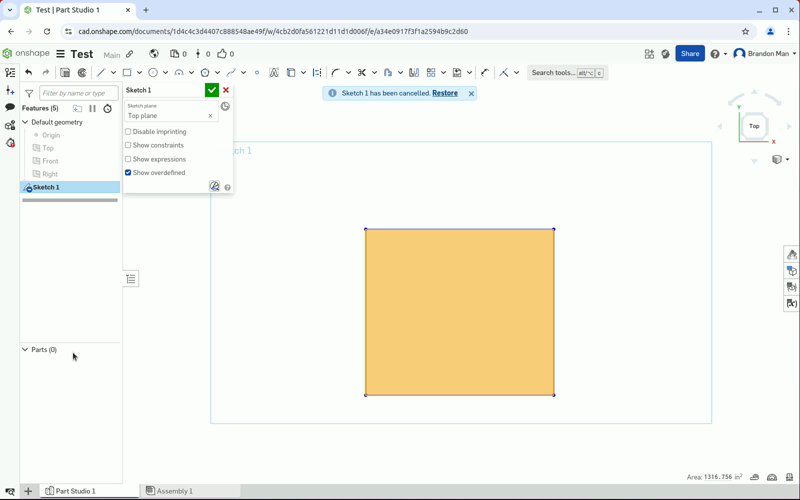
key(shift+e)
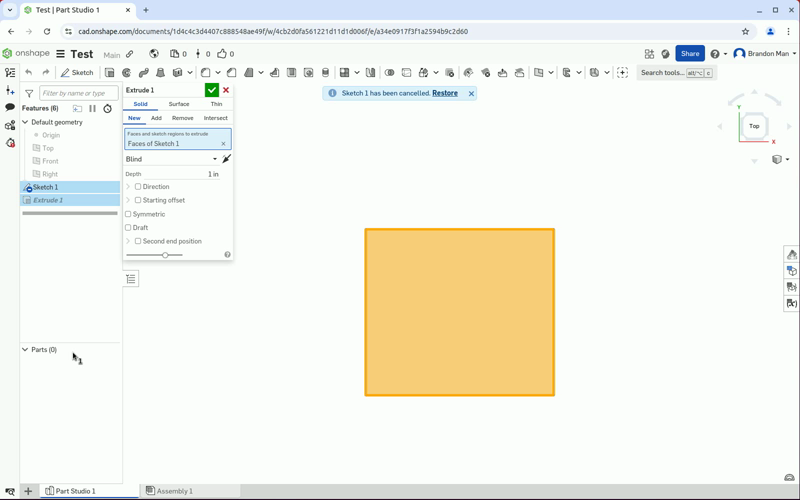
mouse_move(143, 106)
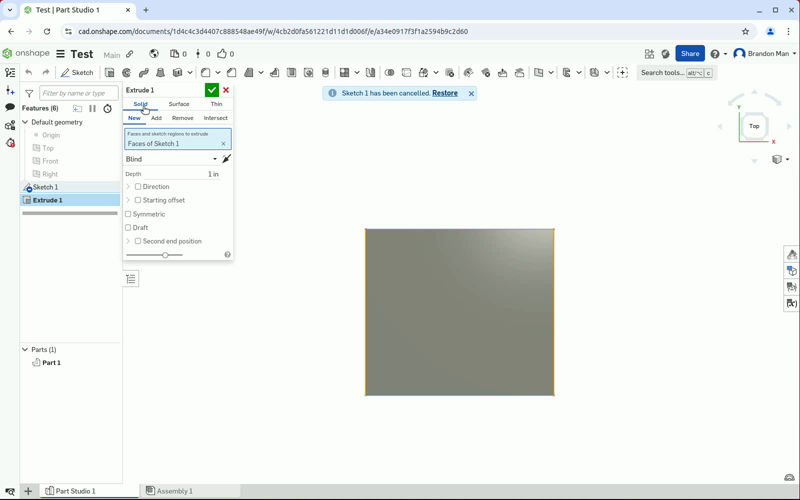
click(143, 106)
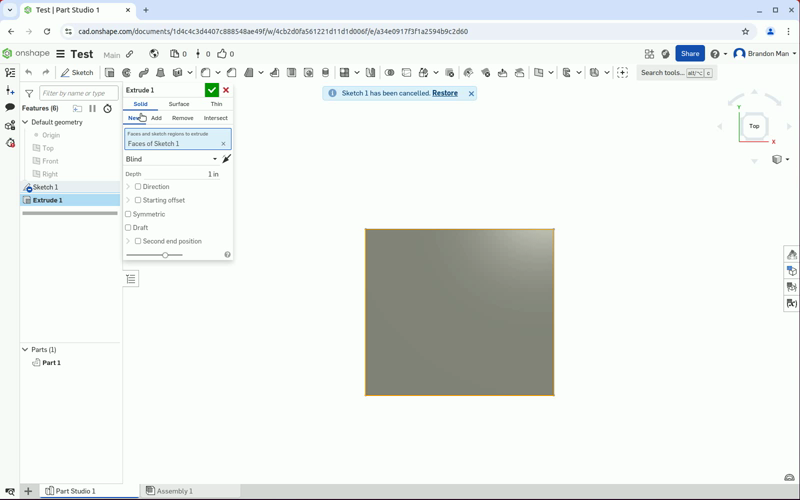
mouse_move(137, 120)
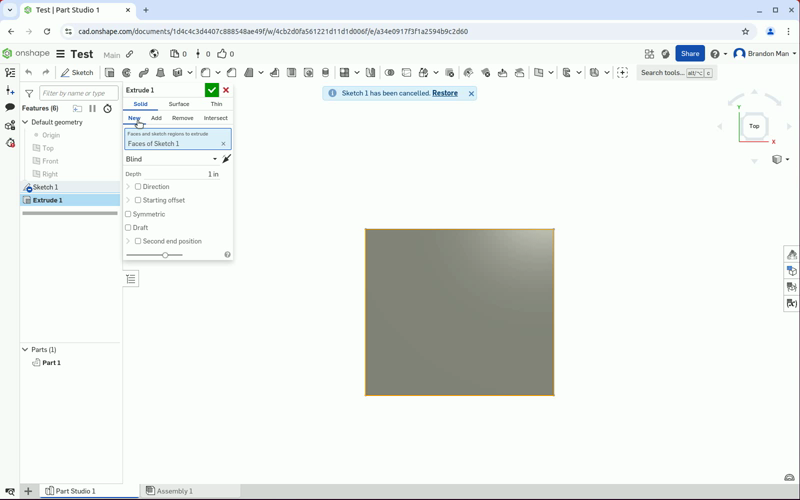
click(137, 120)
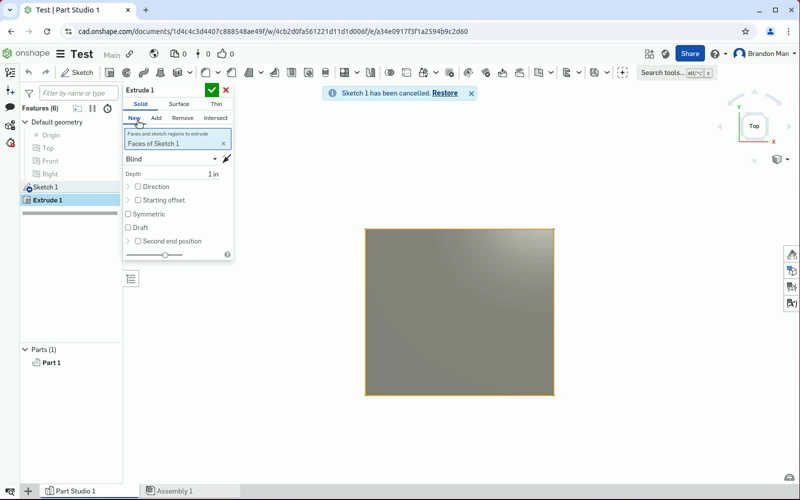
key(tab, 4)
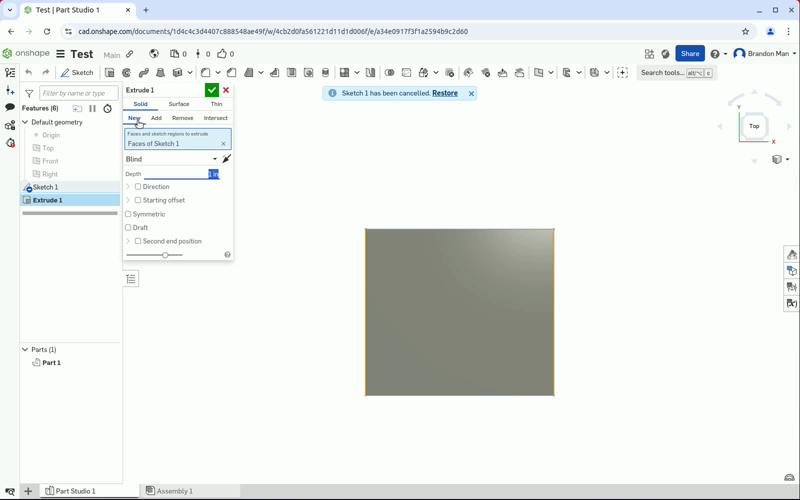
text(7.703)
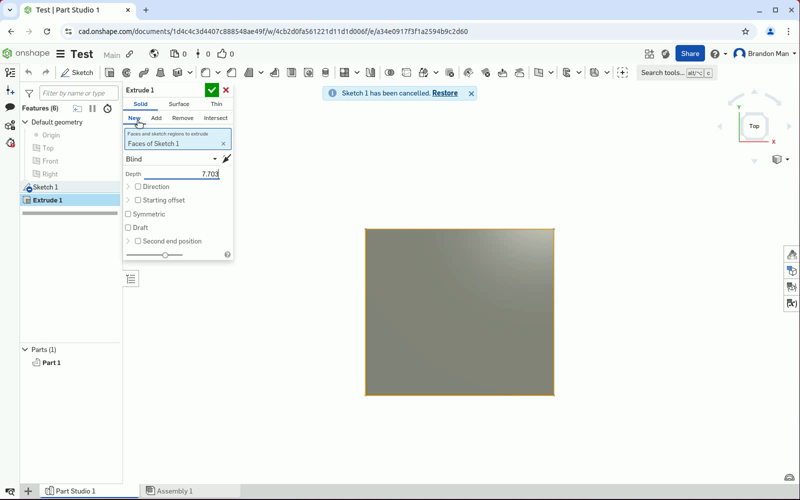
key(enter)
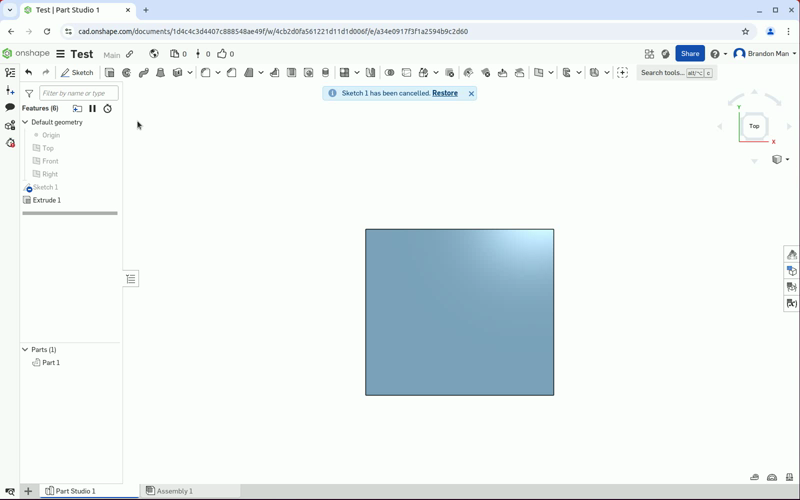
key(shift+h)
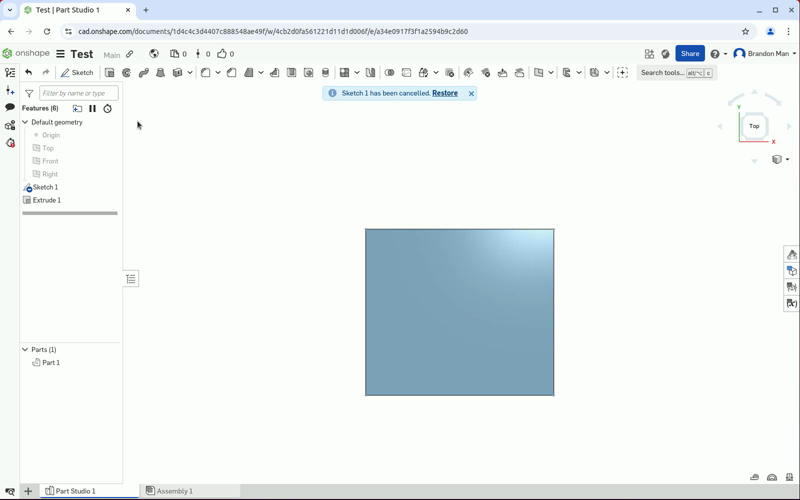
key(shift+h)
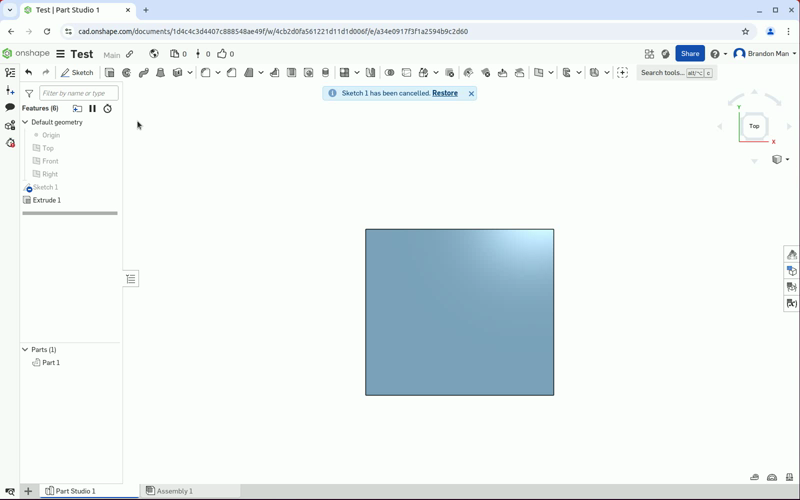
mouse_move(73, 189)
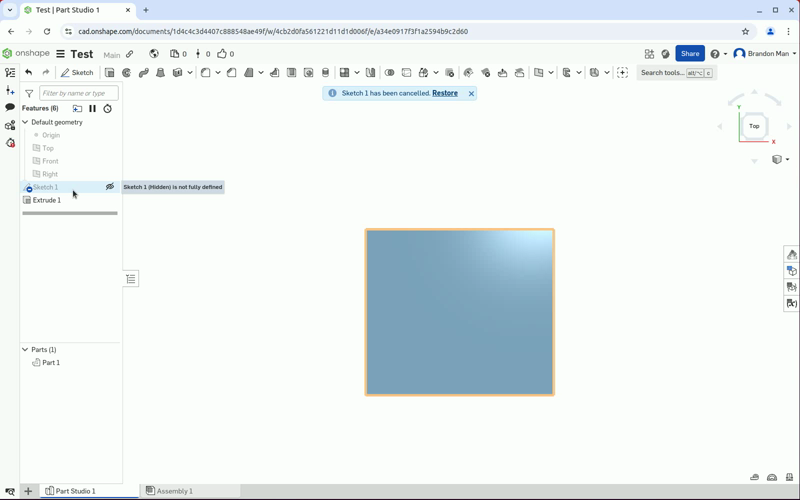
click(73, 189)
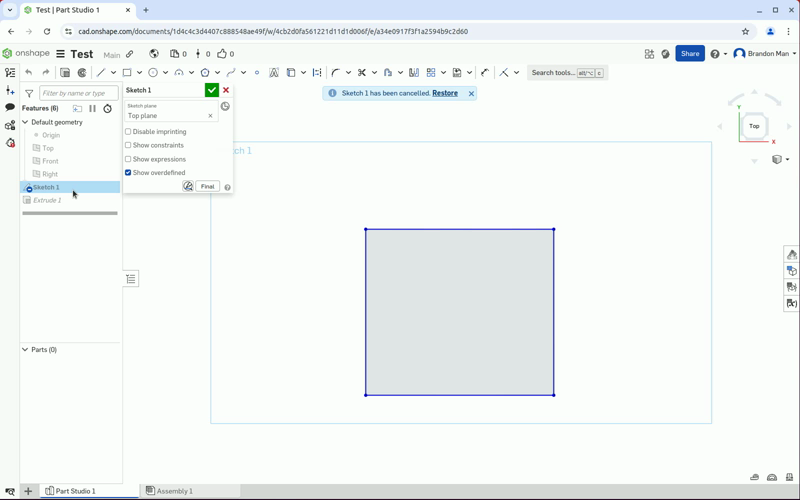
mouse_move(229, 92)
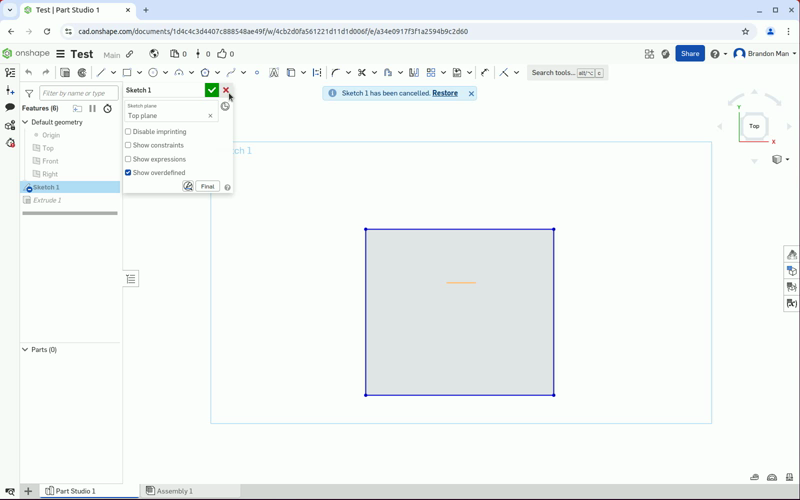
click(229, 92)
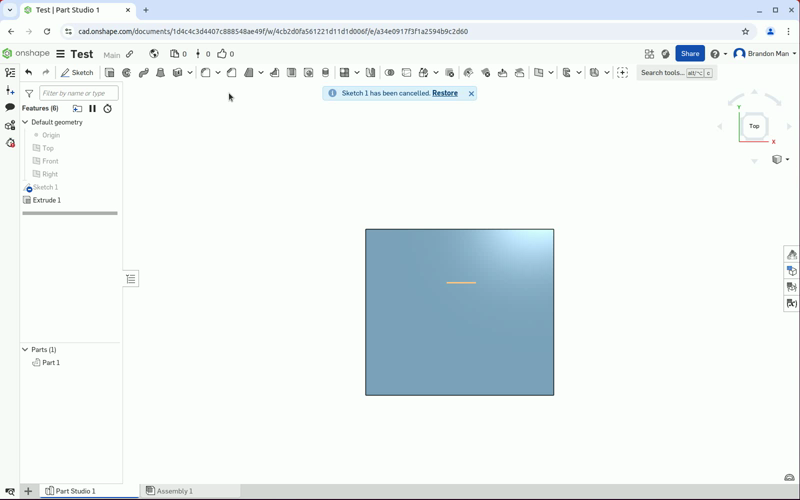
mouse_move(541, 75)
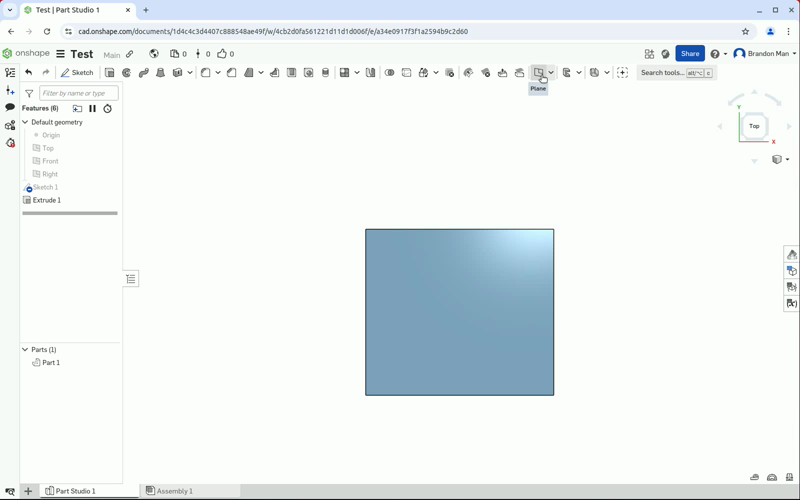
click(541, 75)
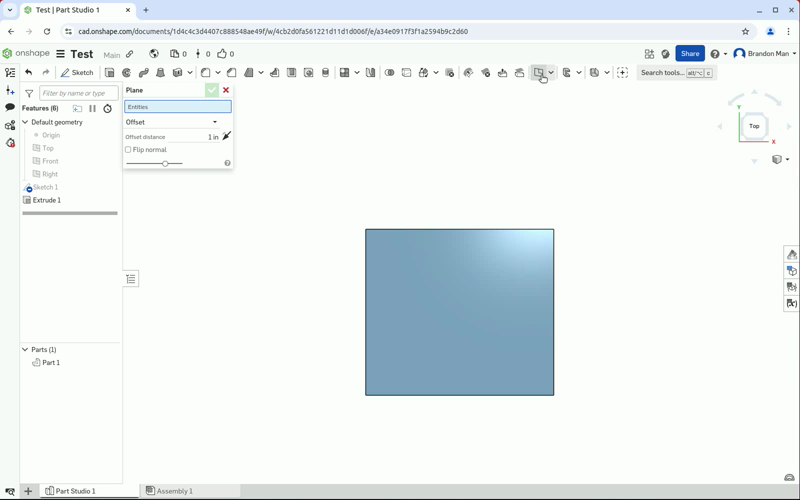
mouse_move(73, 150)
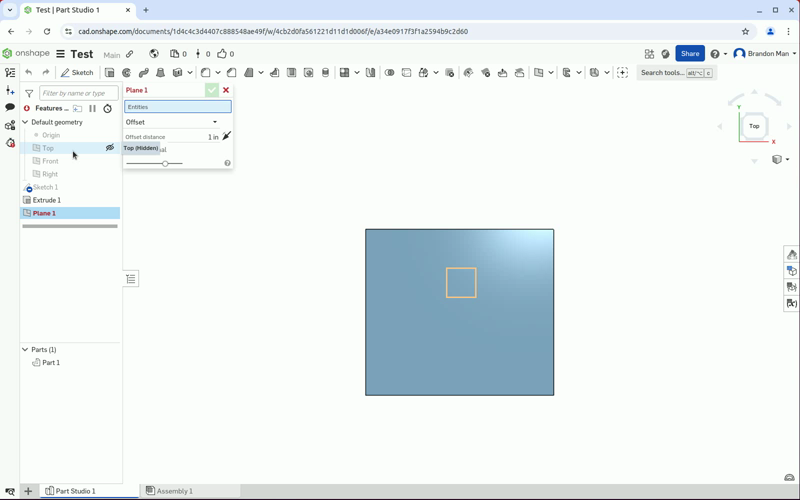
click(73, 150)
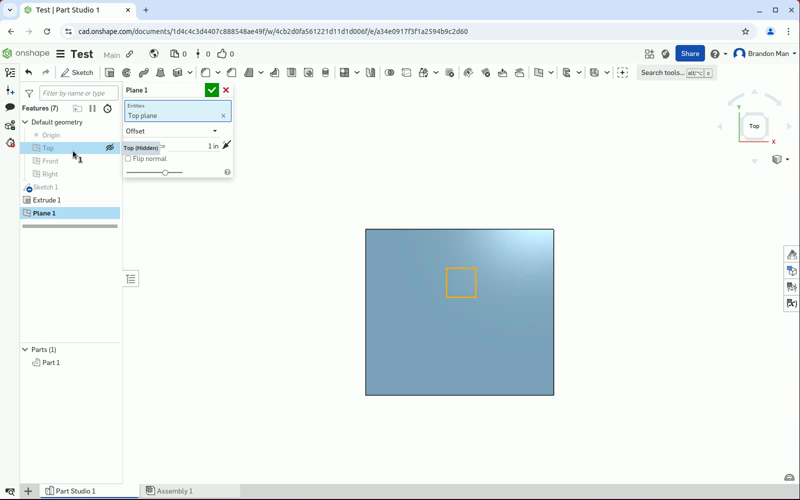
key(tab, 2)
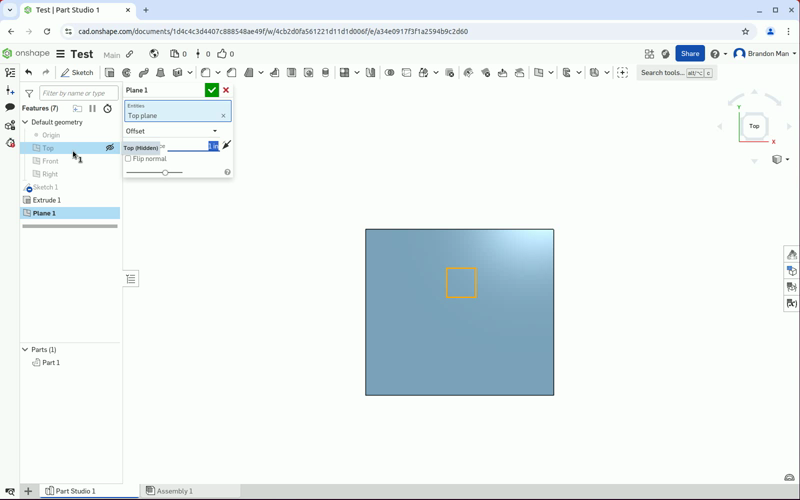
text(7.703)
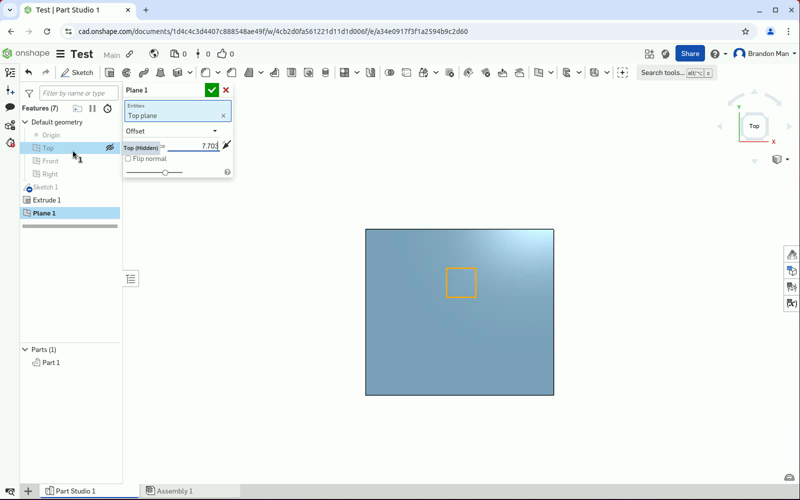
key(enter, 2)
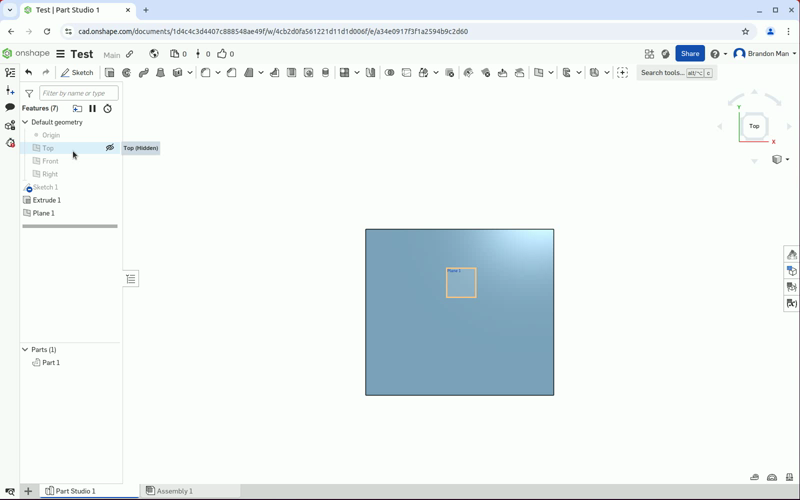
key(shift+s)
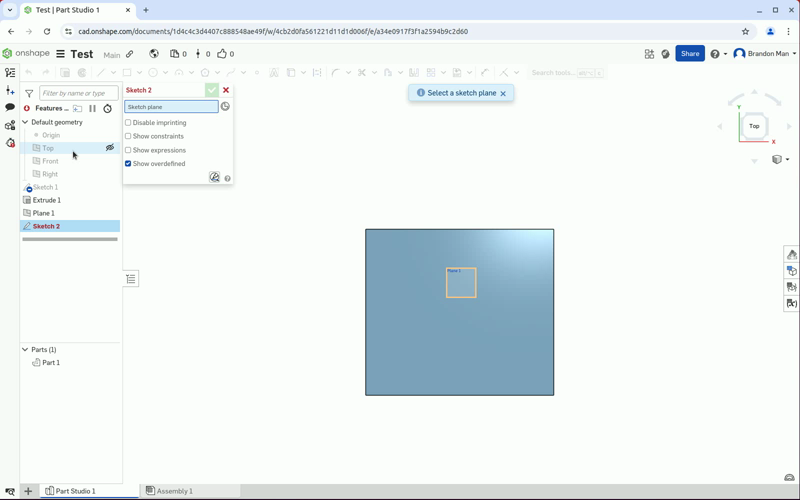
mouse_move(73, 215)
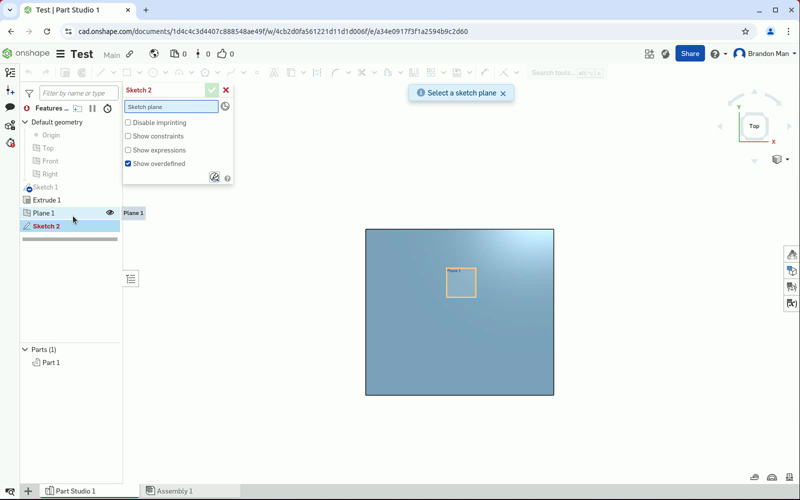
click(73, 215)
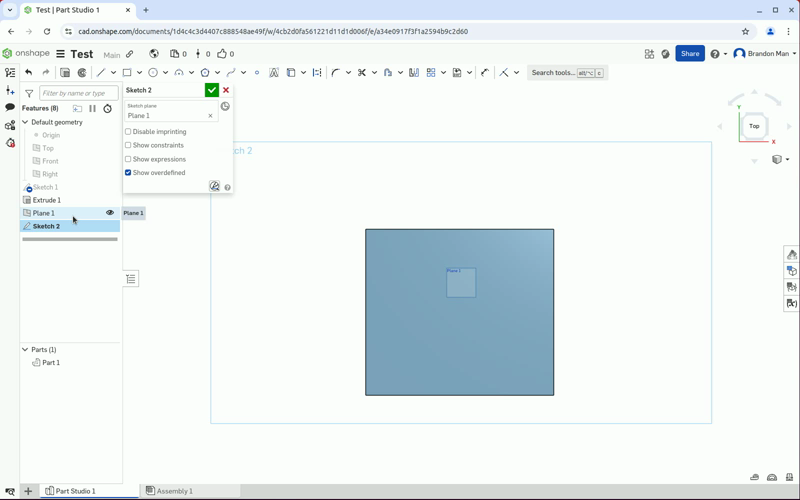
mouse_move(73, 352)
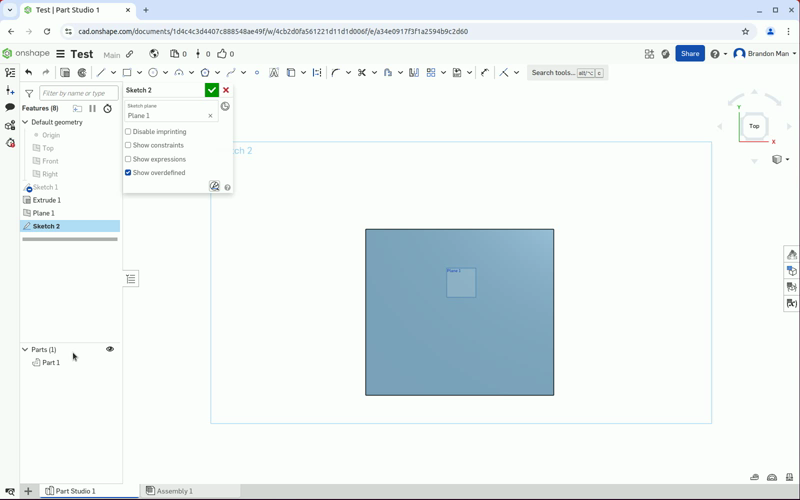
key(y)
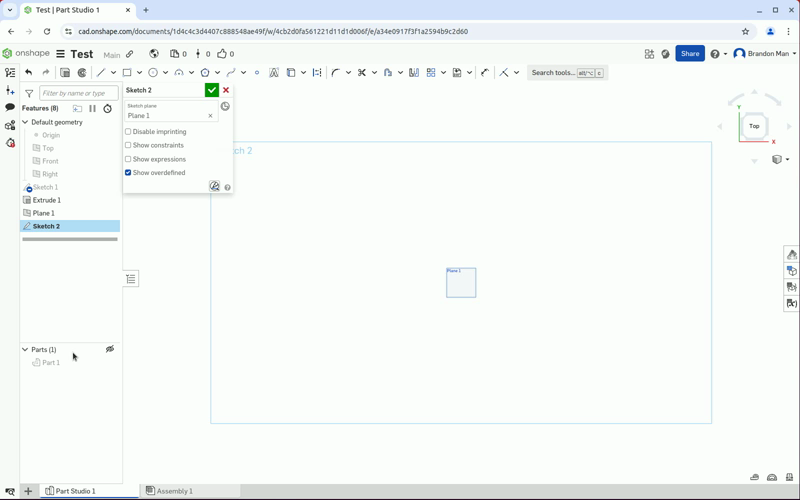
key(a)
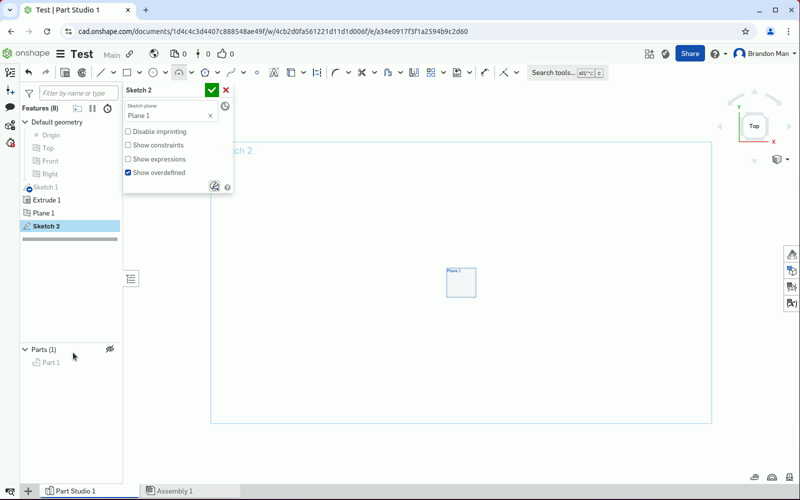
key_down(shift)
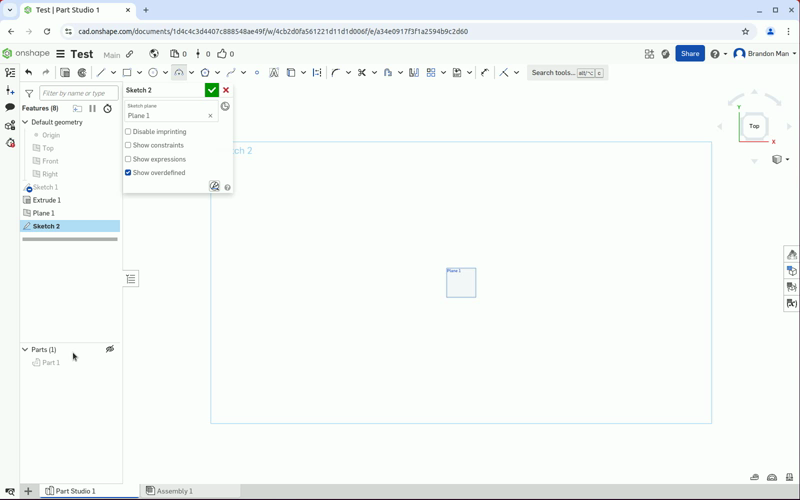
mouse_move(405, 227)
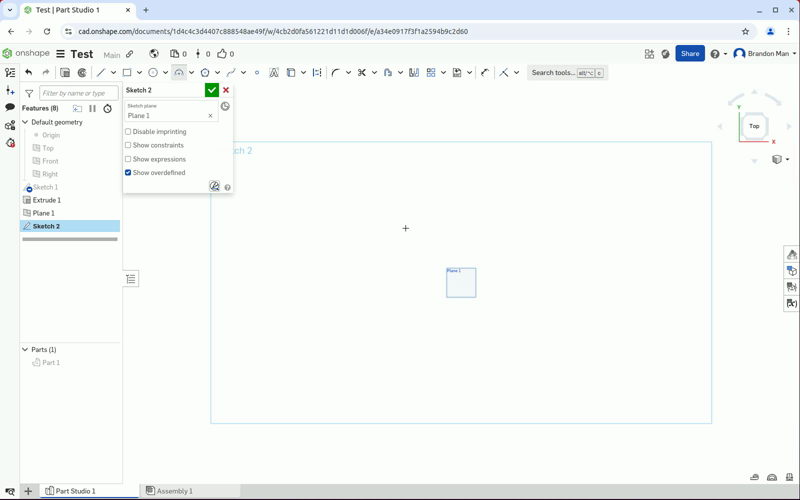
click(405, 227)
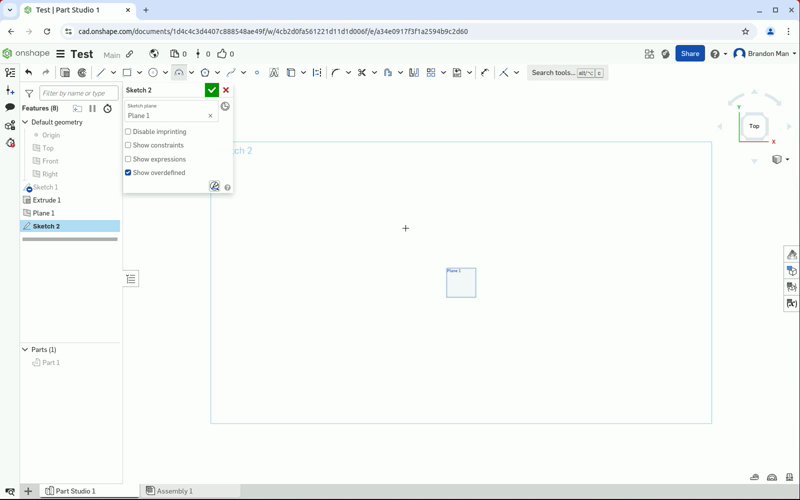
key_up(shift)
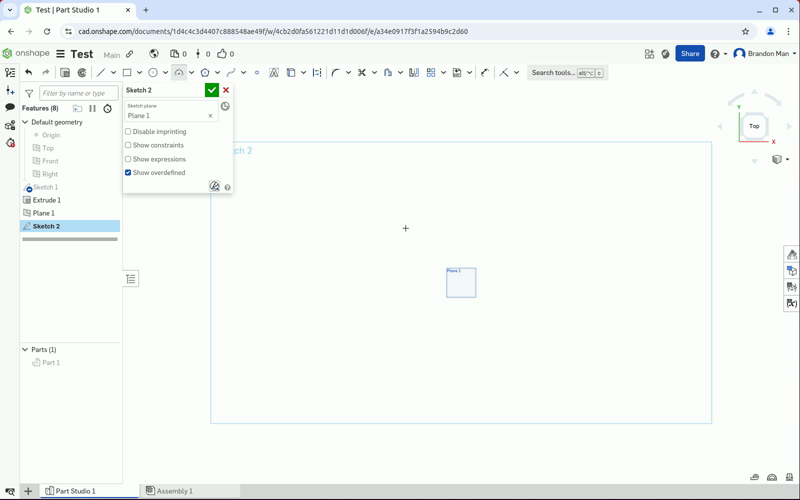
key_down(shift)
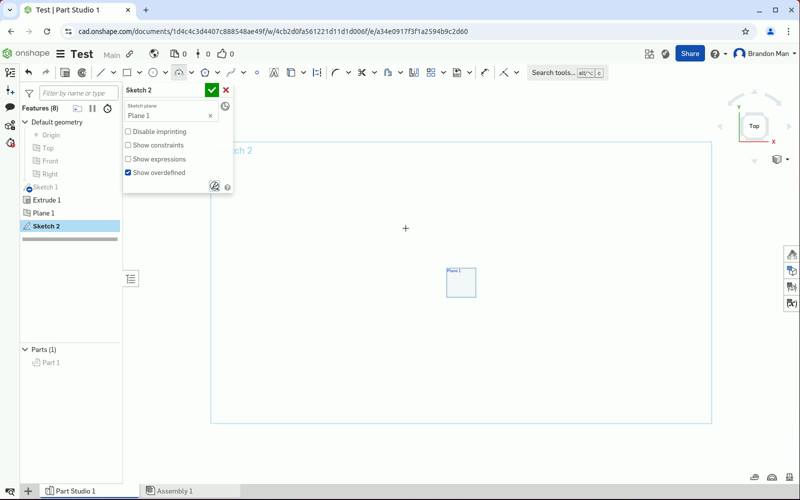
mouse_move(516, 227)
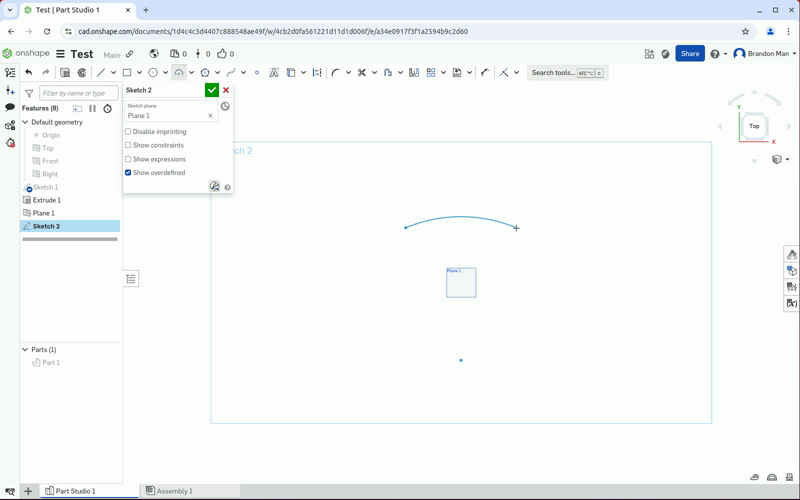
click(516, 227)
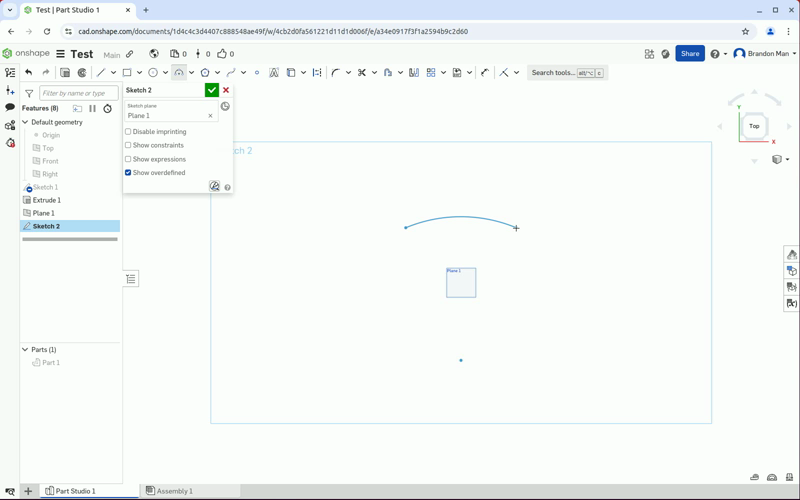
mouse_move(460, 282)
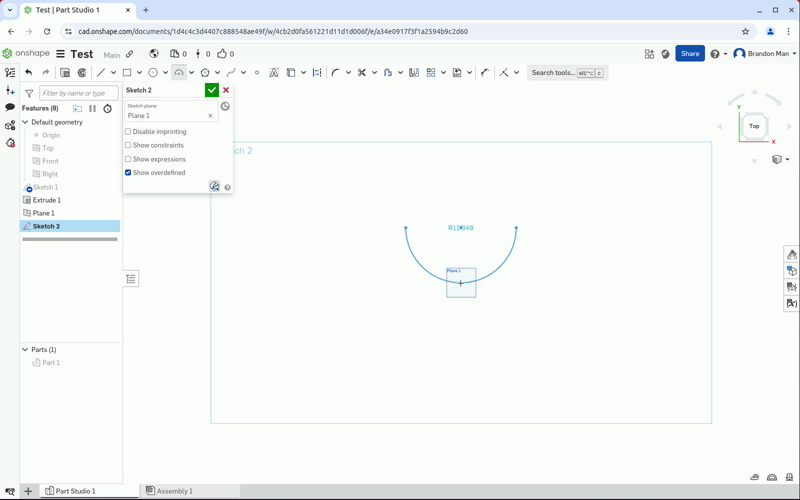
click(460, 282)
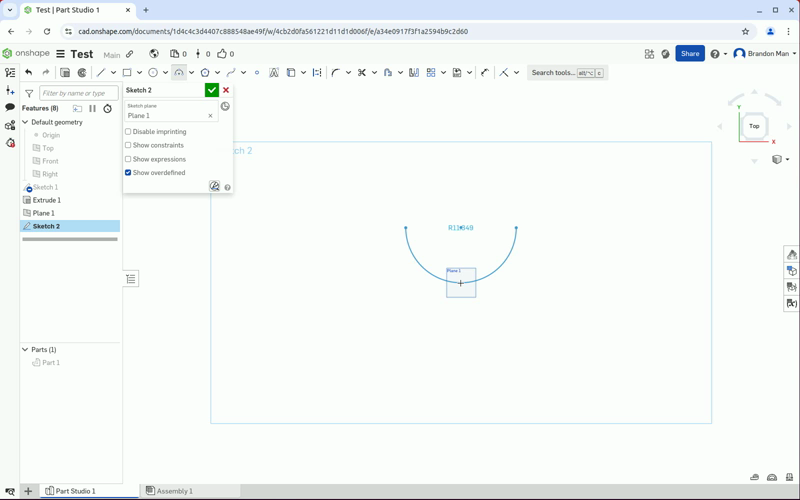
key_up(shift)
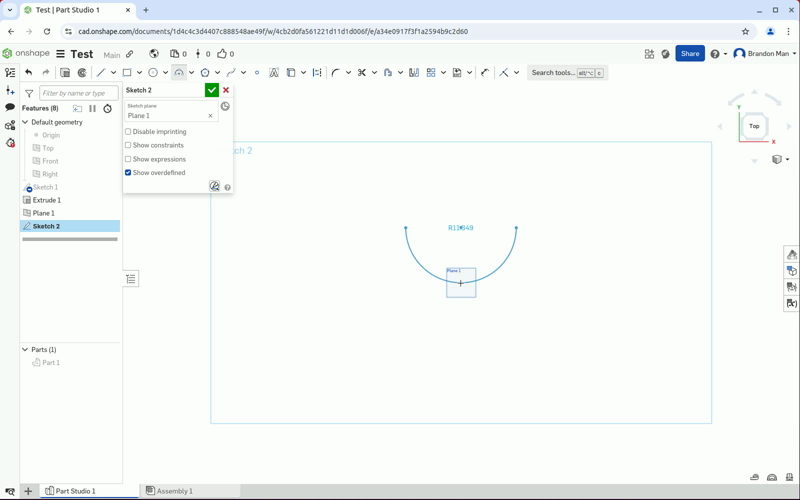
key(esc)
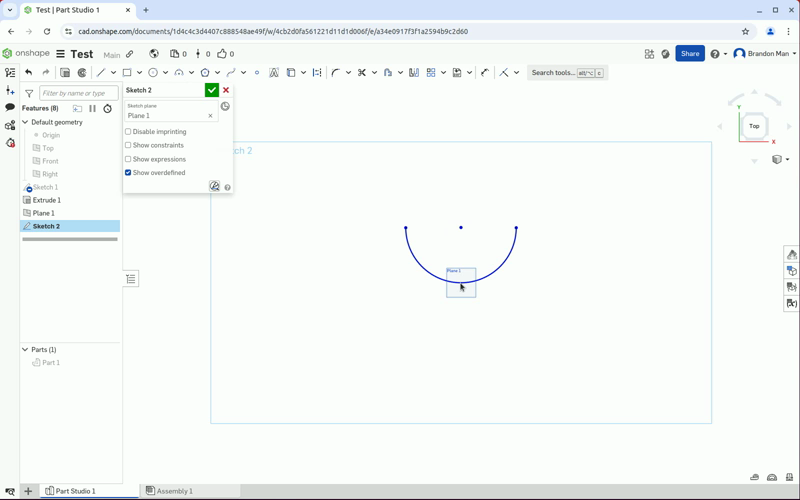
key(l)
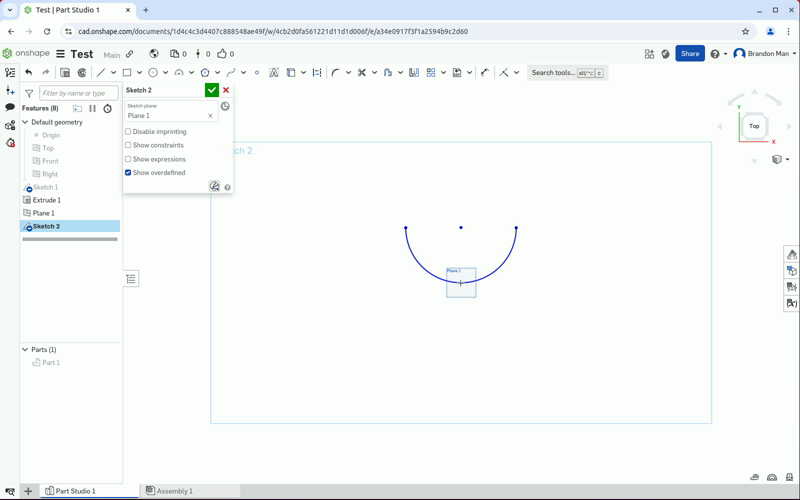
mouse_move(516, 227)
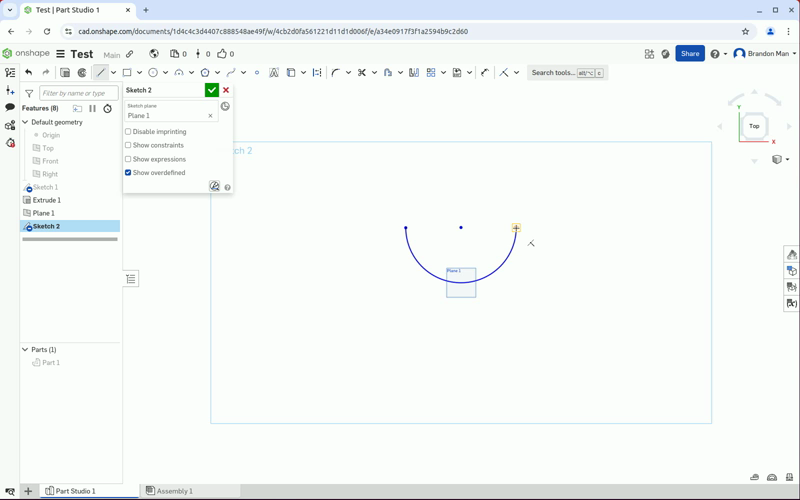
click(516, 227)
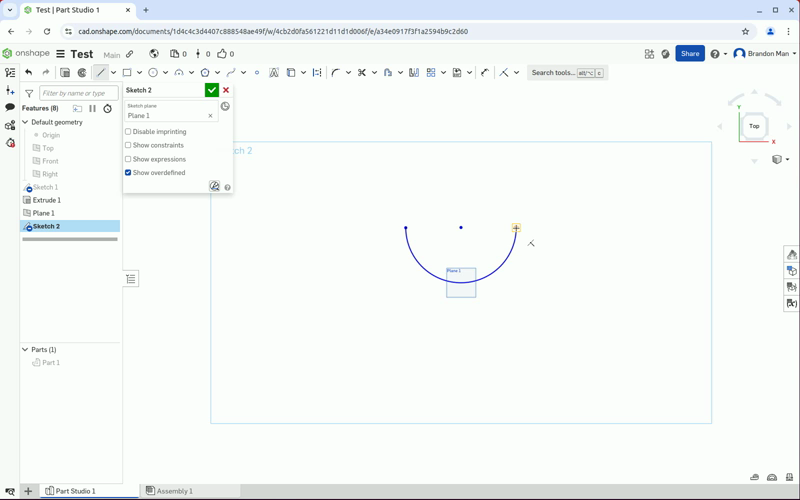
key_down(shift)
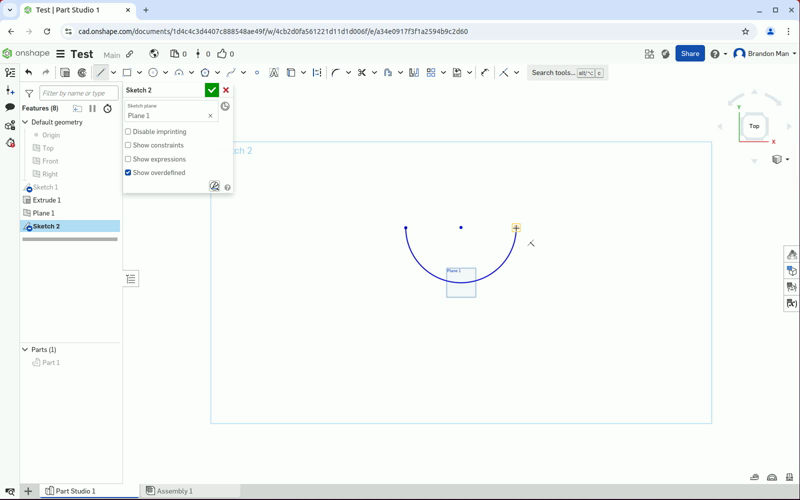
mouse_move(405, 227)
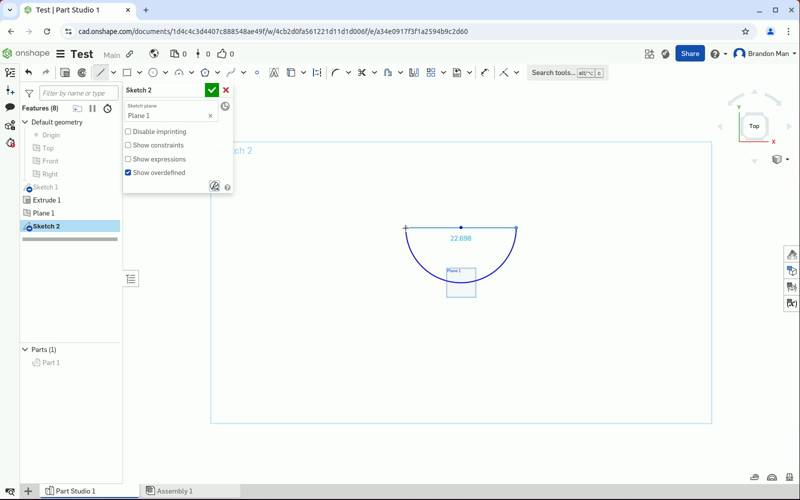
key_up(shift)
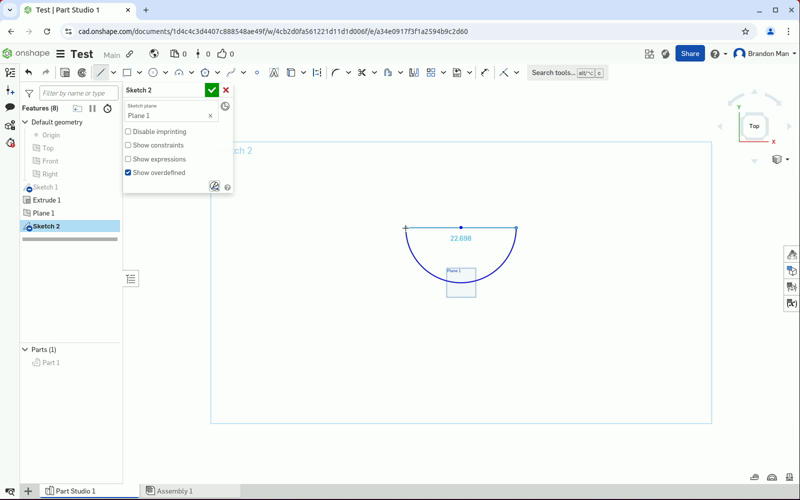
click(405, 227)
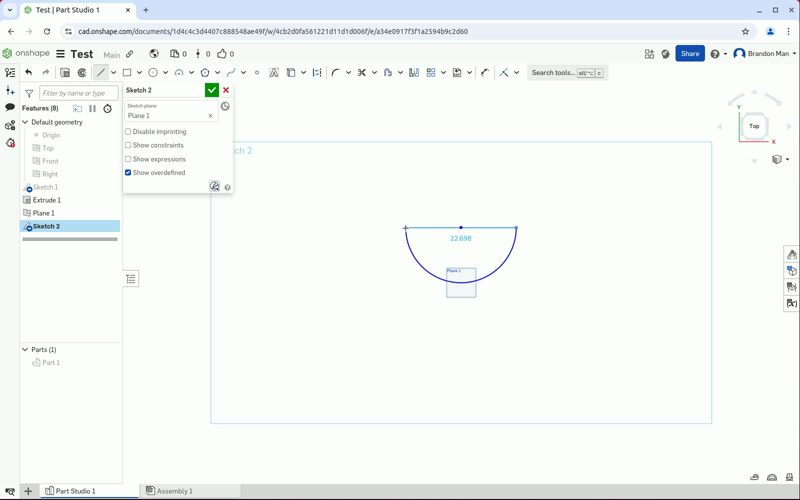
key(esc)
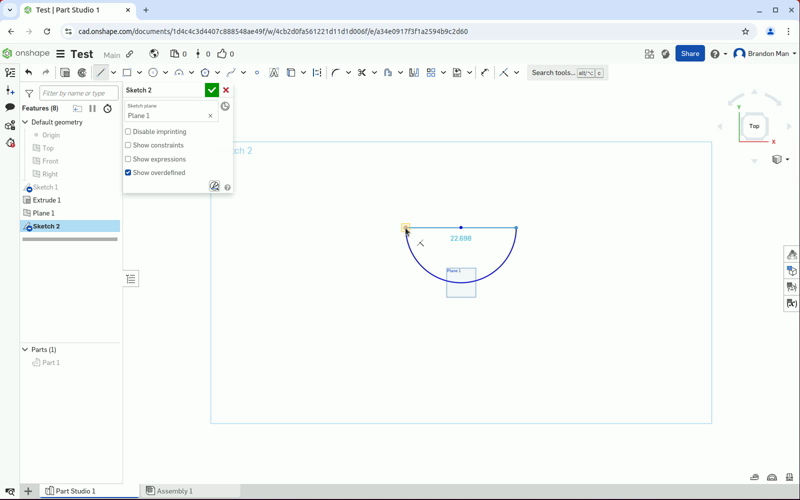
mouse_move(423, 254)
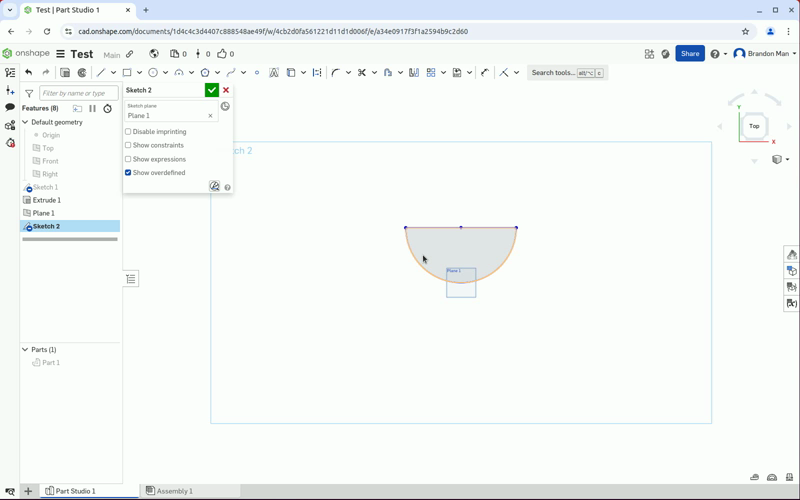
scroll(6)
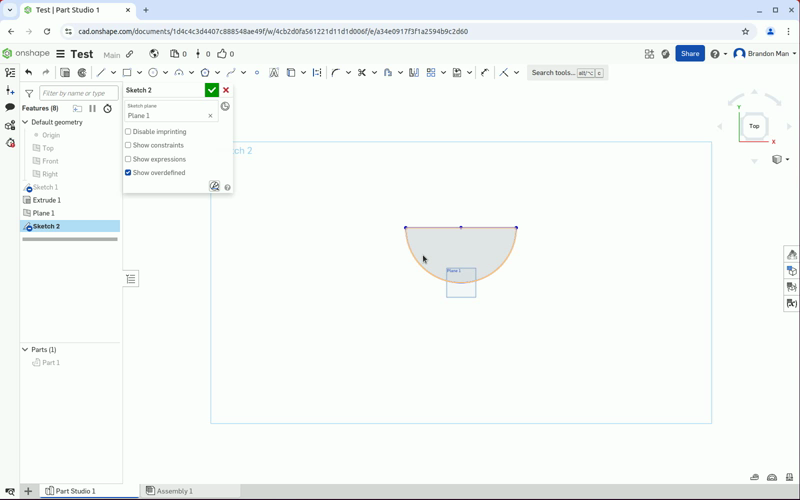
scroll(6)
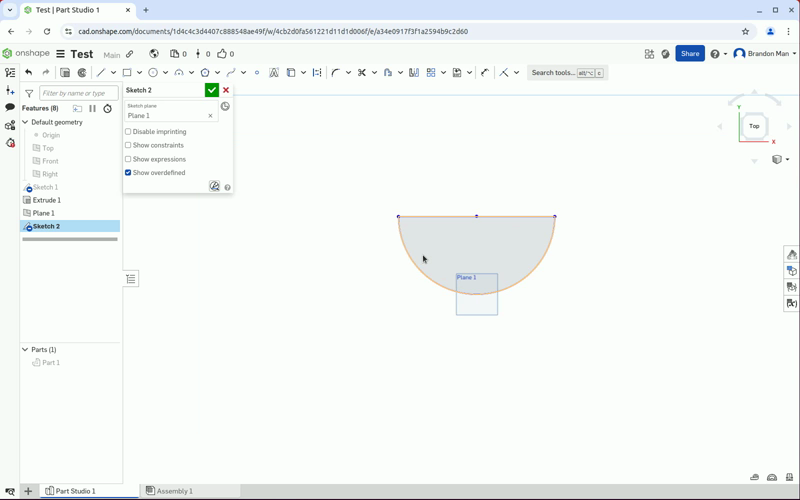
scroll(6)
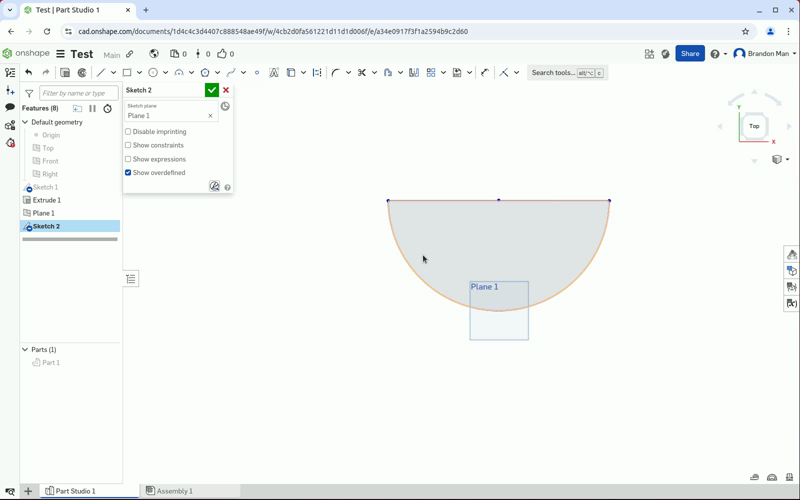
scroll(6)
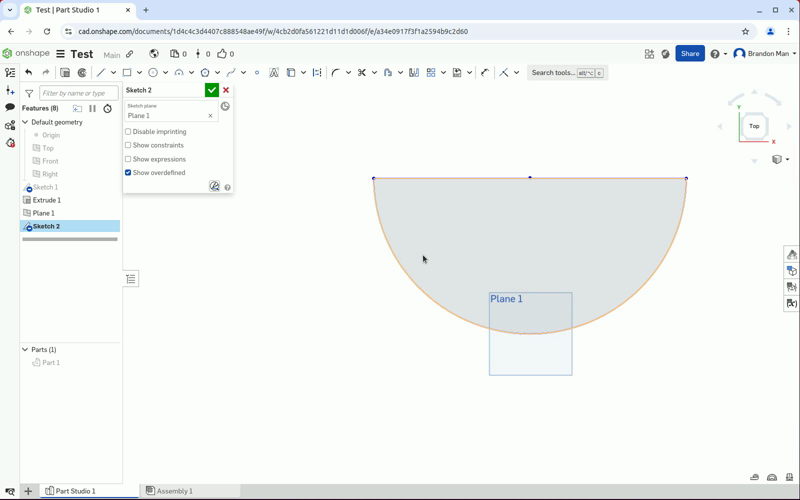
scroll(6)
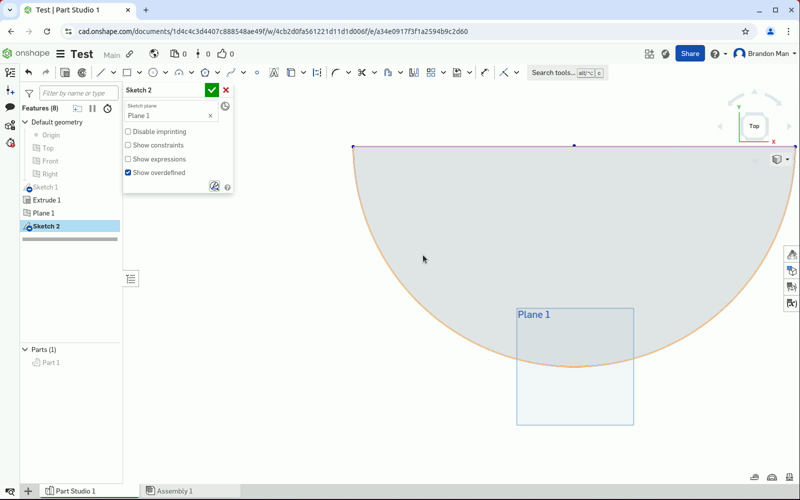
scroll(6)
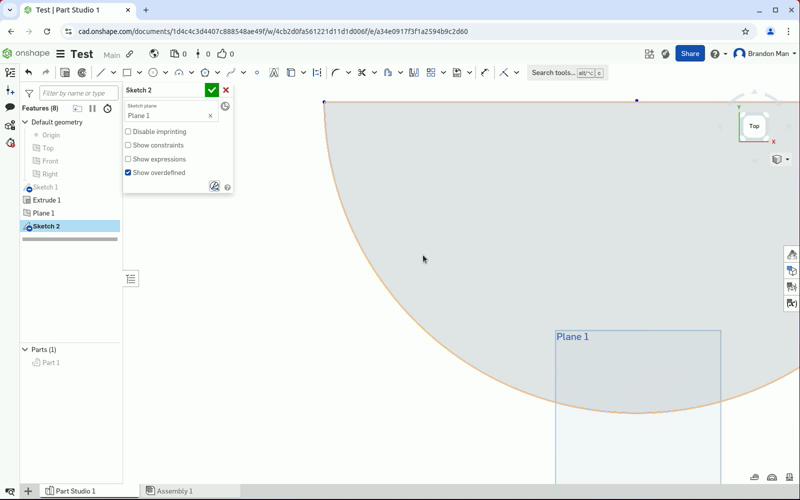
scroll(6)
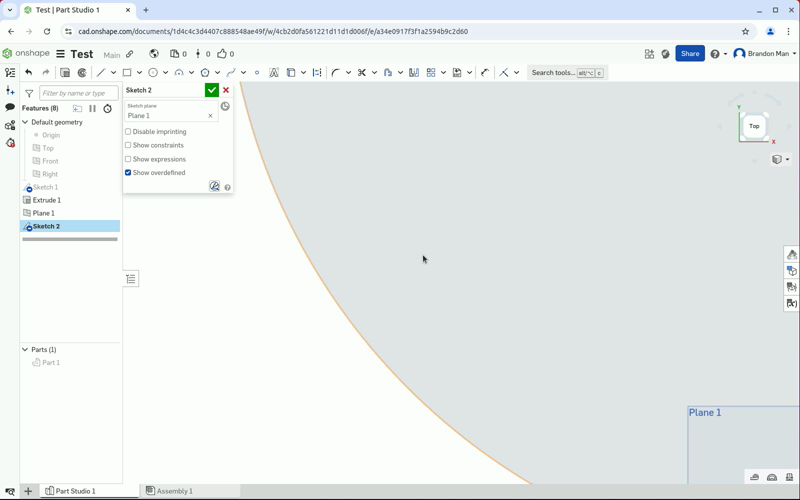
click(423, 254)
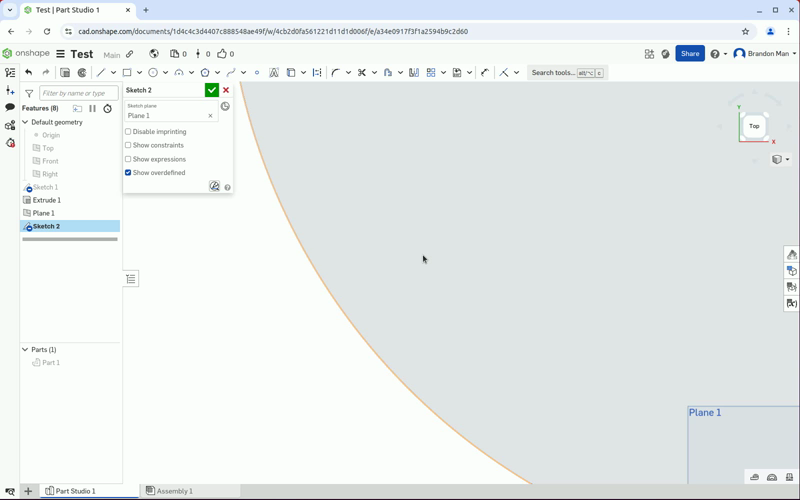
scroll(-6)
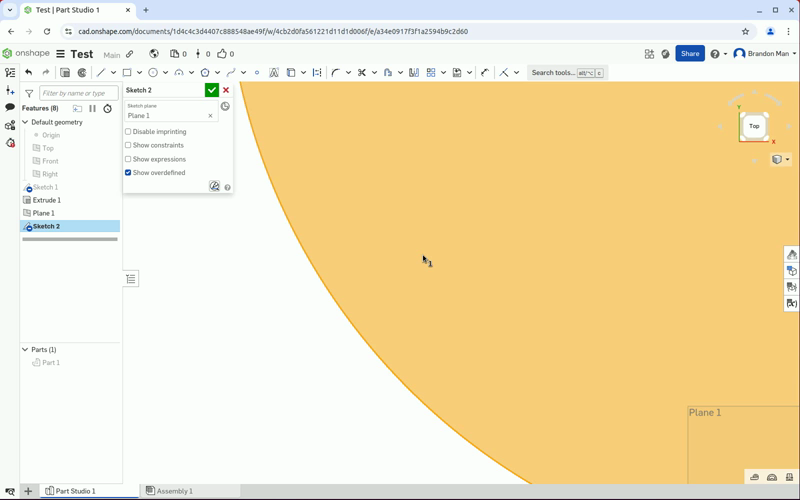
scroll(-6)
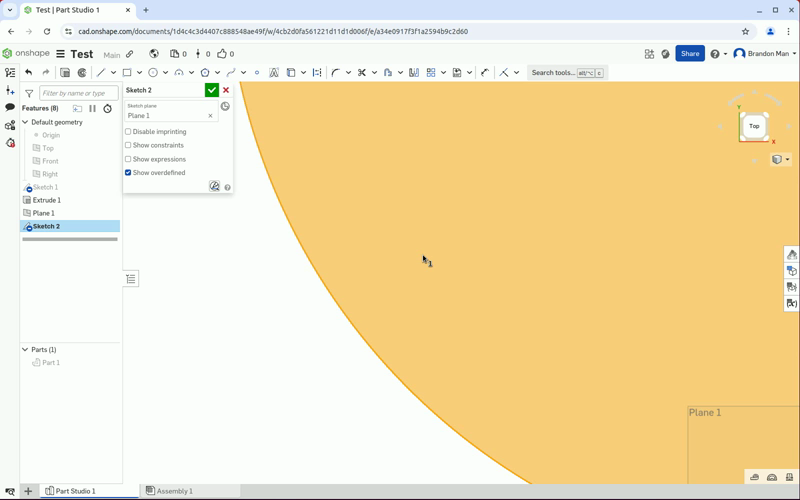
scroll(-6)
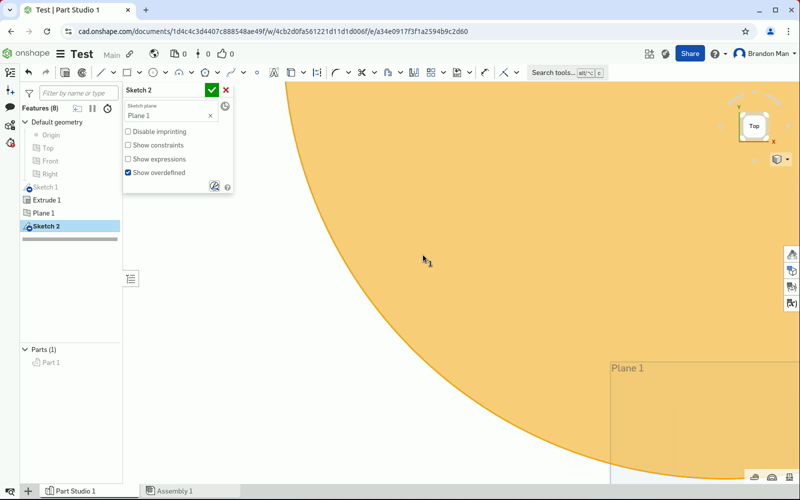
scroll(-6)
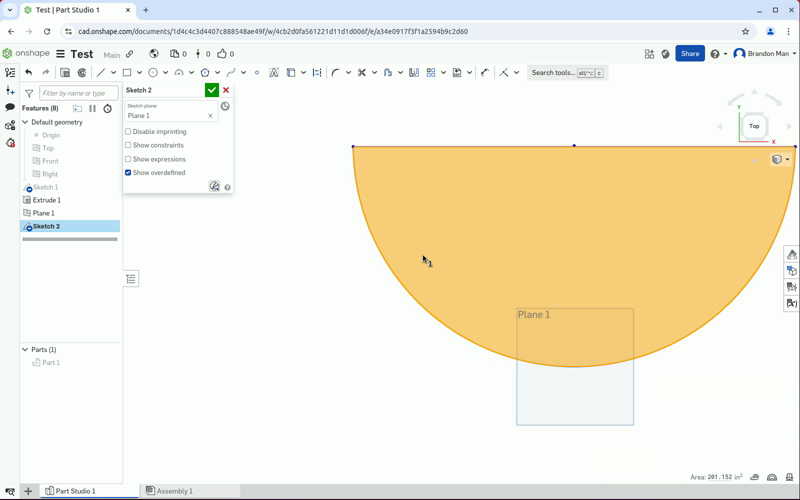
scroll(-6)
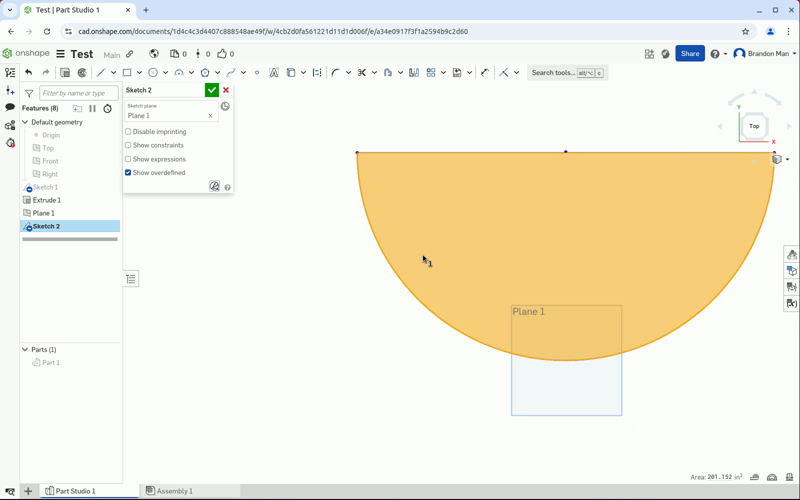
scroll(-6)
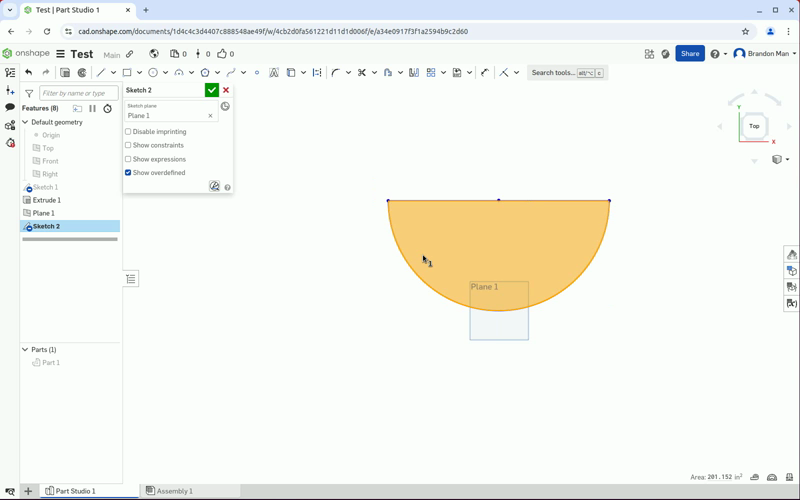
scroll(-6)
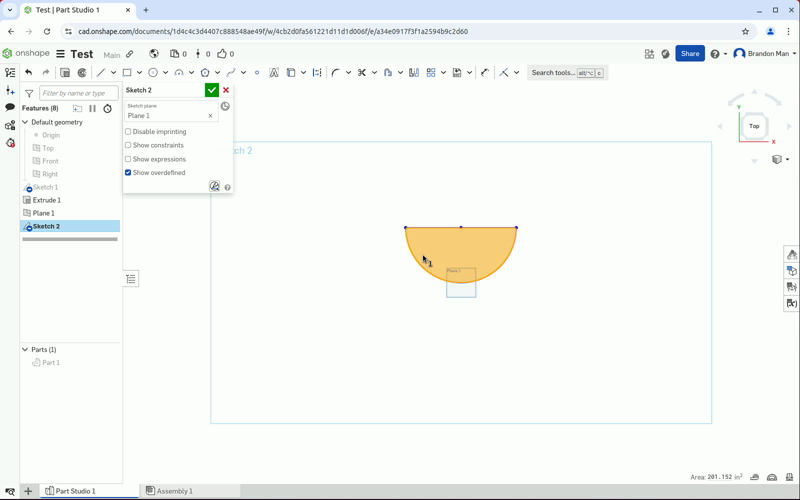
mouse_move(73, 352)
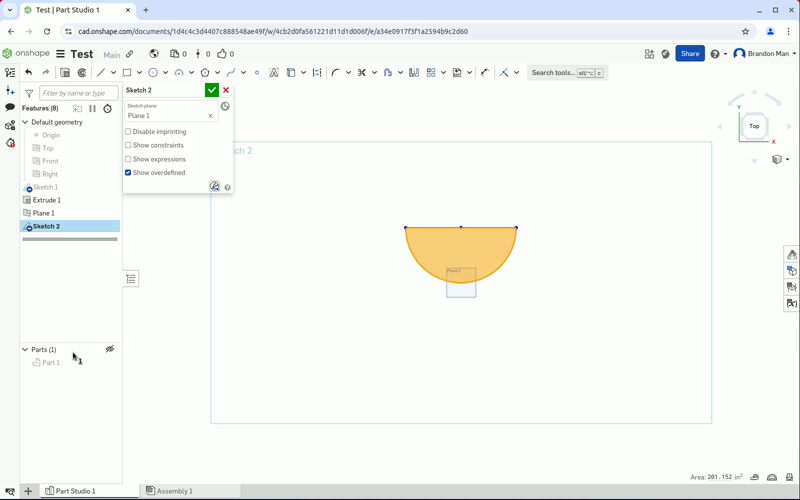
key(shift+y)
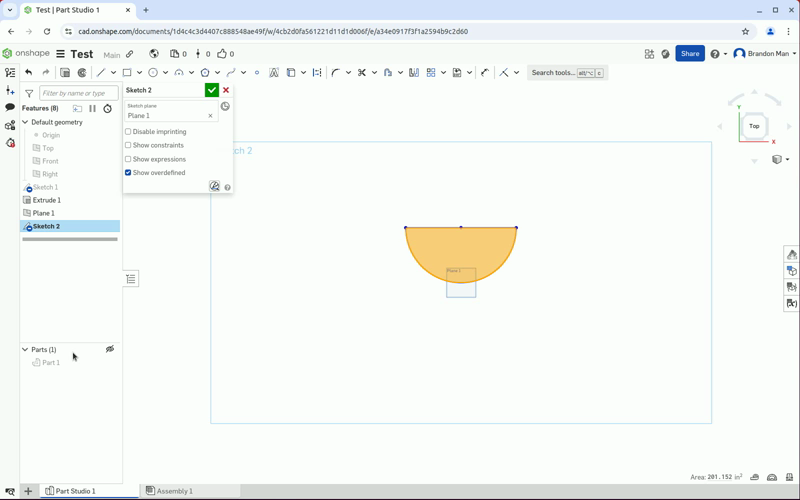
key(shift+e)
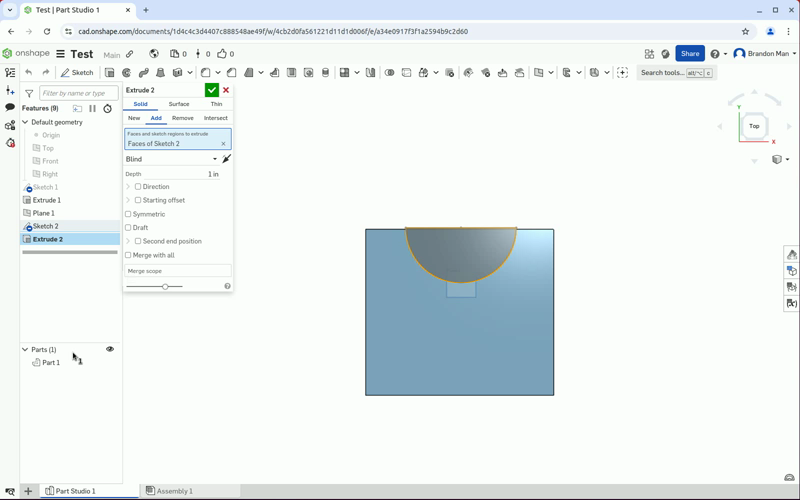
mouse_move(143, 106)
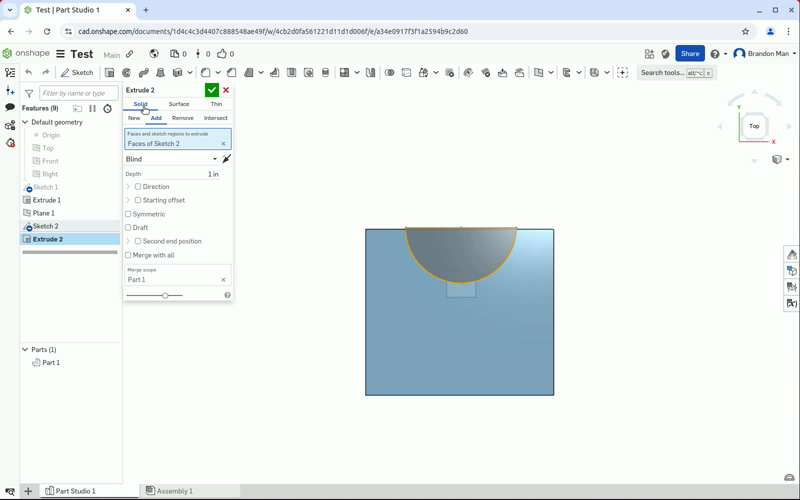
click(143, 106)
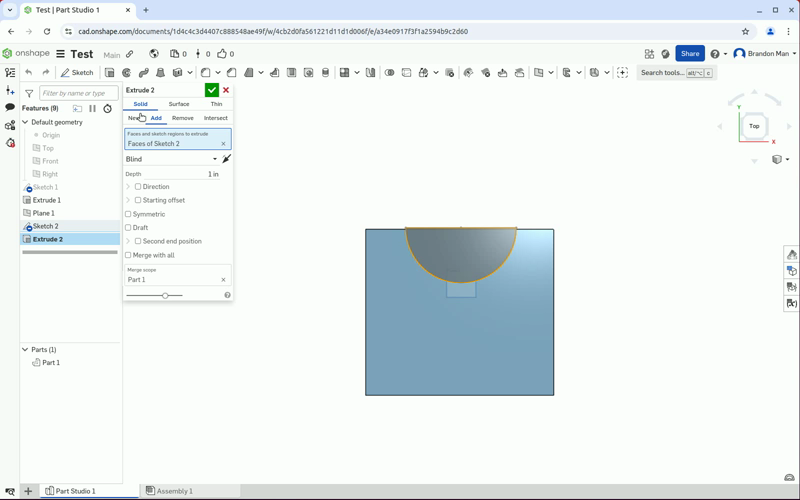
mouse_move(137, 120)
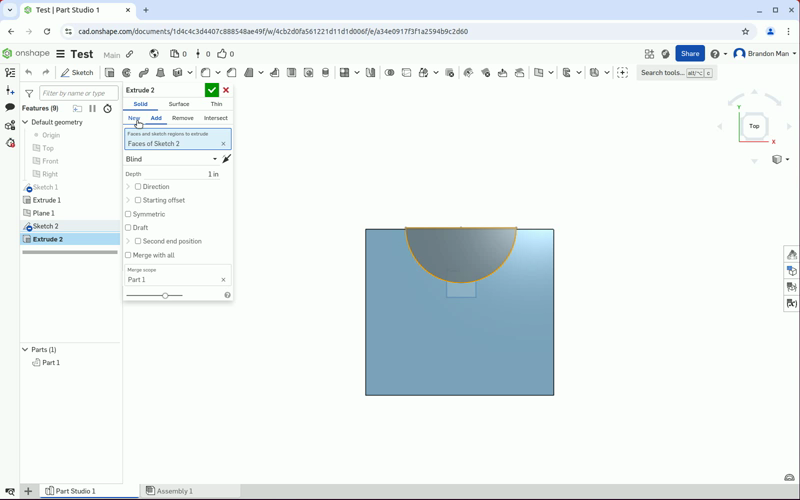
click(137, 120)
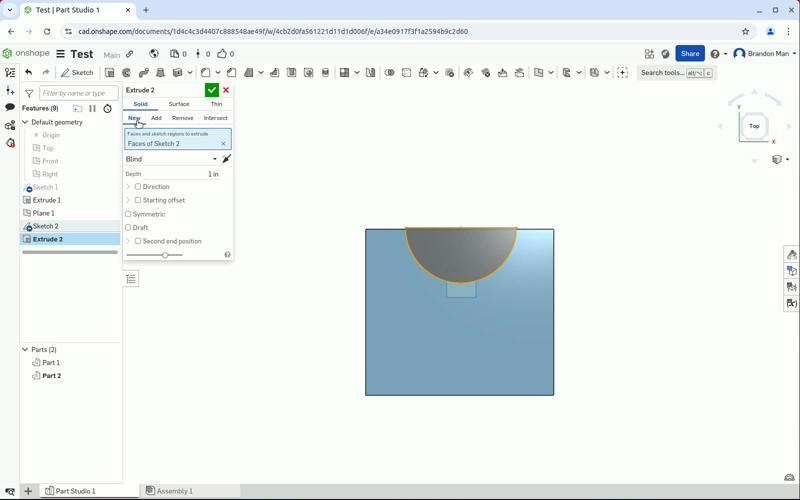
key(tab, 4)
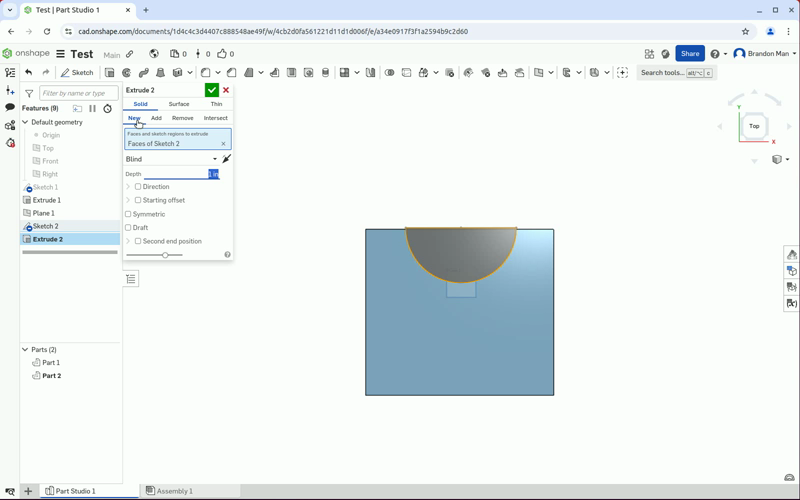
text(15.406)
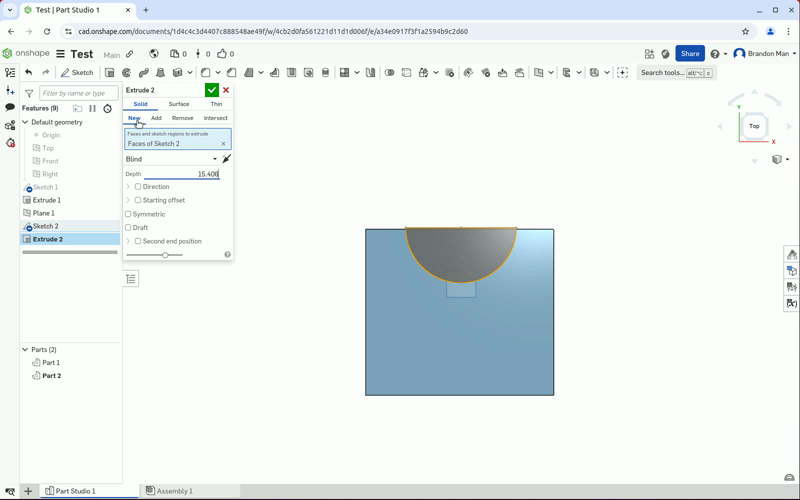
key(tab, 3)
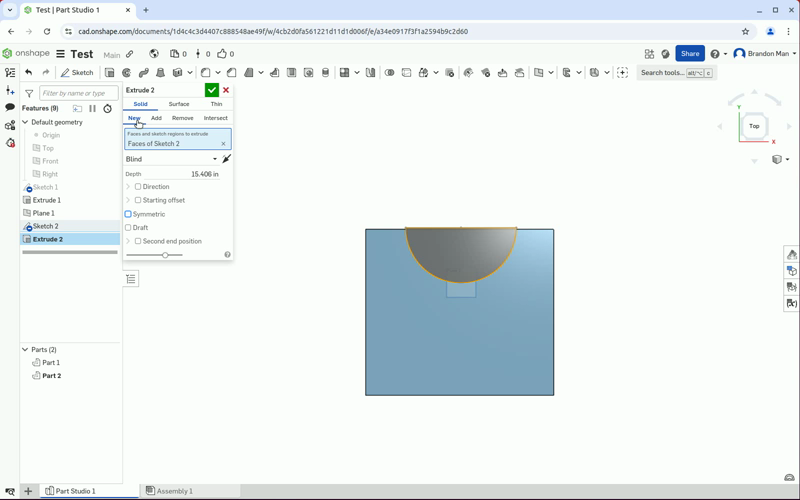
key(space)
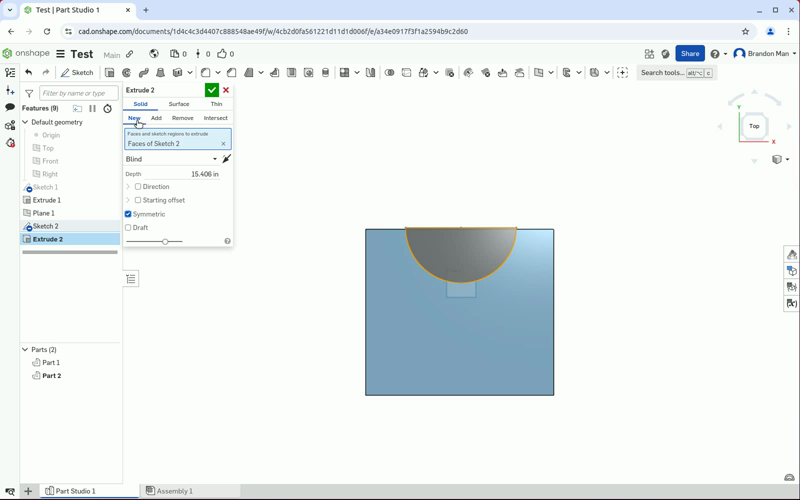
key(enter)
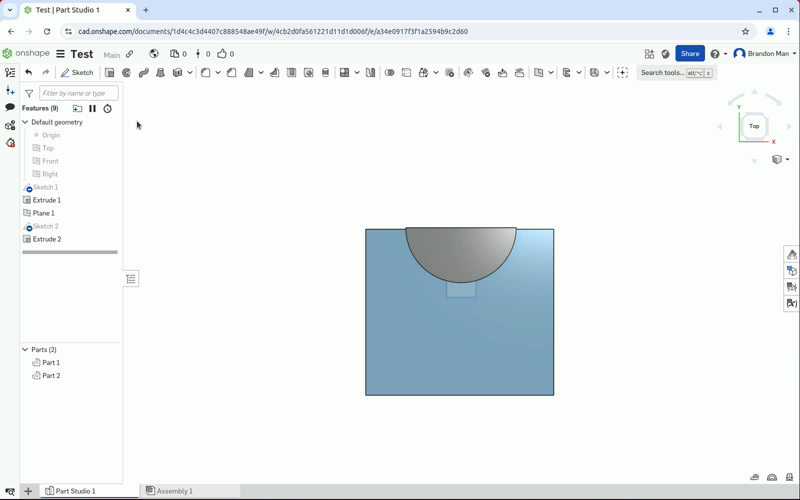
key(shift+h)
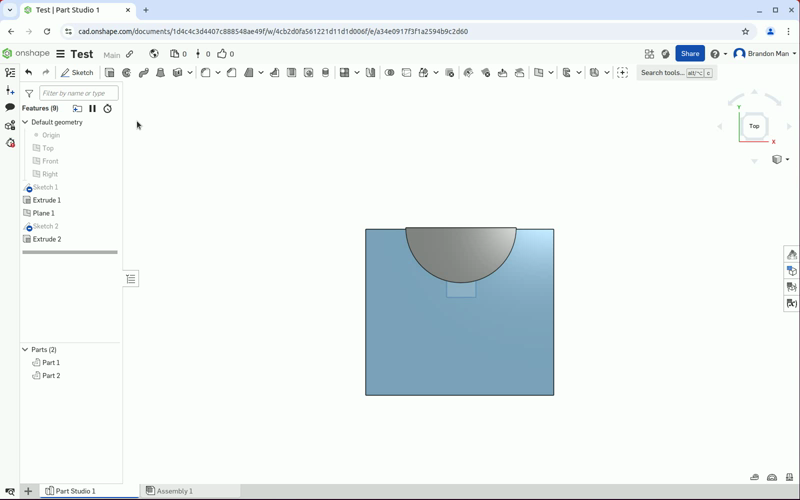
key(shift+h)
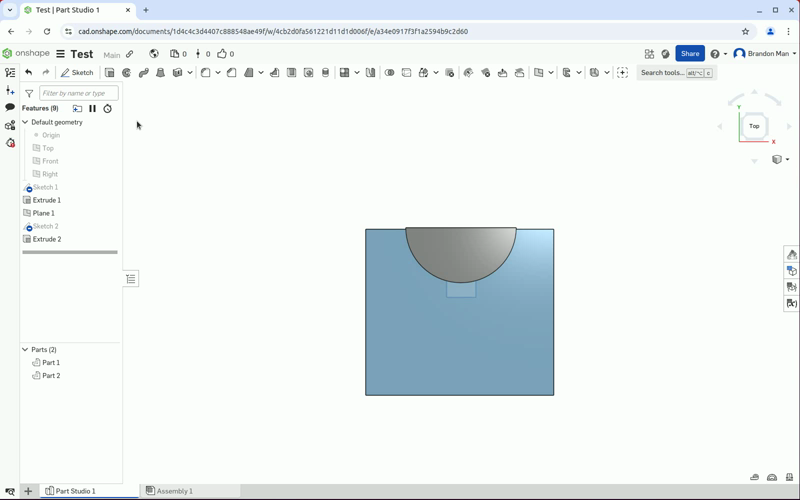
mouse_move(73, 189)
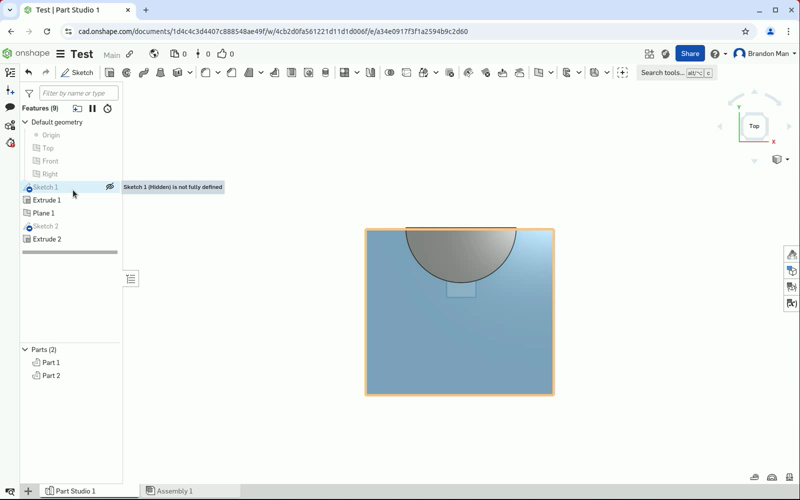
click(73, 189)
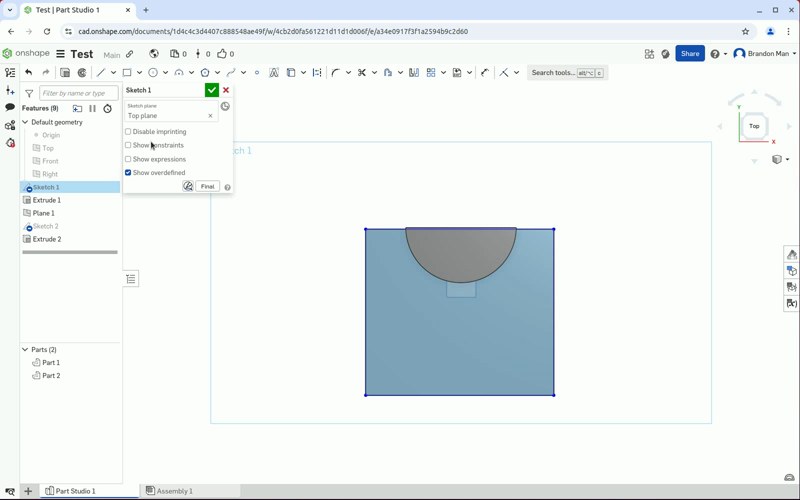
mouse_move(229, 92)
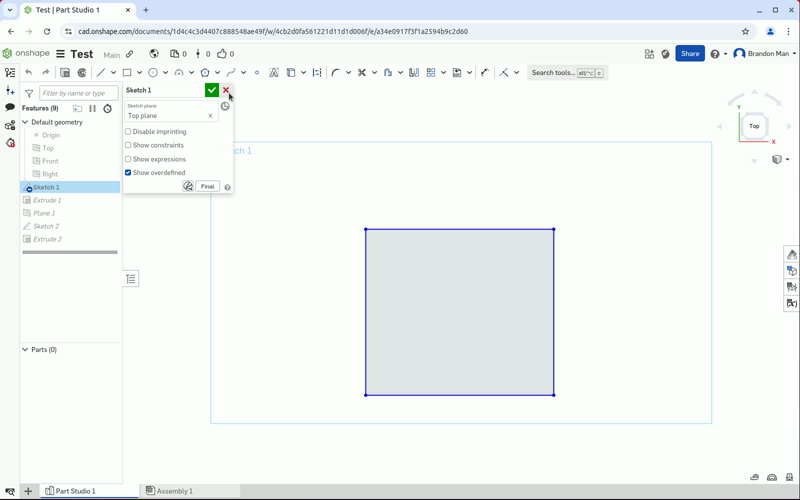
click(229, 92)
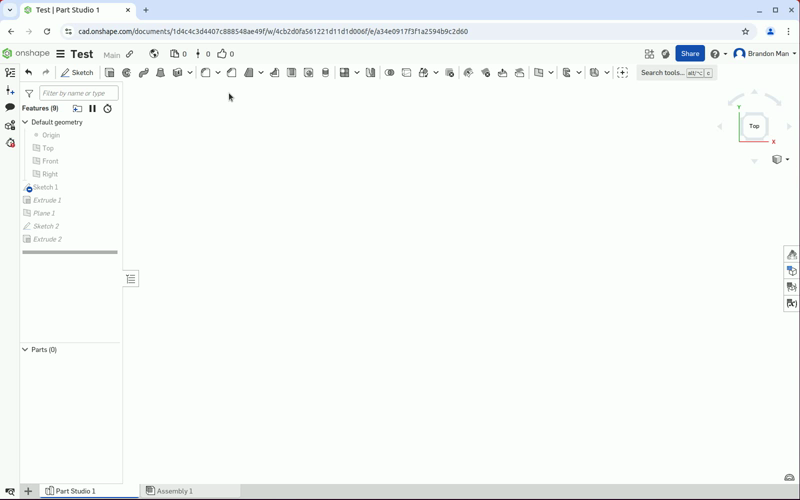
key(shift+s)
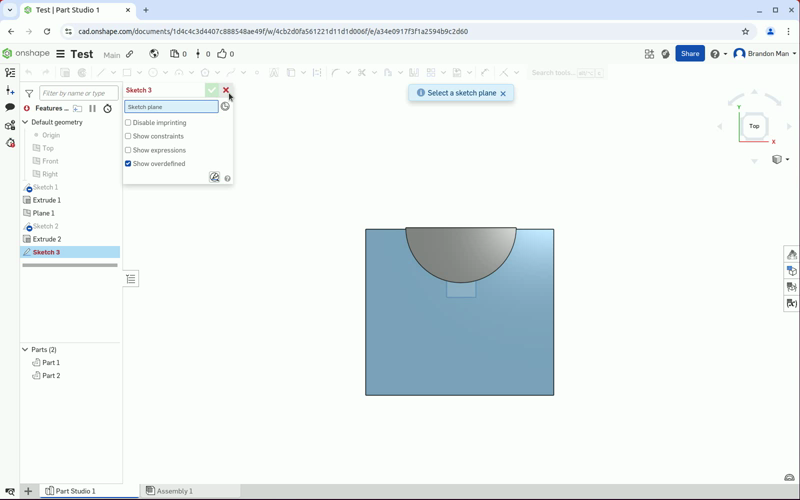
mouse_move(73, 215)
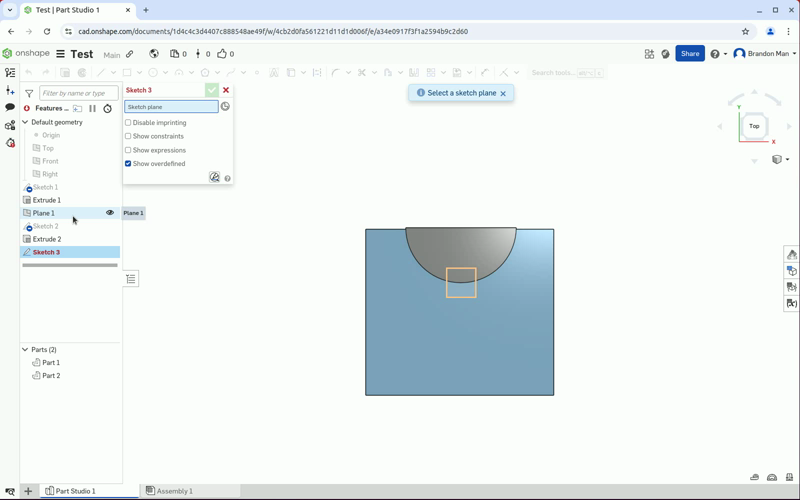
click(73, 215)
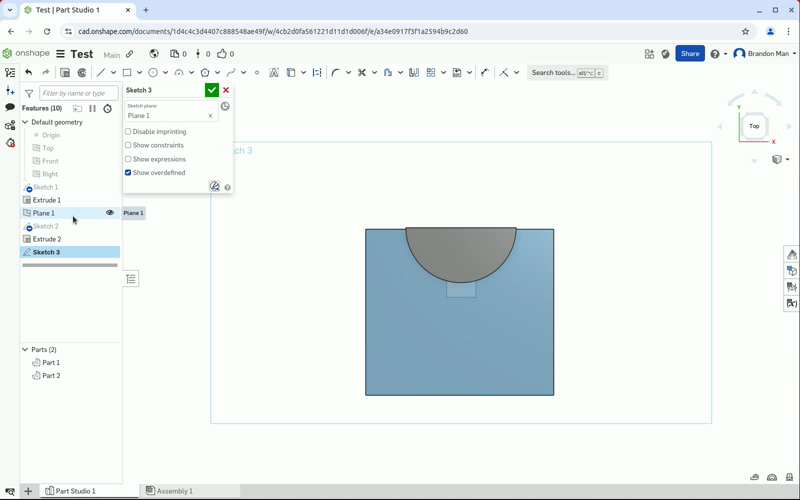
mouse_move(73, 352)
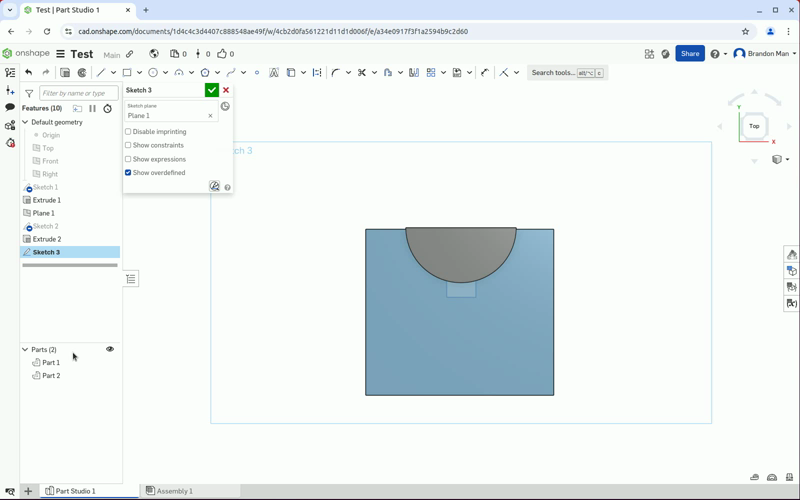
key(y)
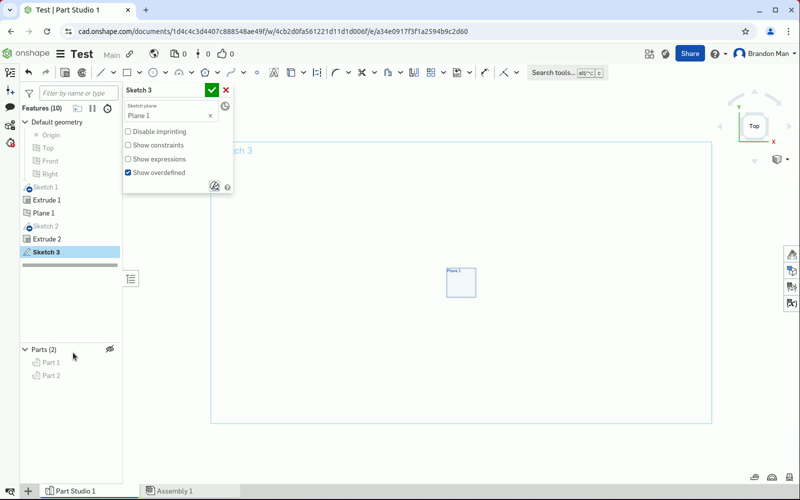
key(l)
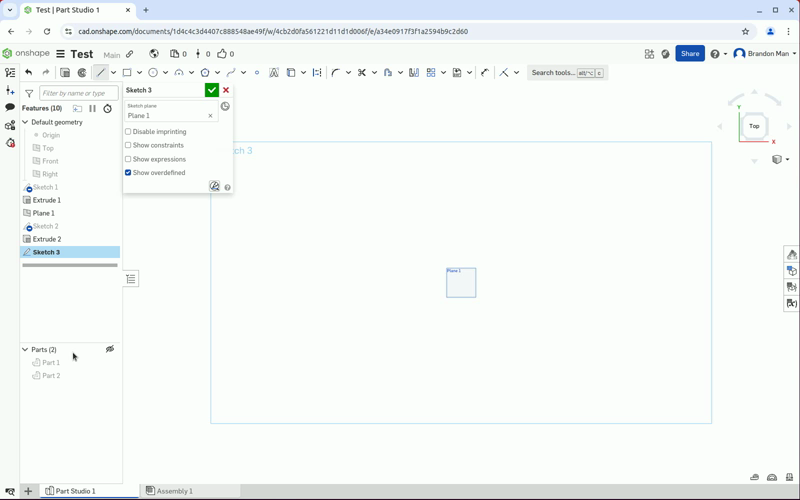
key_down(shift)
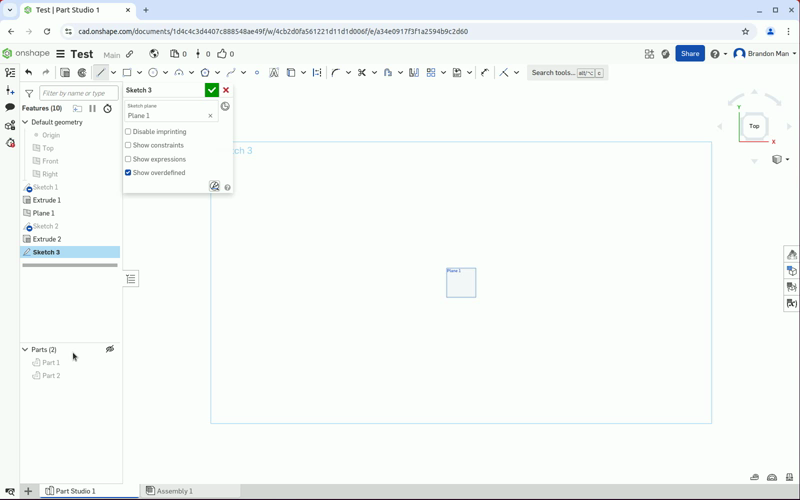
mouse_move(405, 227)
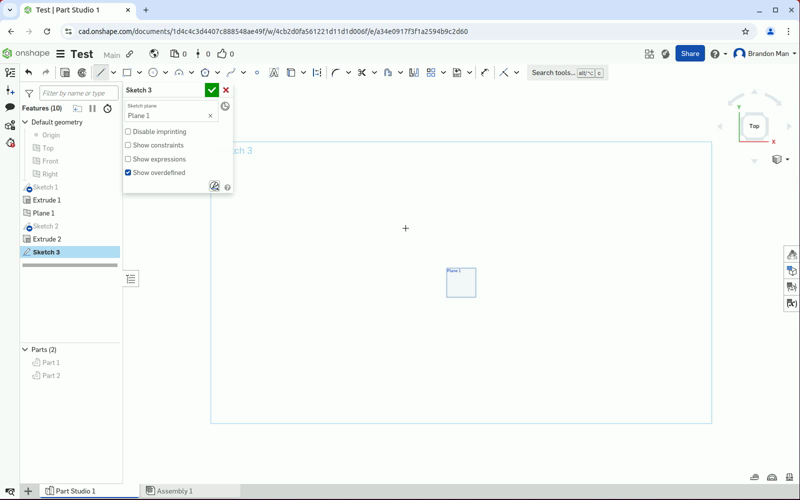
click(405, 227)
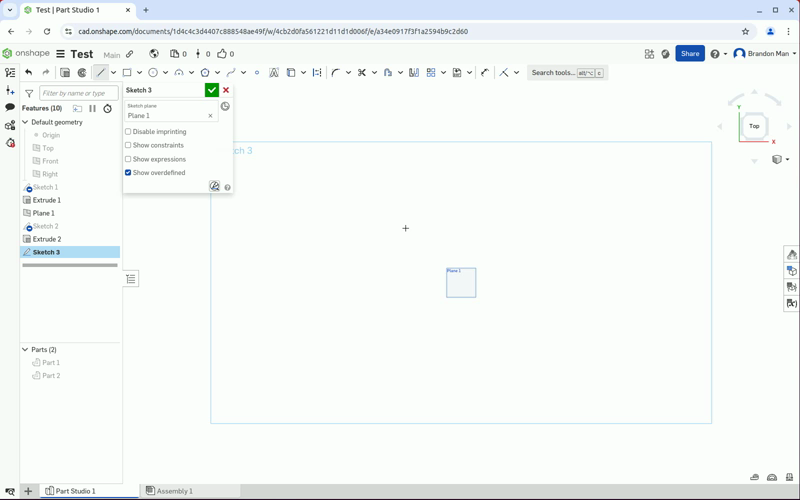
key_up(shift)
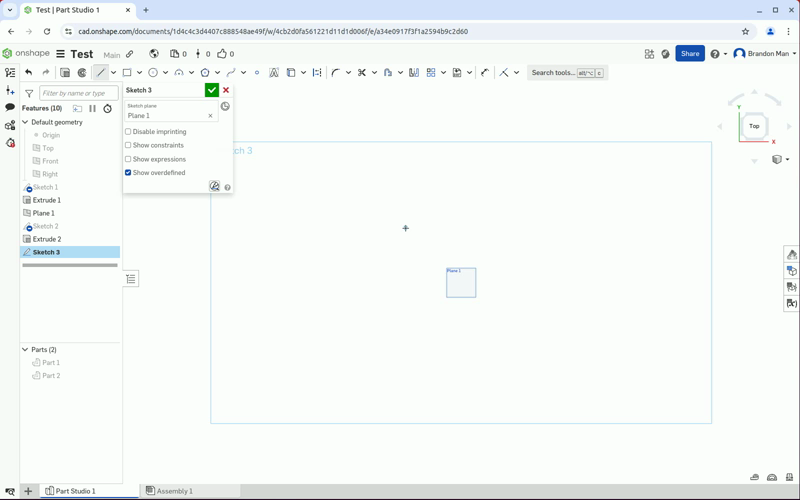
key_down(shift)
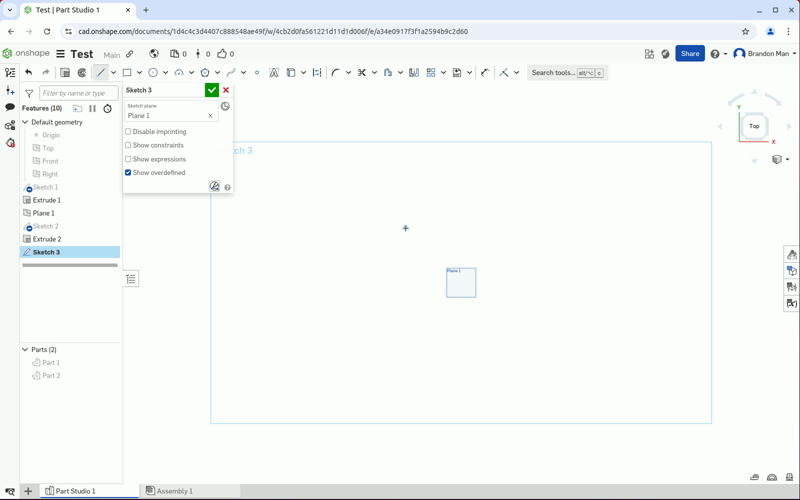
mouse_move(516, 227)
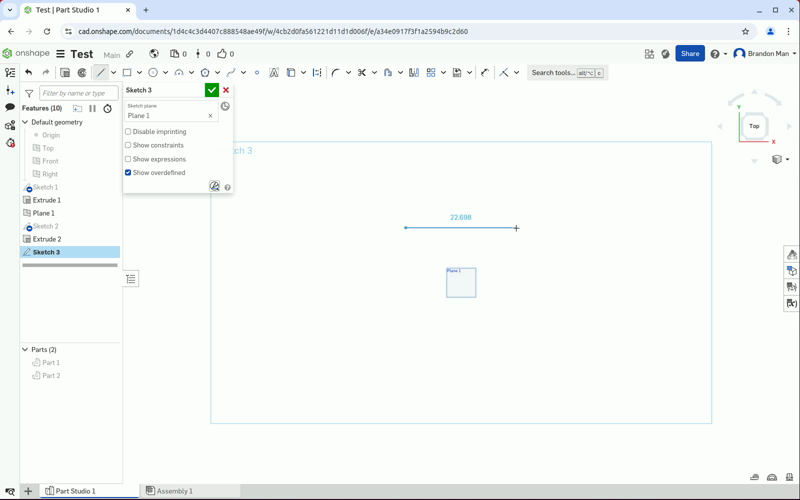
click(516, 227)
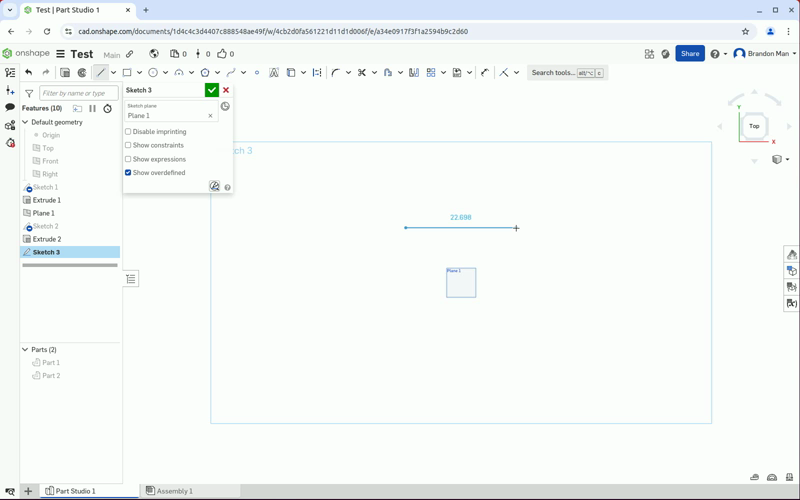
key_up(shift)
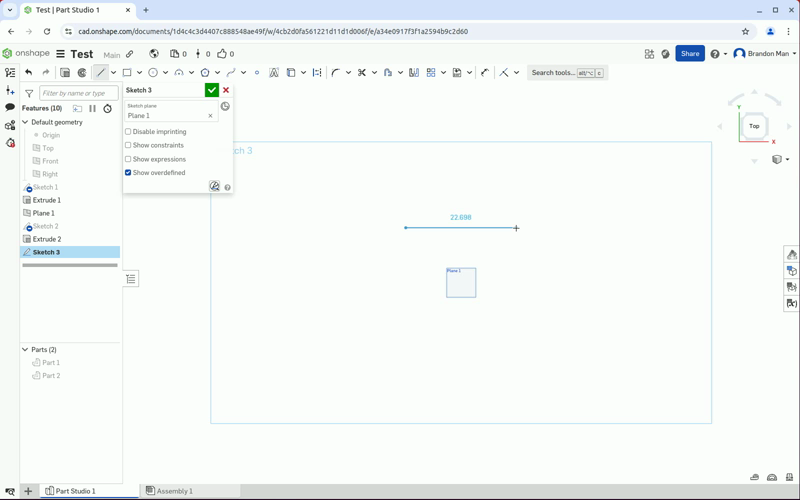
key(esc)
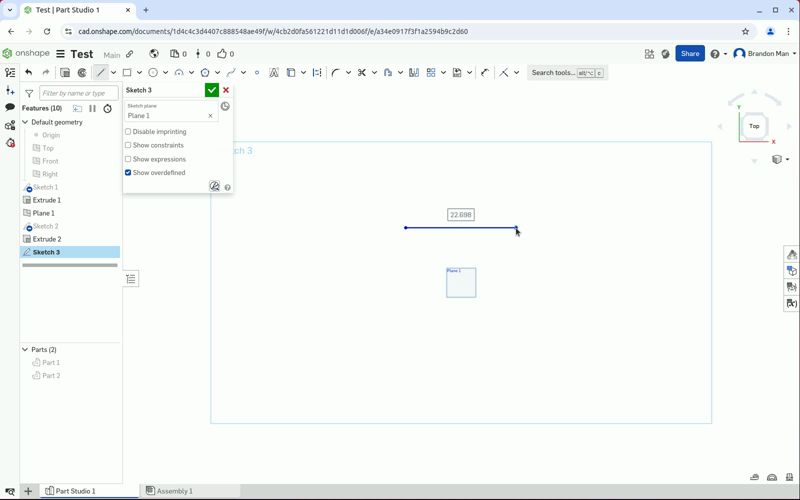
key(a)
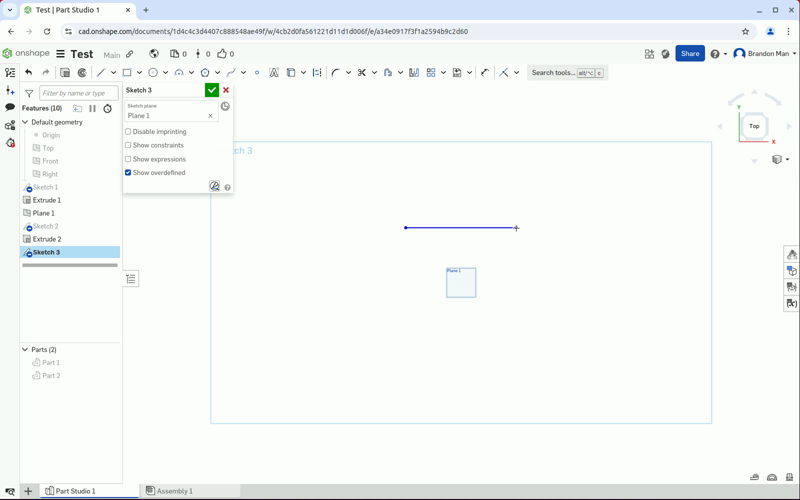
mouse_move(516, 227)
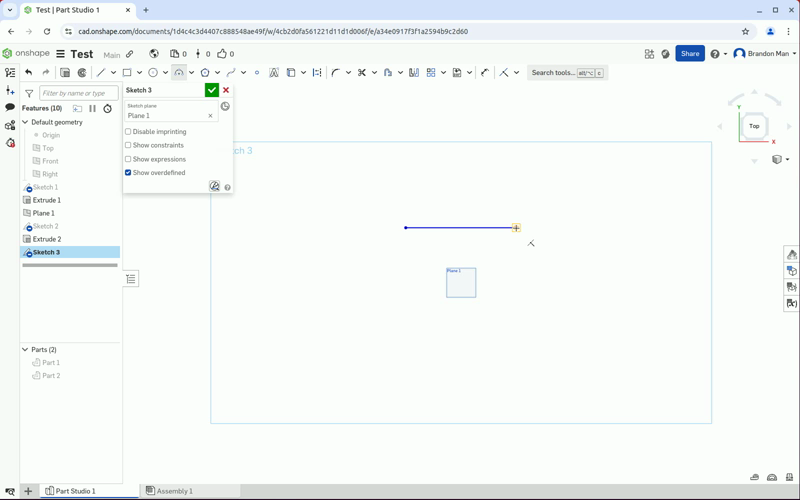
click(516, 227)
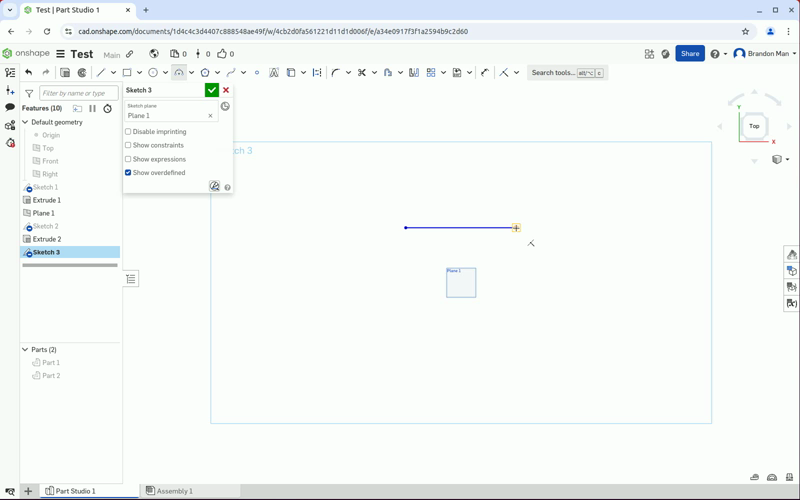
mouse_move(405, 227)
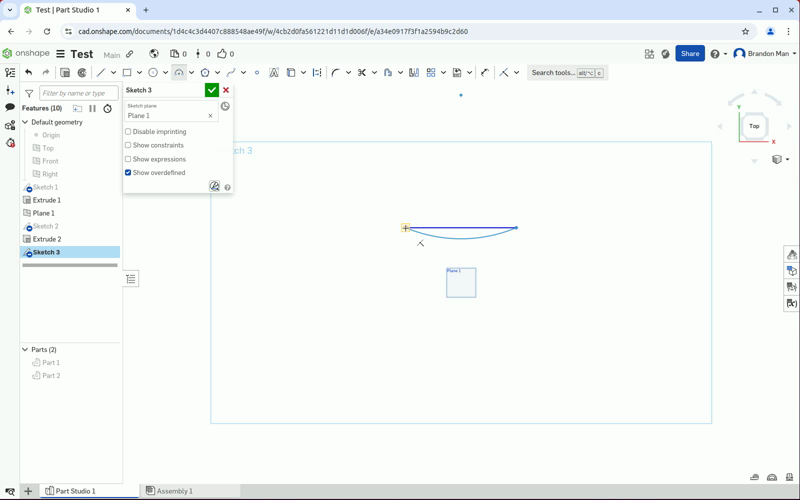
click(405, 227)
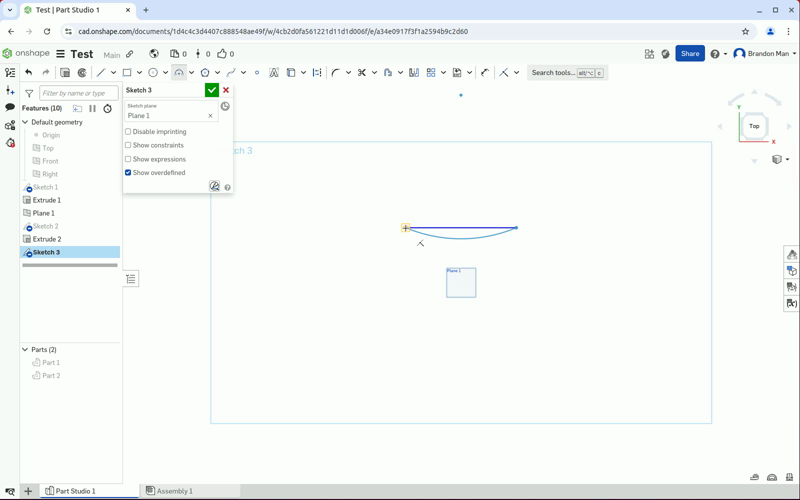
key_down(shift)
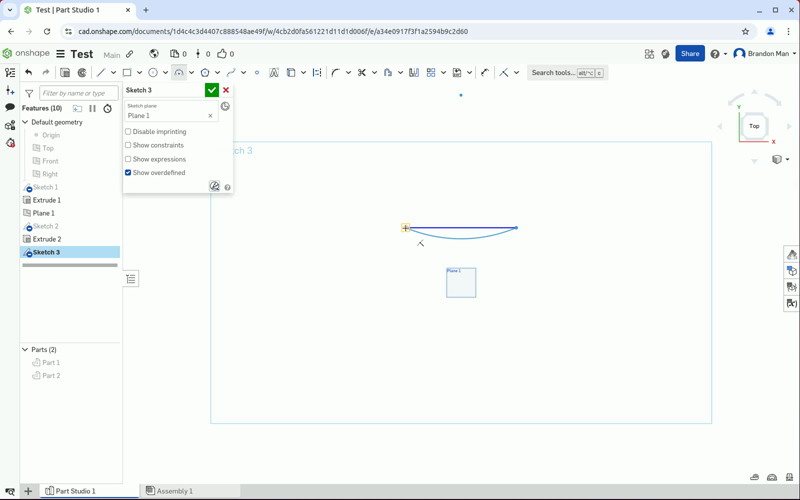
mouse_move(460, 172)
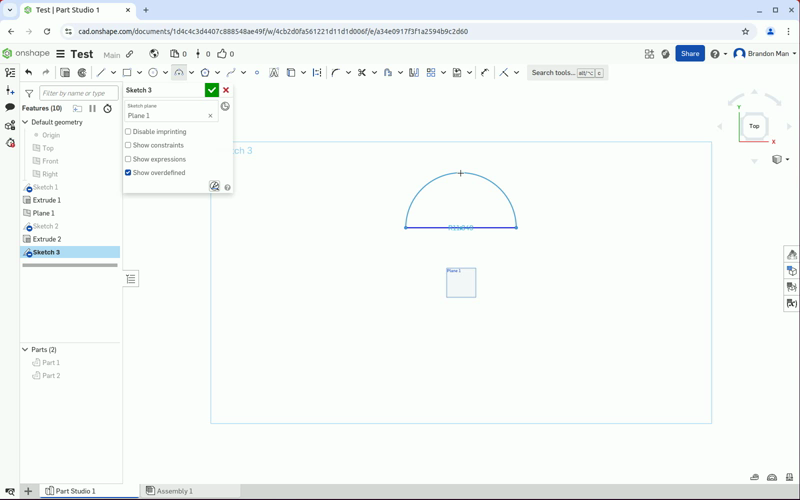
click(460, 172)
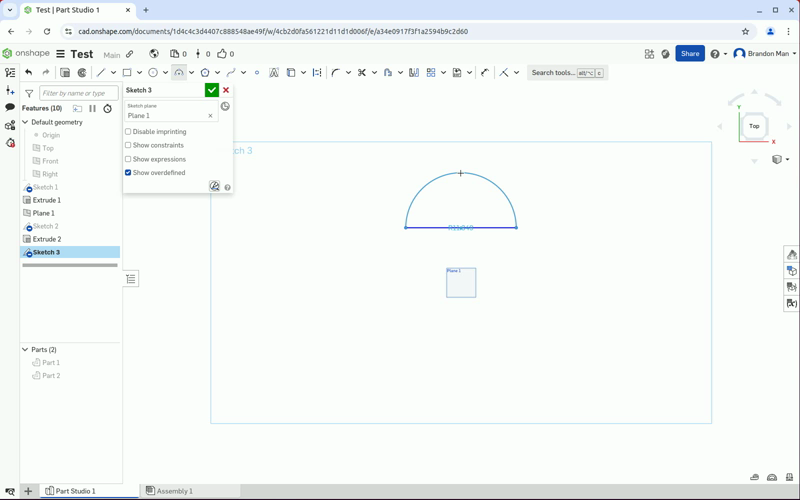
key_up(shift)
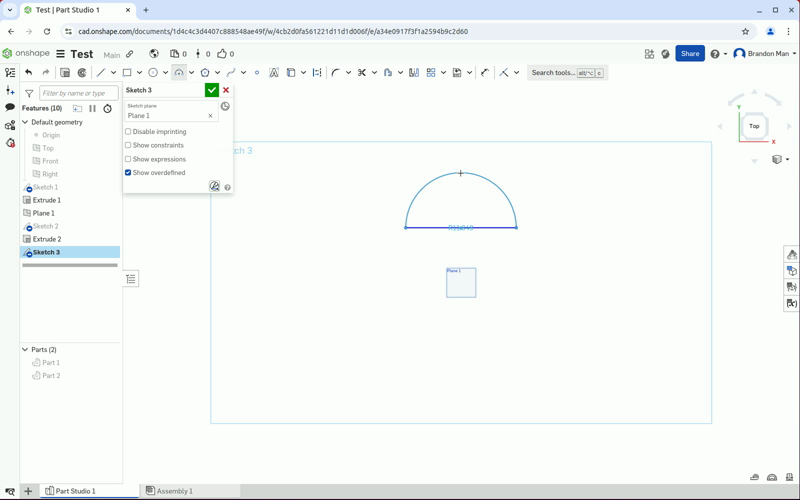
key(esc)
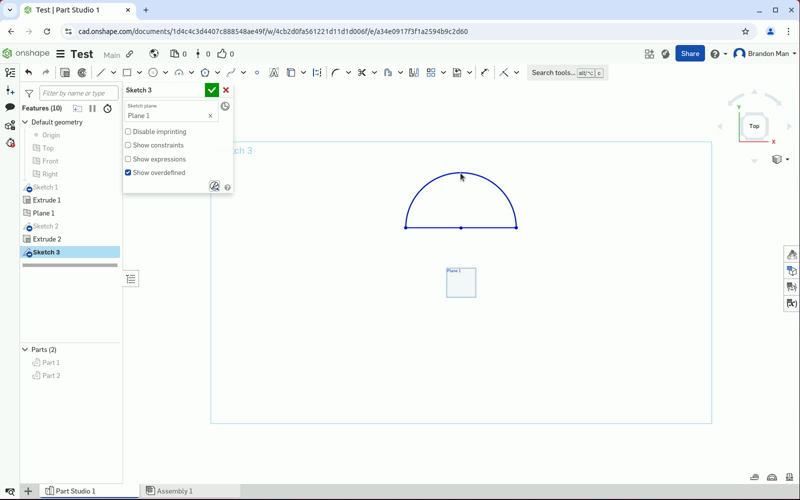
mouse_move(439, 212)
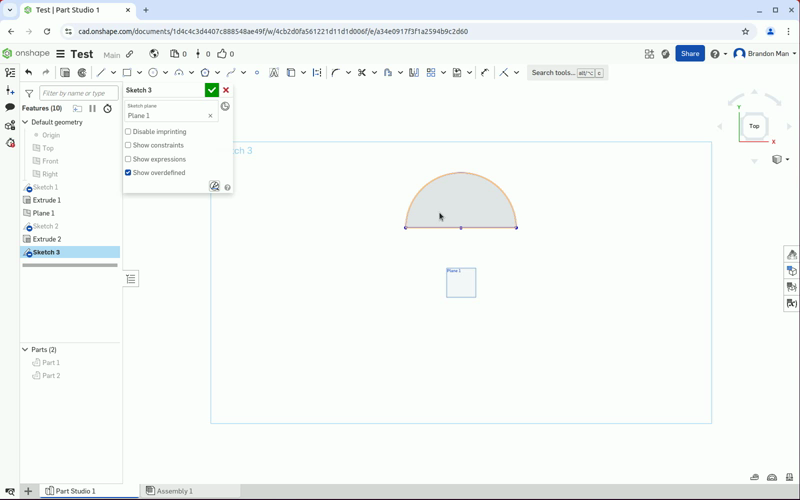
scroll(6)
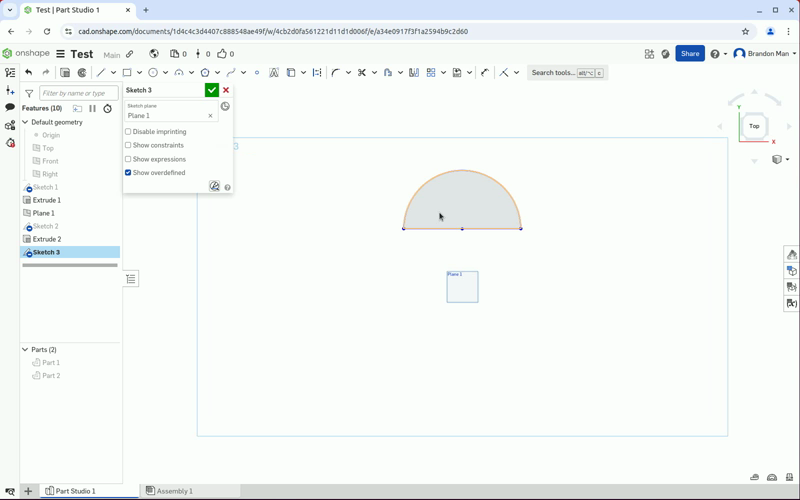
scroll(6)
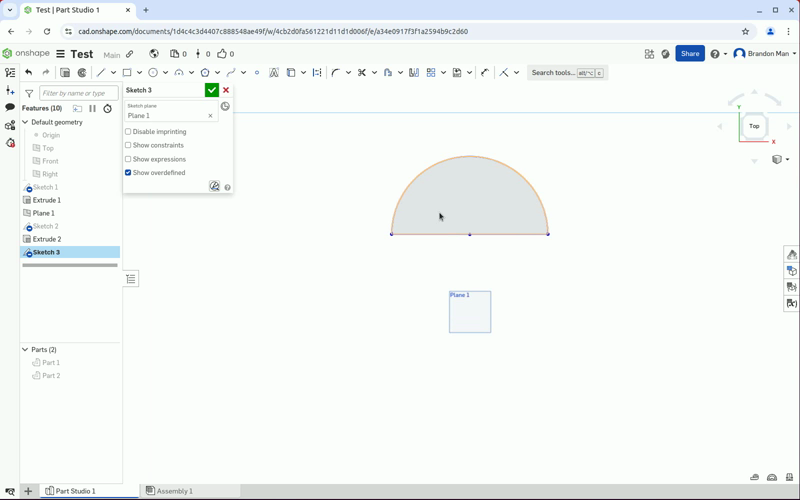
scroll(6)
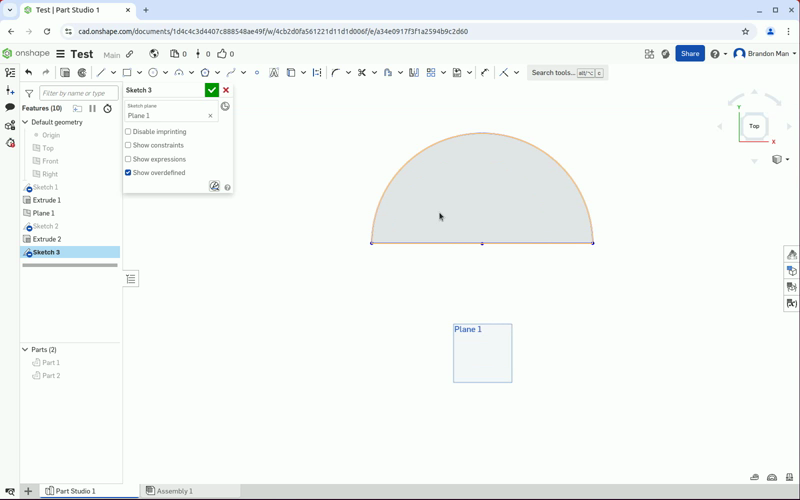
scroll(6)
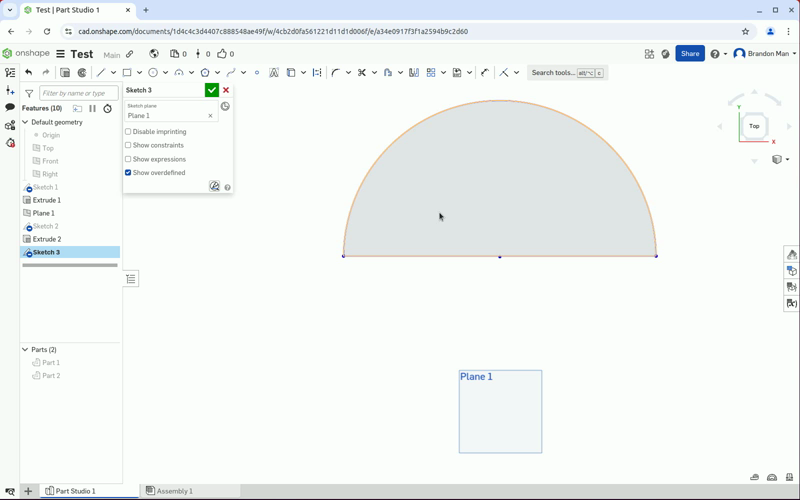
scroll(6)
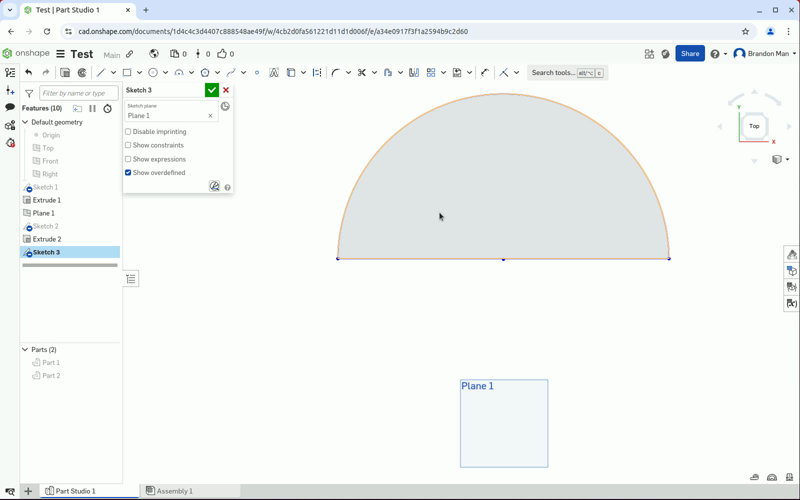
scroll(6)
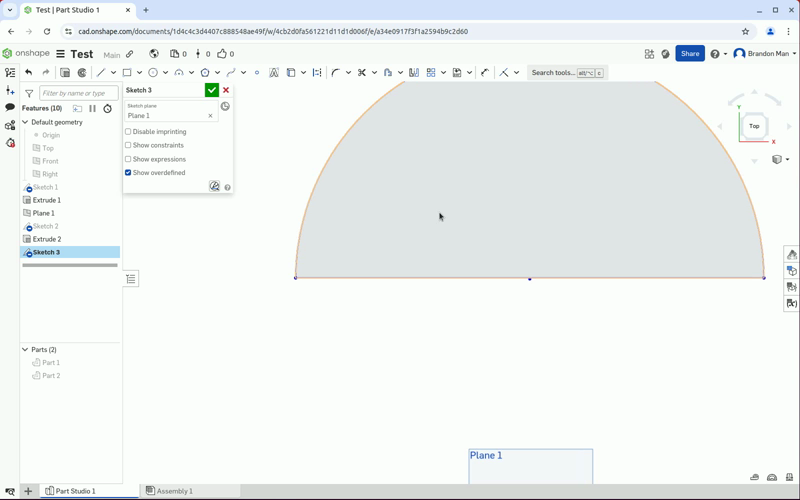
scroll(6)
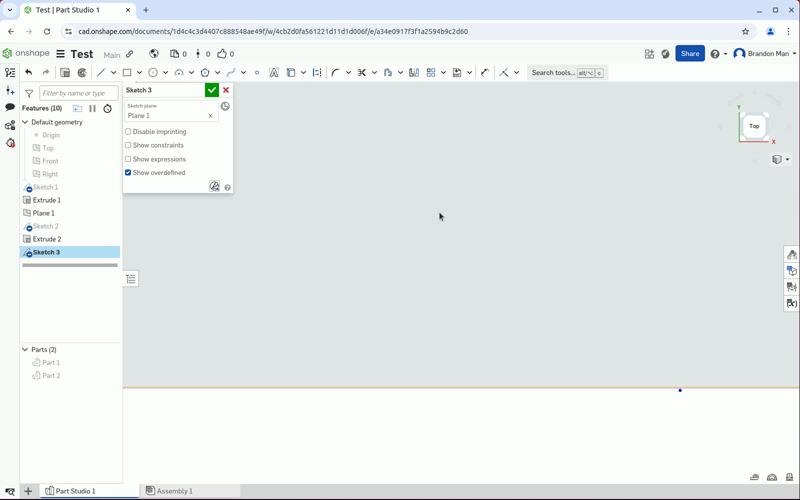
click(439, 212)
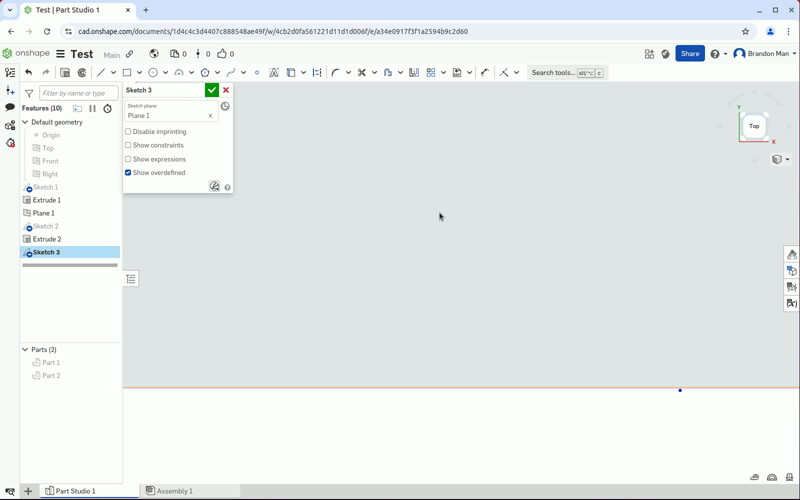
scroll(-6)
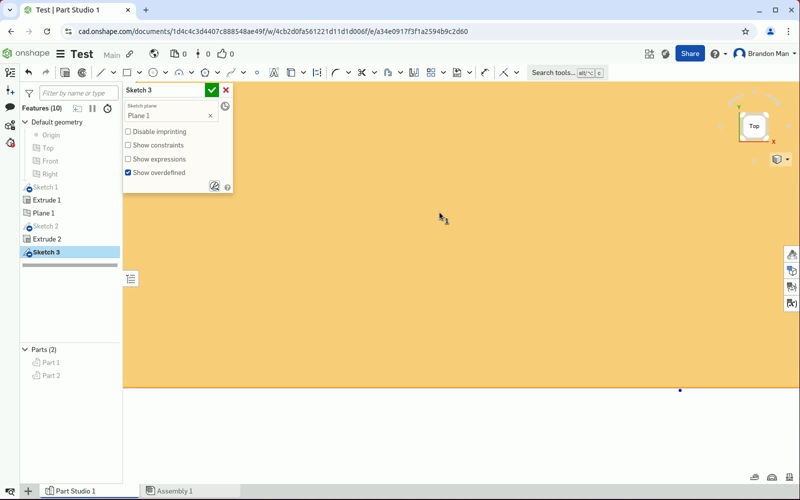
scroll(-6)
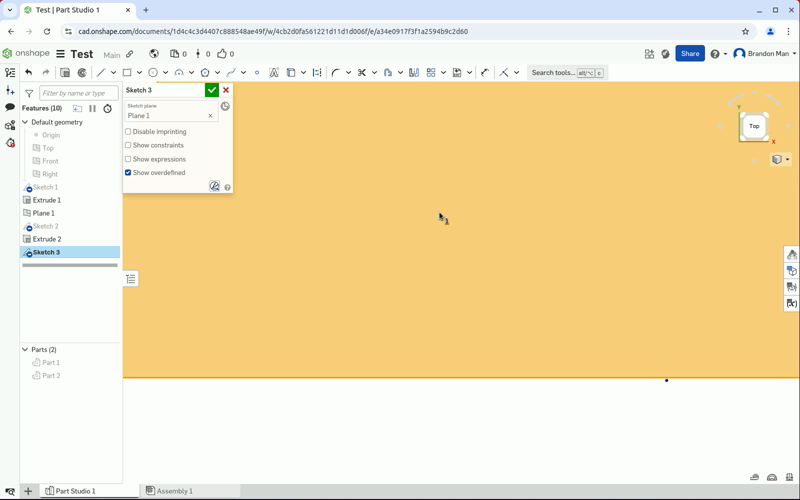
scroll(-6)
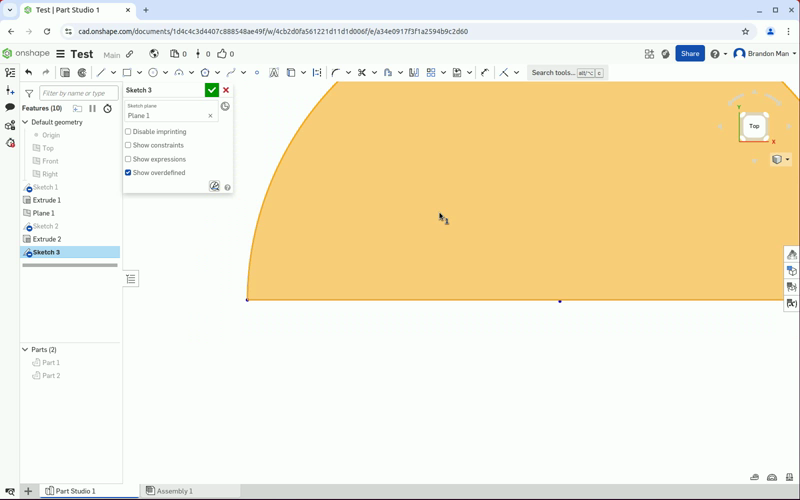
scroll(-6)
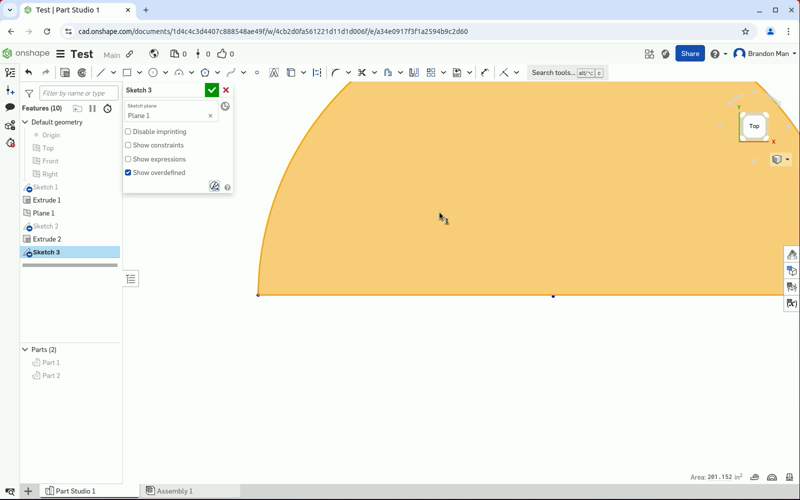
scroll(-6)
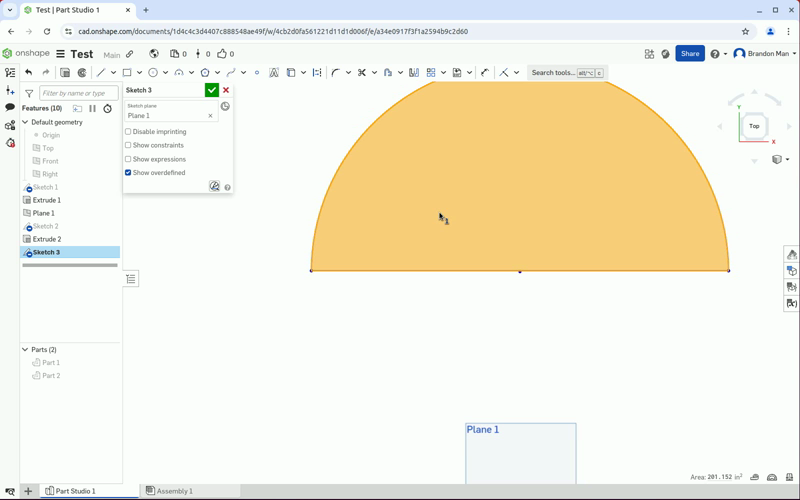
scroll(-6)
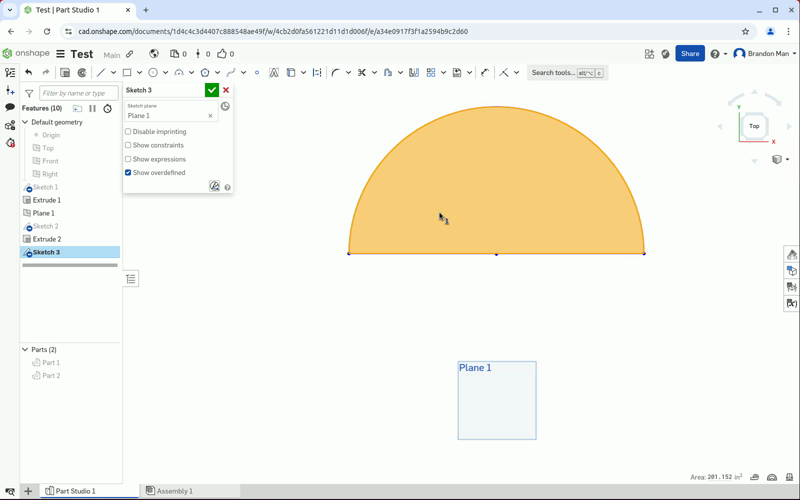
scroll(-6)
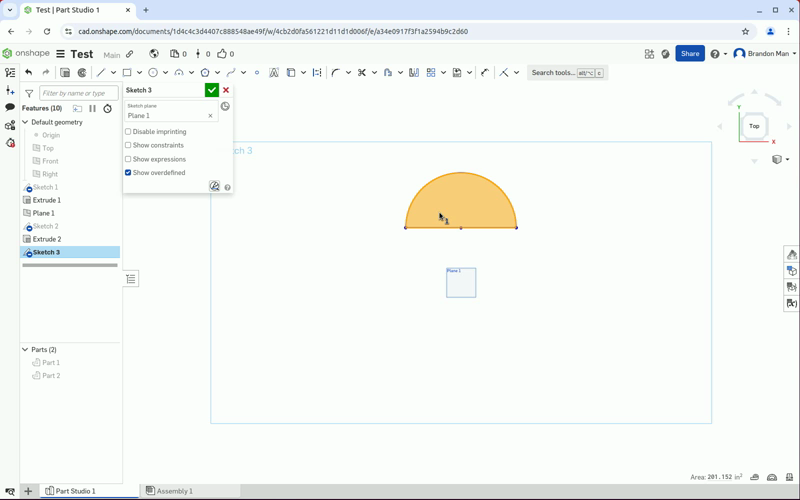
mouse_move(73, 352)
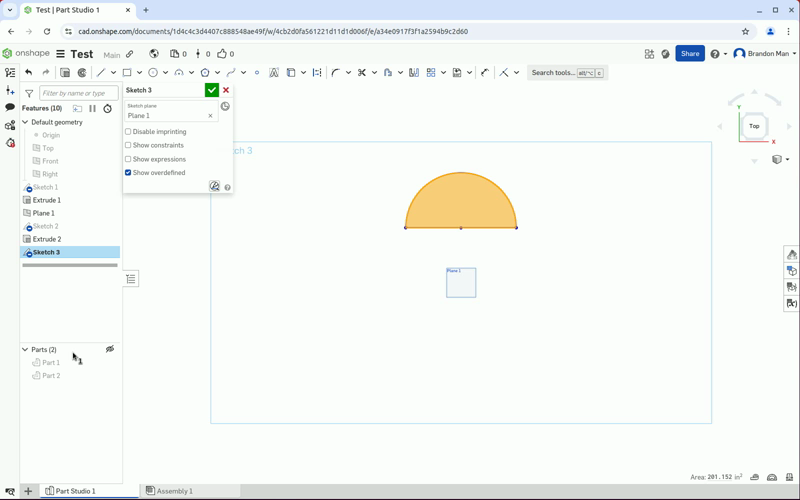
key(shift+y)
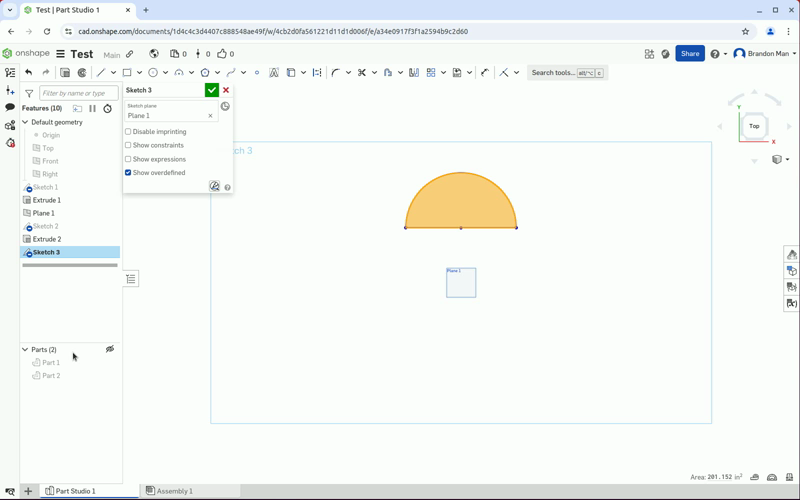
key(shift+e)
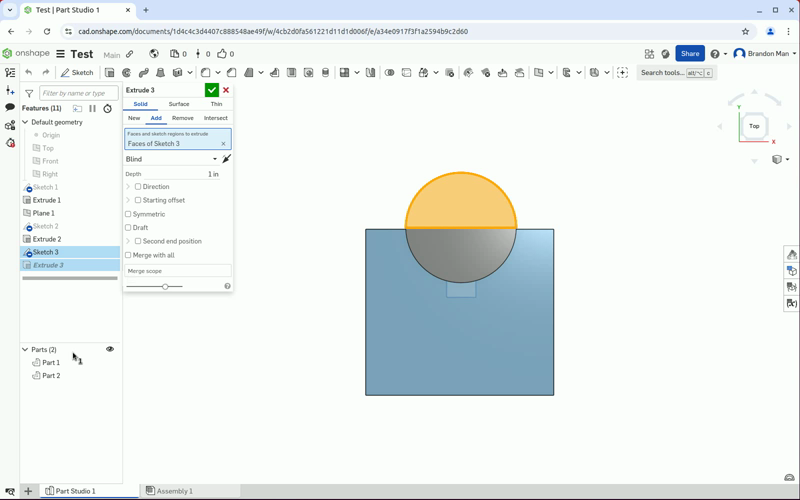
mouse_move(143, 106)
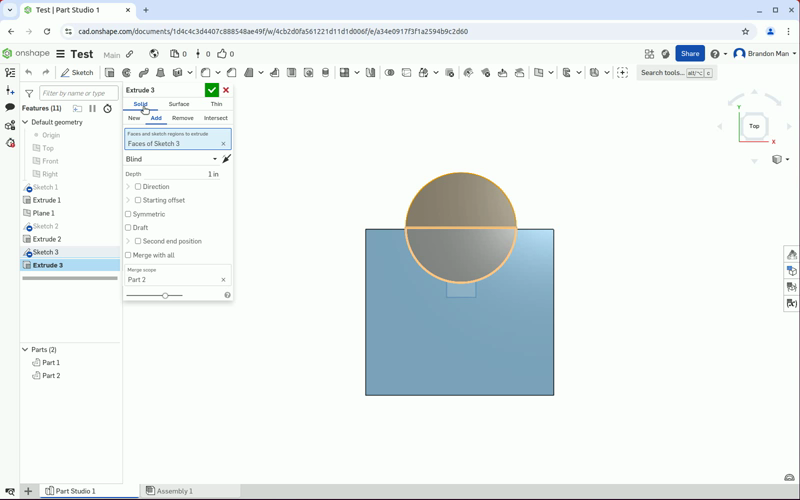
click(143, 106)
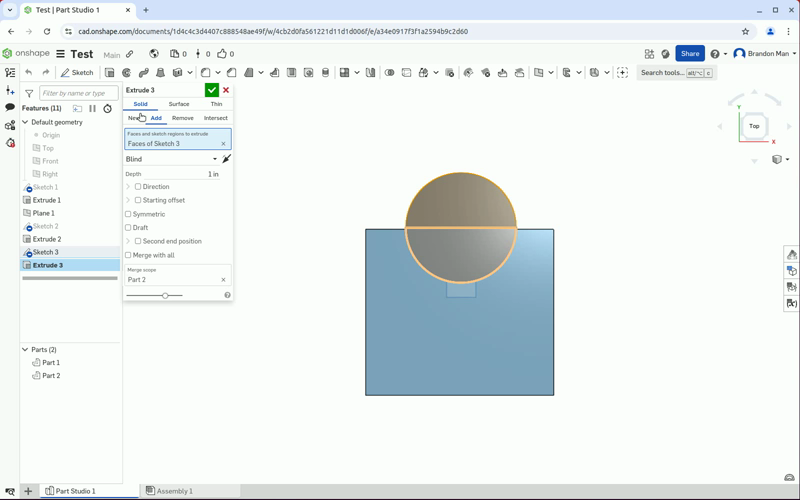
mouse_move(137, 120)
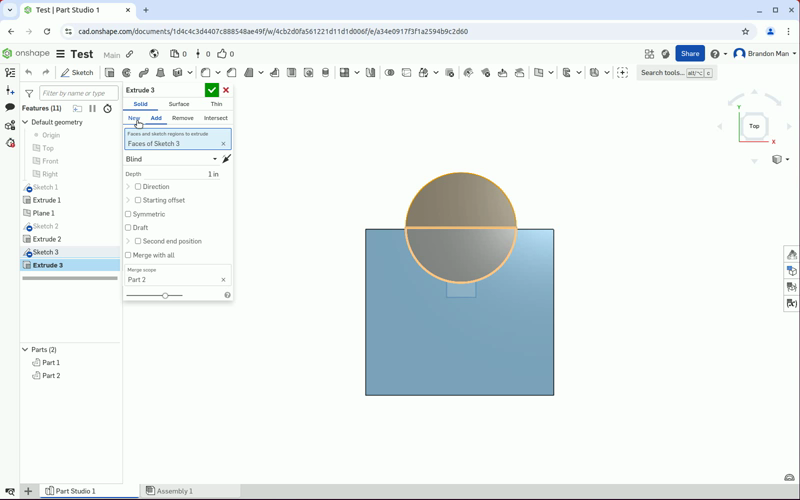
click(137, 120)
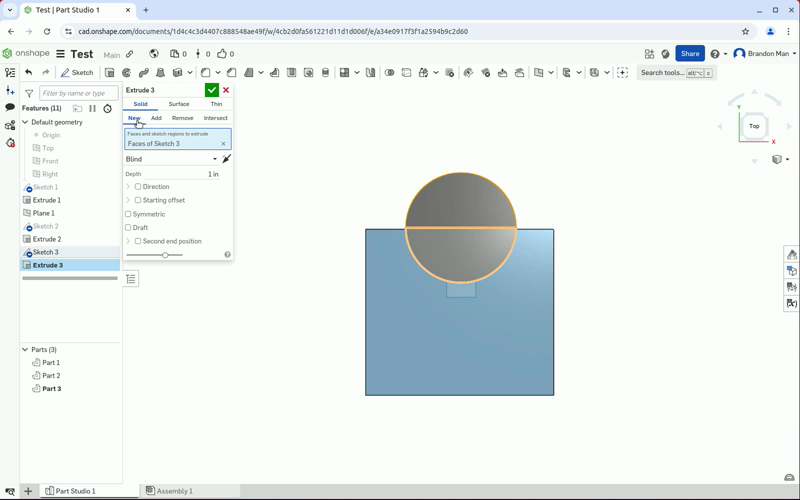
key(tab, 4)
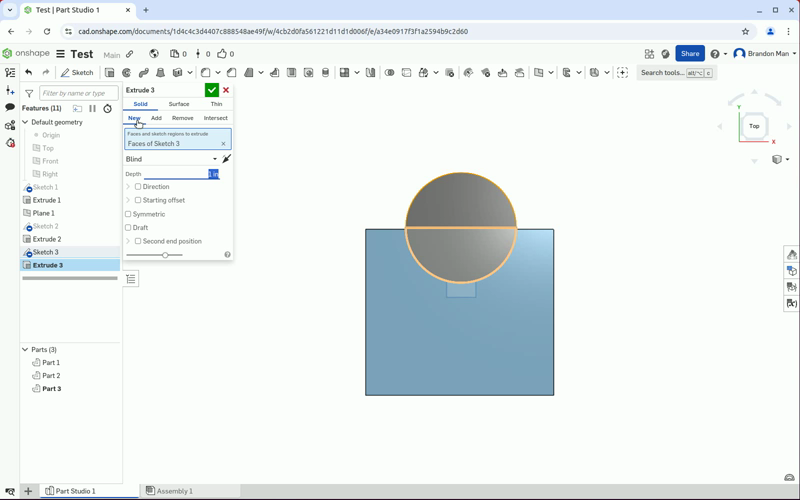
text(15.406)
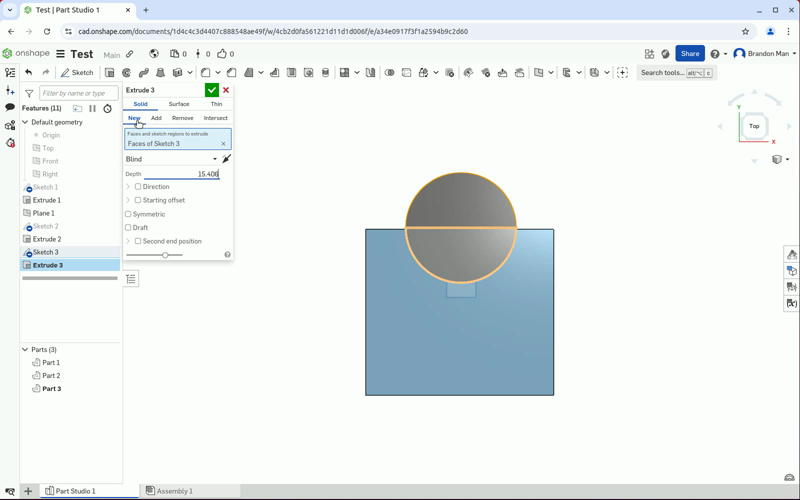
key(tab, 3)
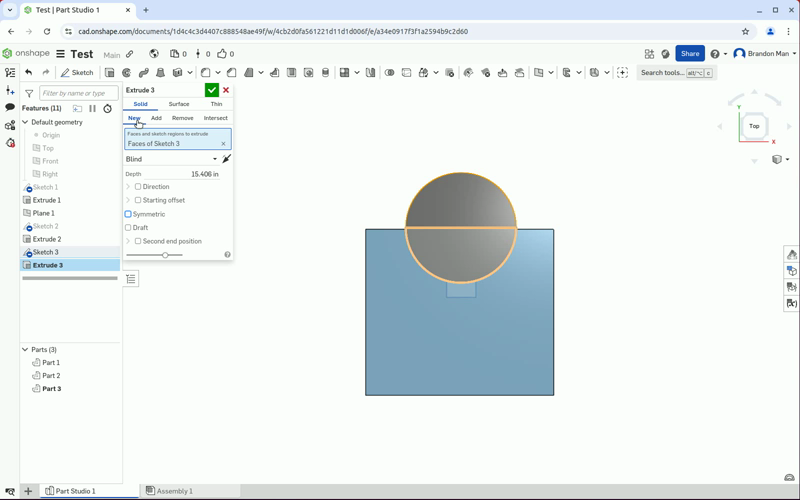
key(space)
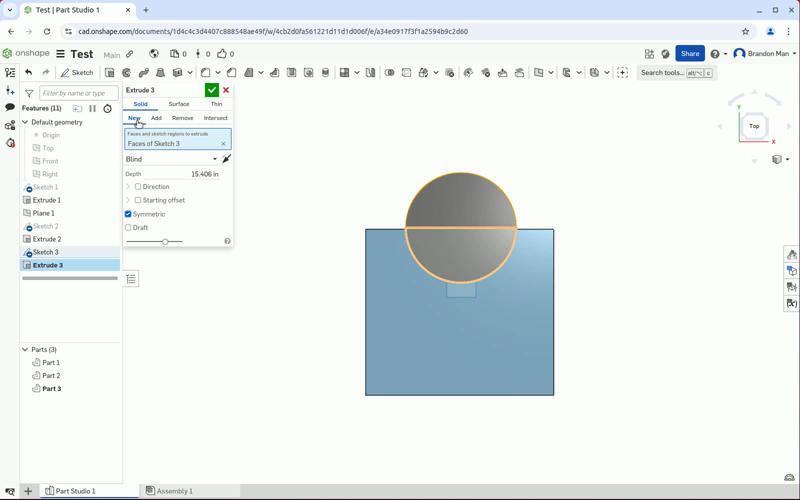
key(enter)
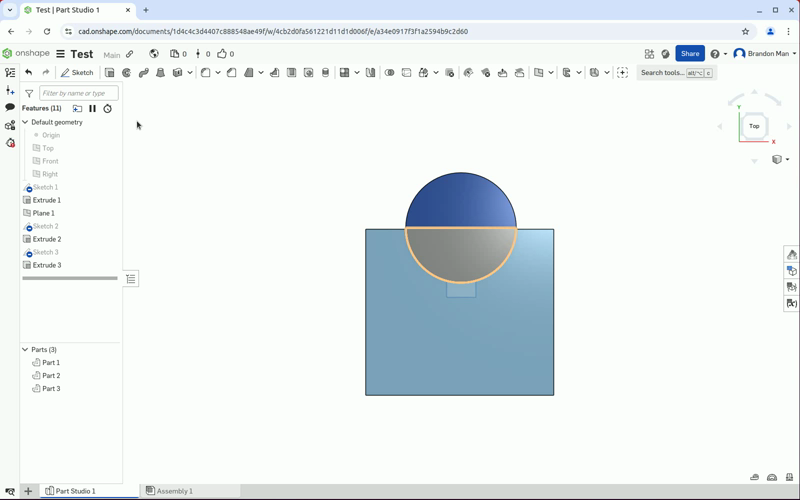
key(shift+h)
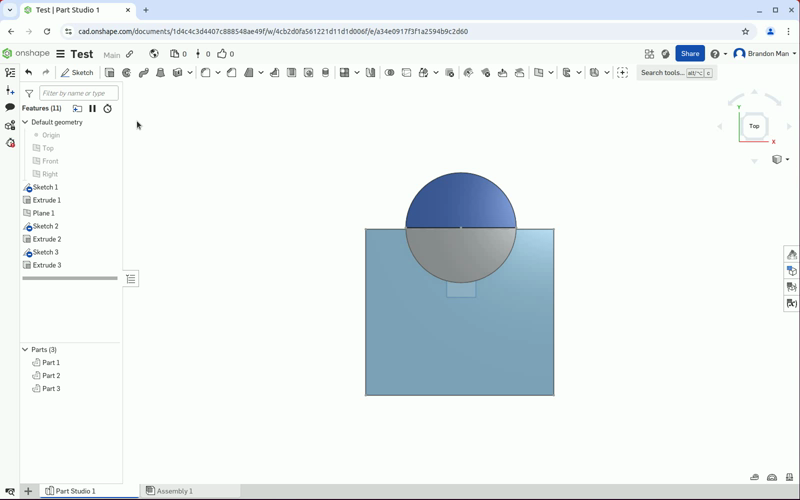
key(shift+h)
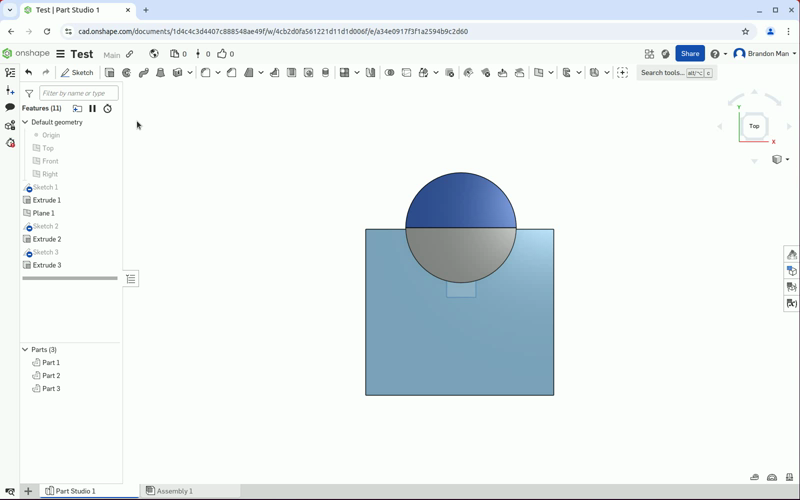
mouse_move(73, 189)
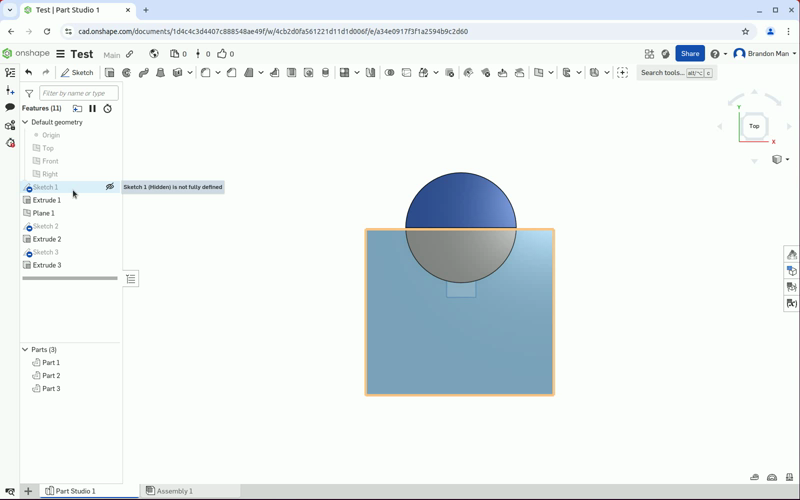
click(73, 189)
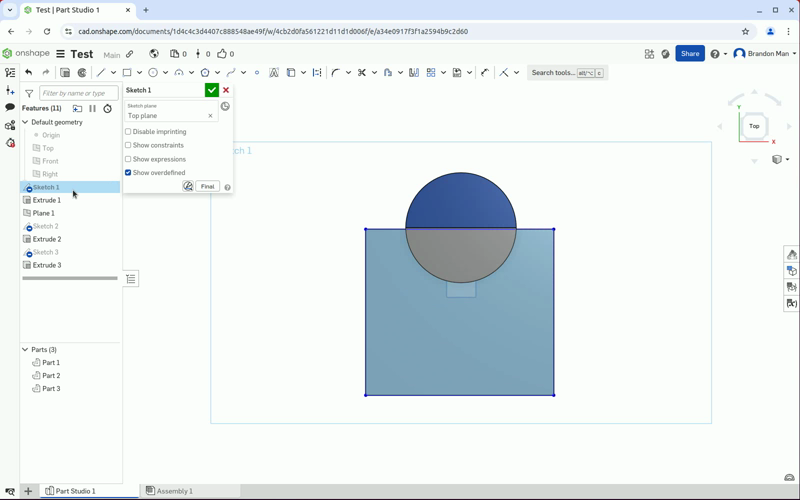
mouse_move(229, 92)
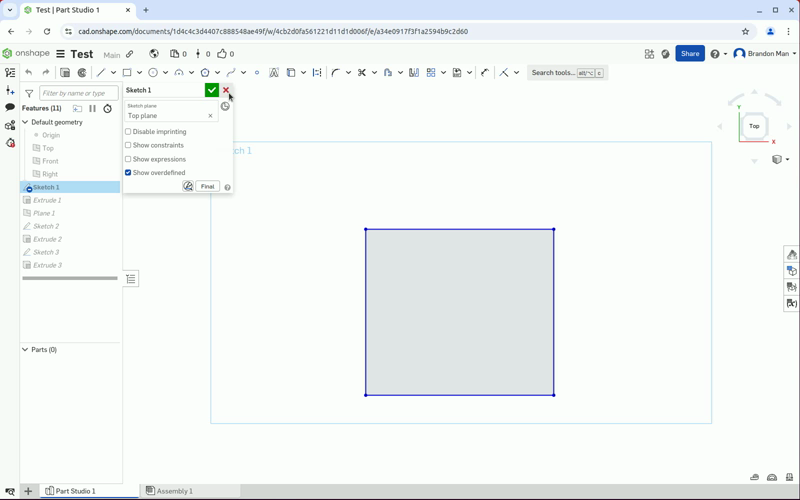
click(229, 92)
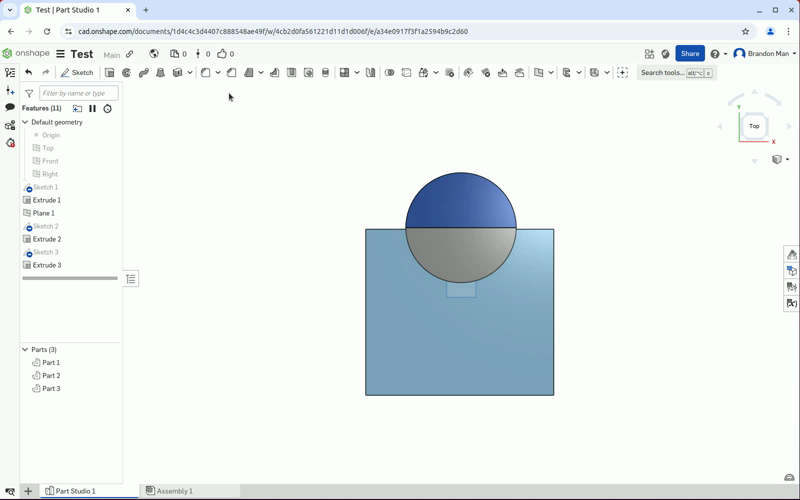
mouse_move(541, 75)
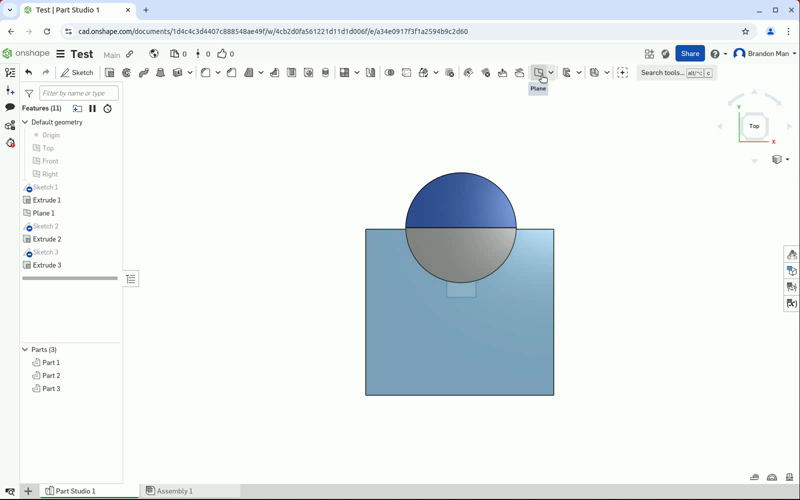
click(541, 75)
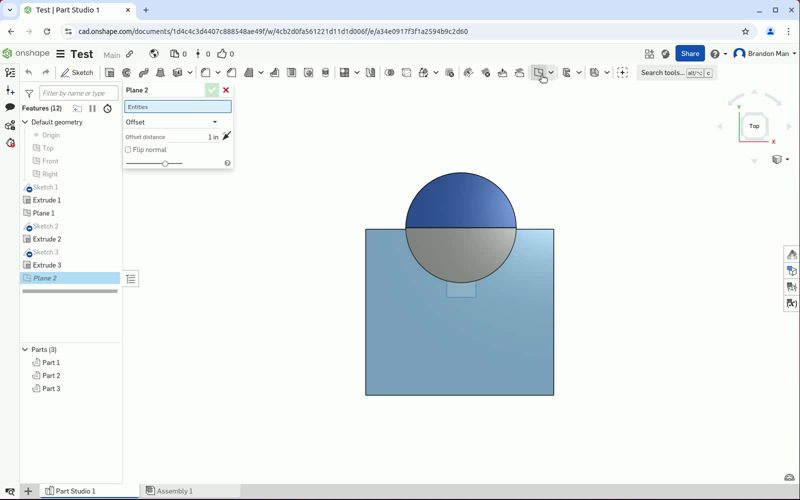
mouse_move(73, 150)
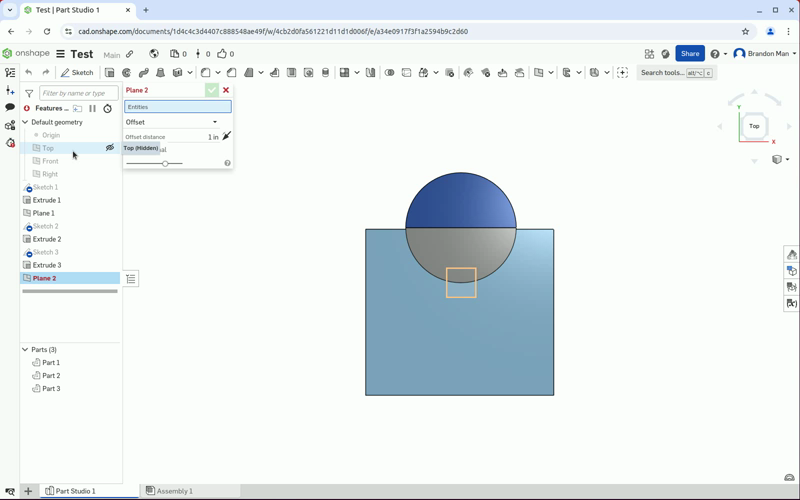
click(73, 150)
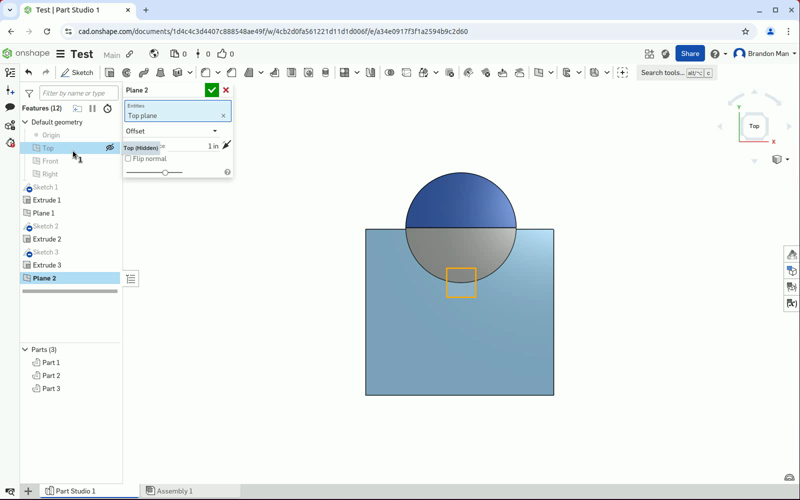
key(tab, 2)
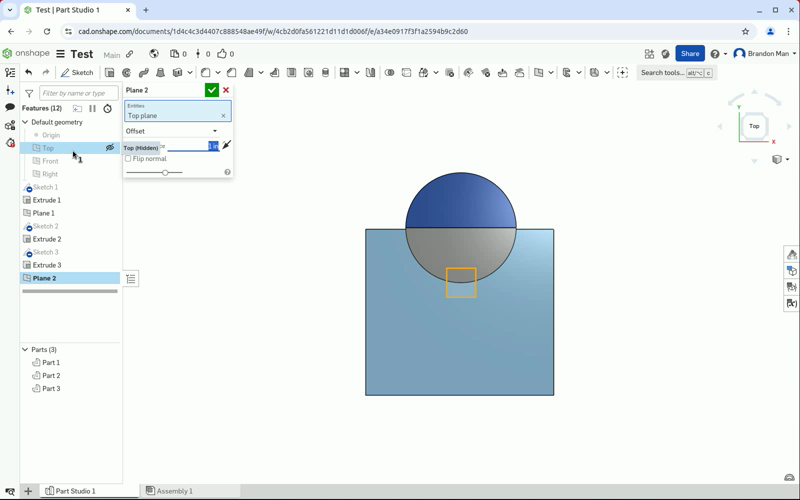
text(15.652)
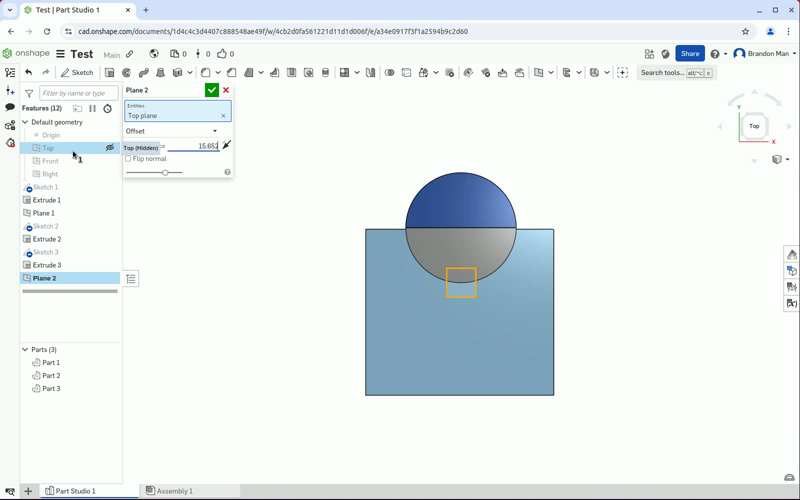
key(enter, 2)
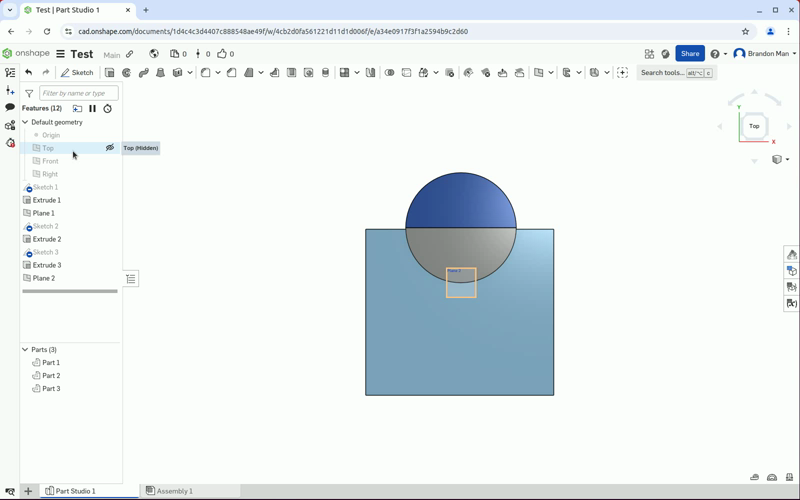
key(shift+s)
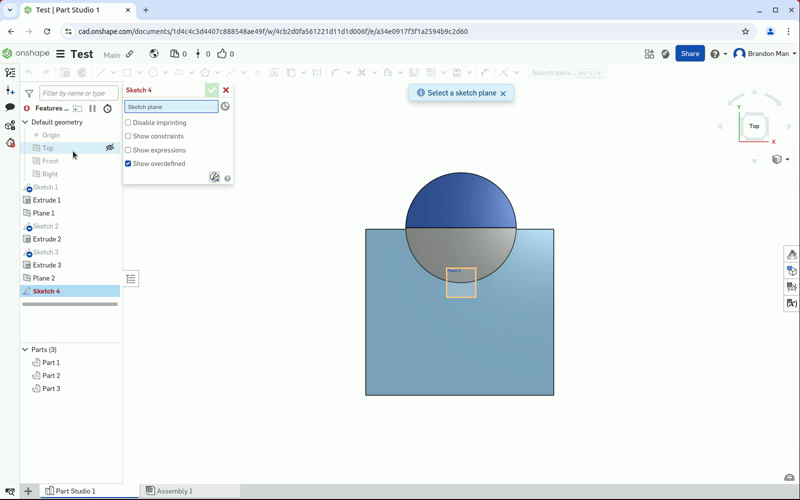
mouse_move(73, 280)
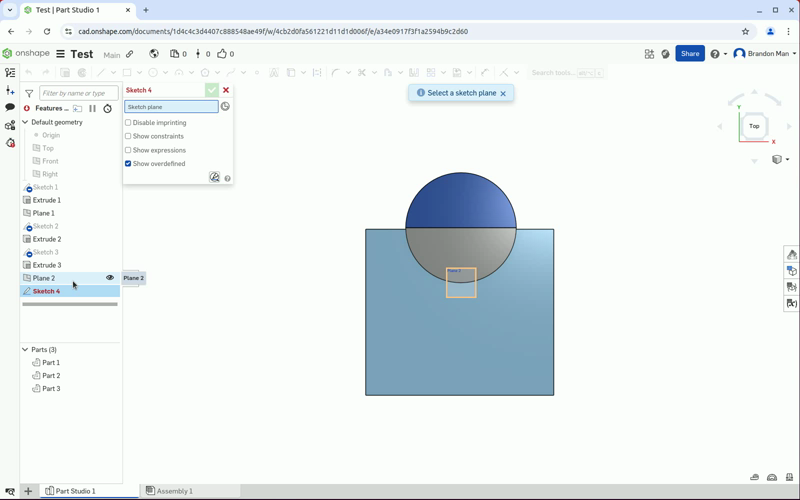
click(73, 280)
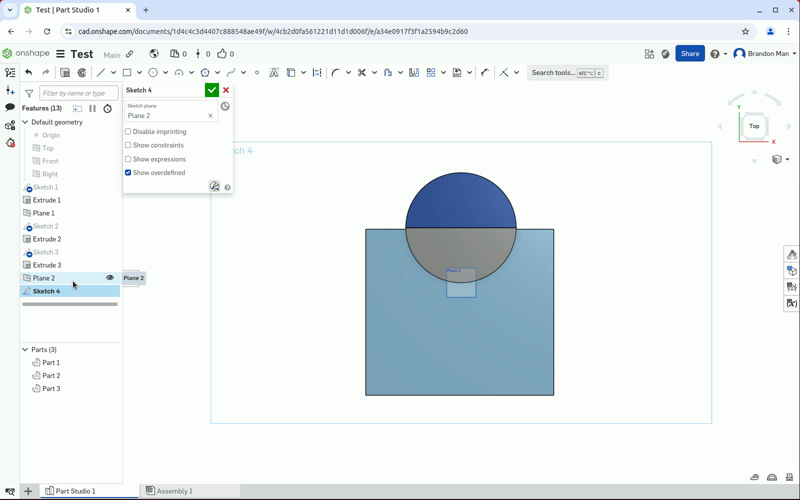
mouse_move(73, 352)
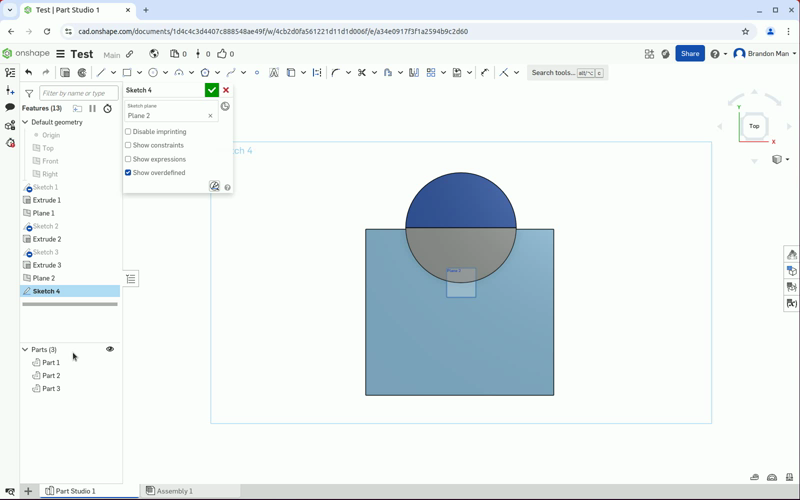
key(y)
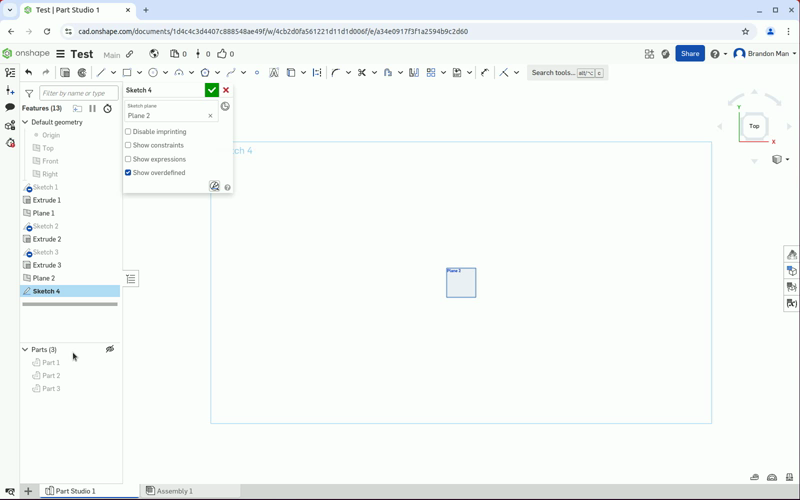
key(c)
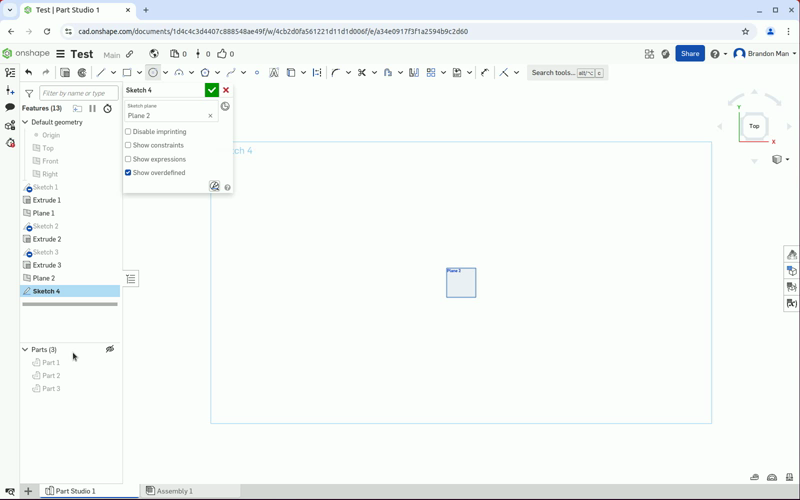
key_down(shift)
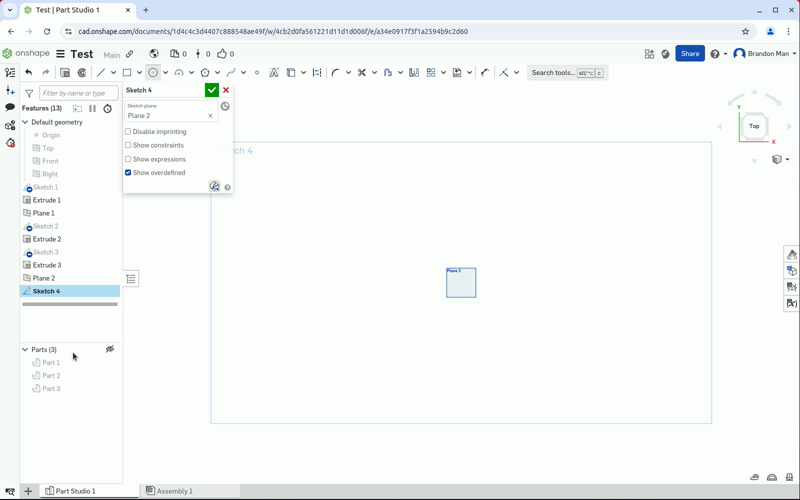
mouse_move(461, 227)
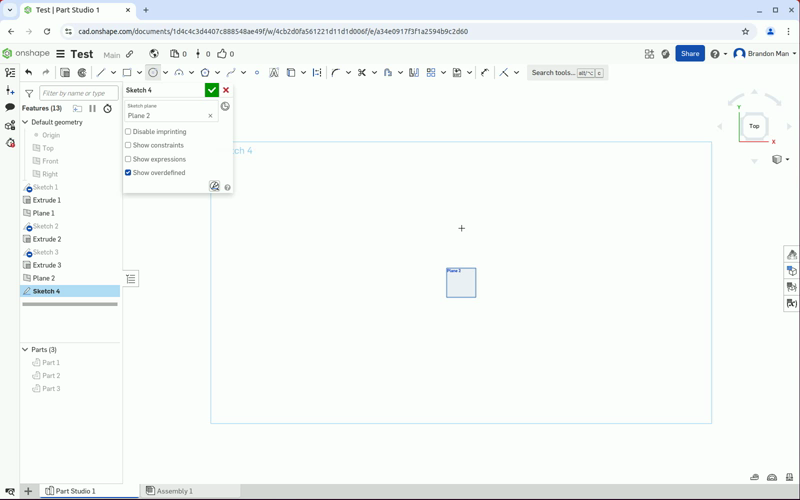
click(461, 227)
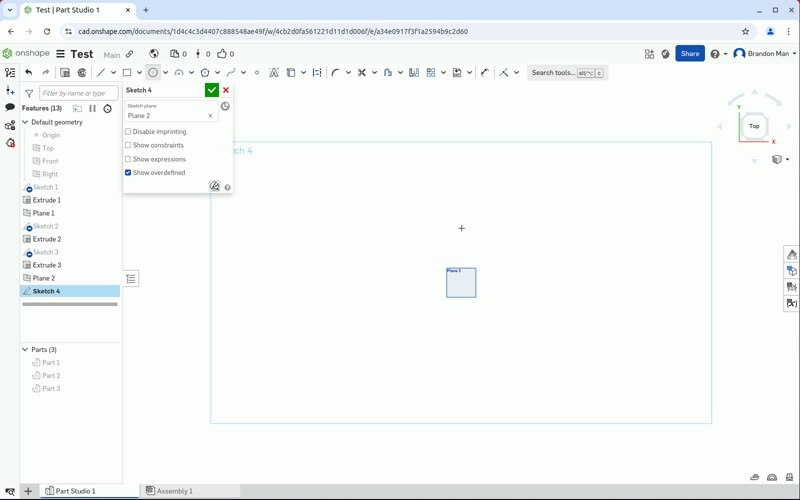
key_up(shift)
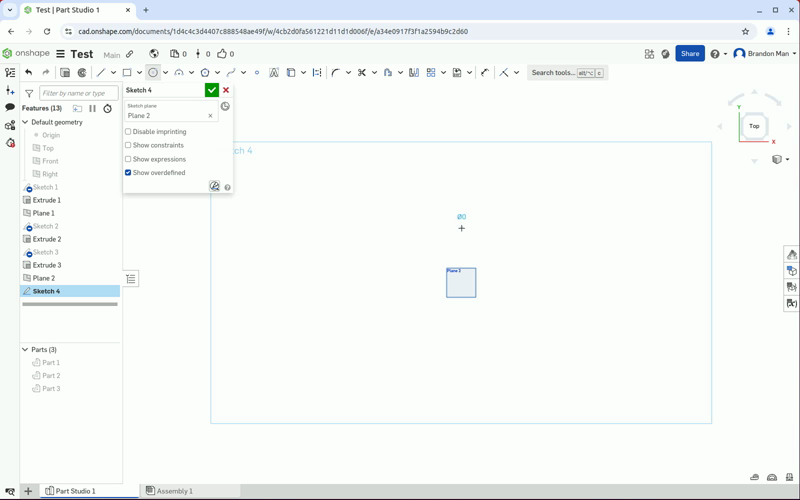
mouse_move(499, 227)
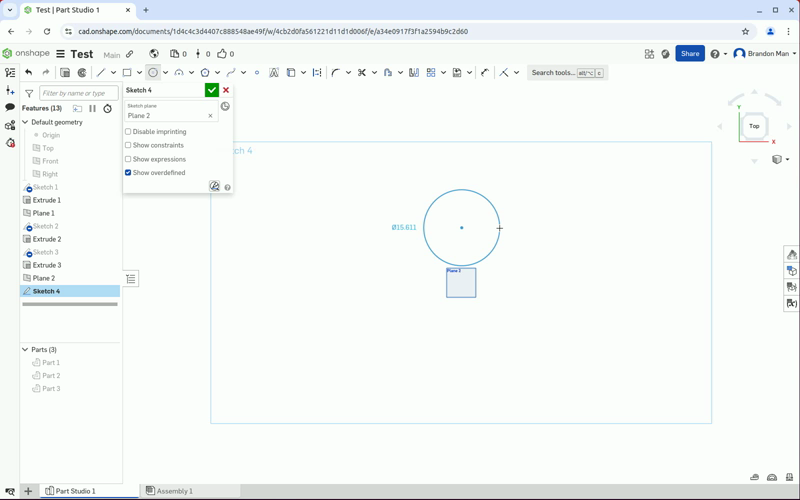
click(499, 227)
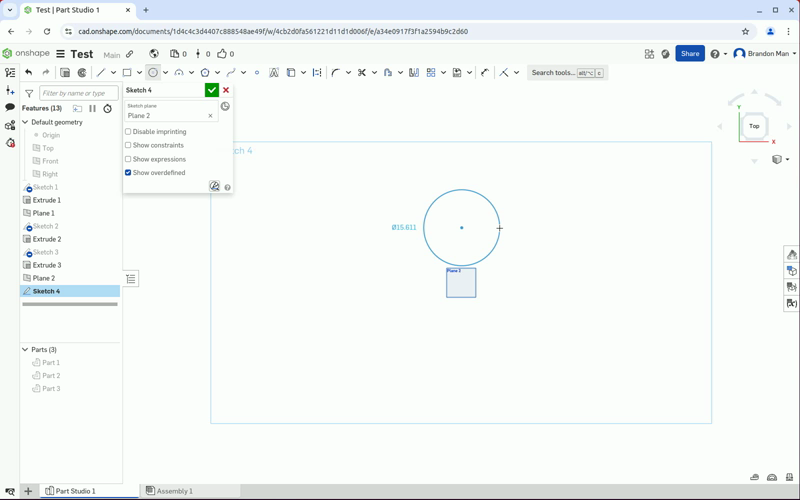
key(esc)
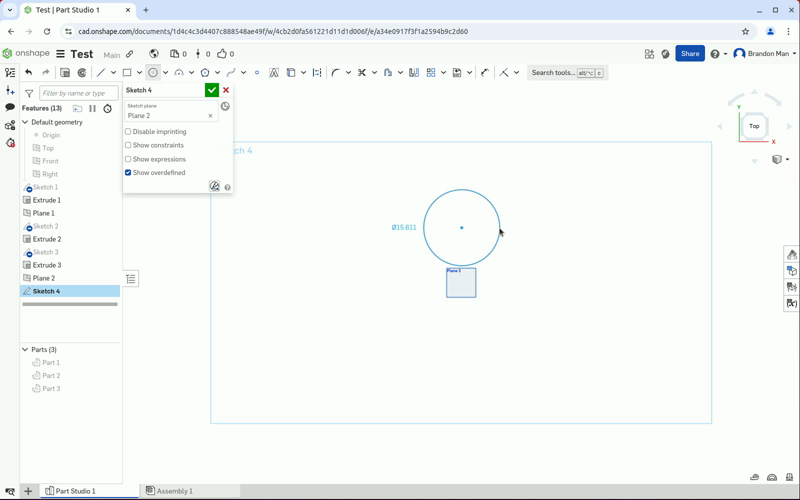
mouse_move(473, 206)
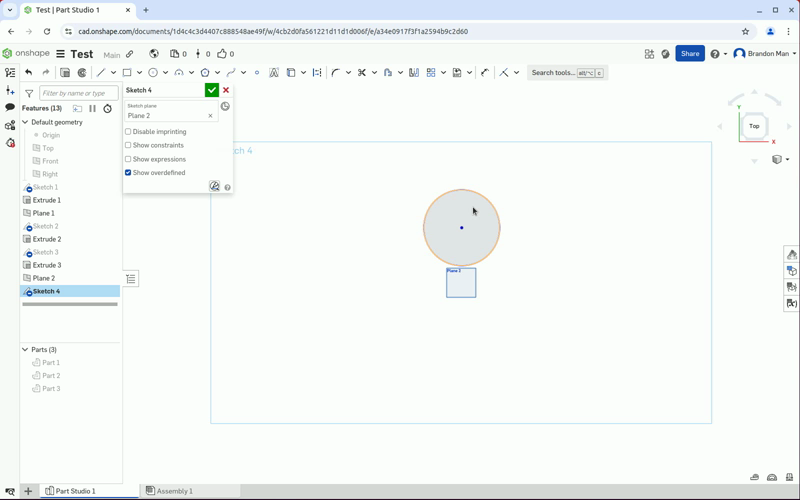
click(473, 206)
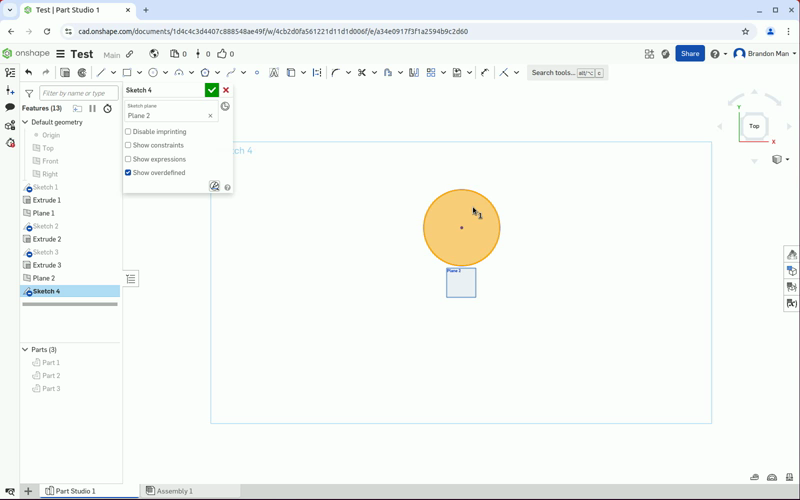
mouse_move(73, 352)
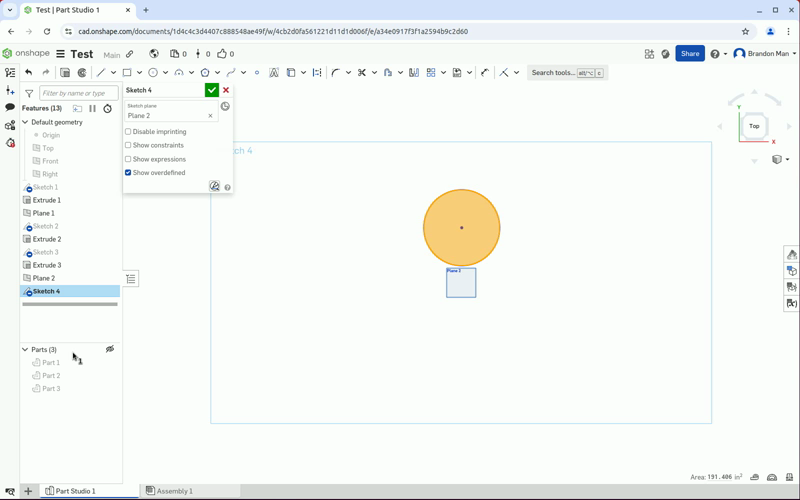
key(shift+y)
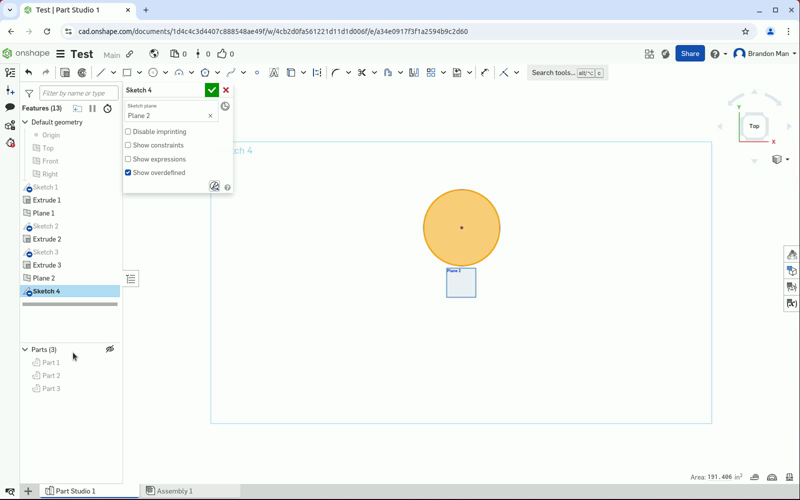
key(shift+e)
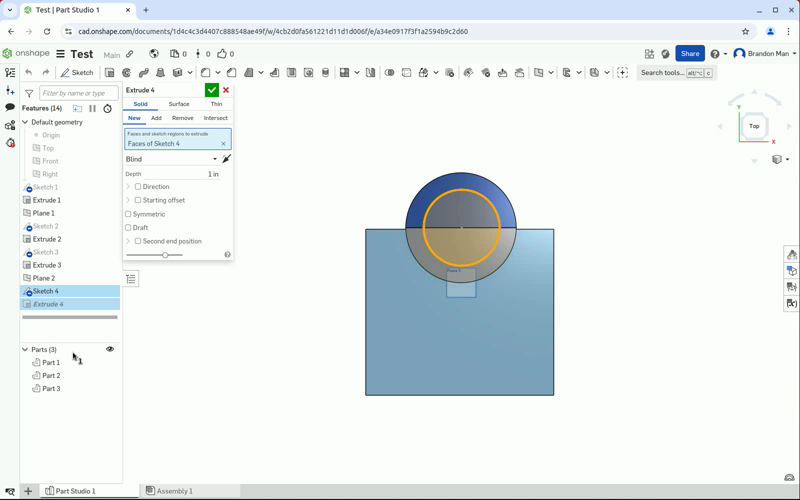
mouse_move(143, 106)
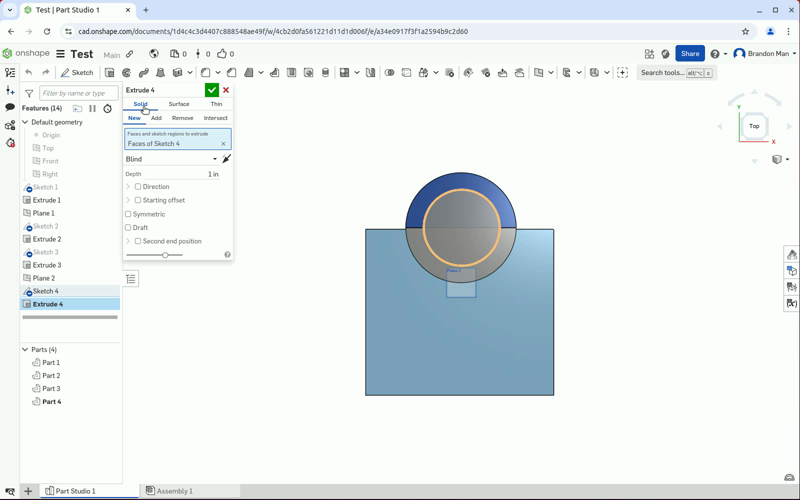
click(143, 106)
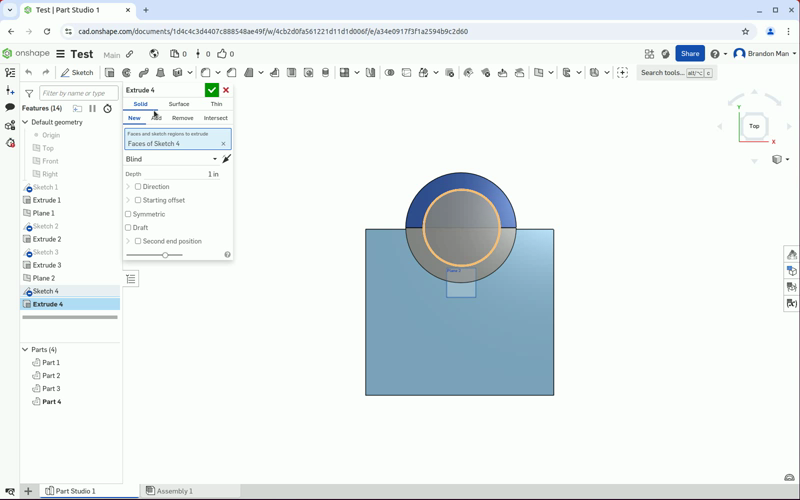
mouse_move(186, 120)
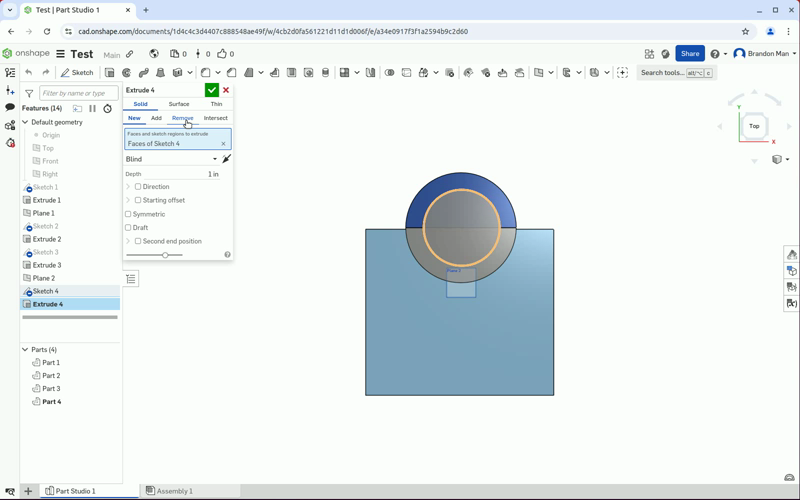
click(186, 120)
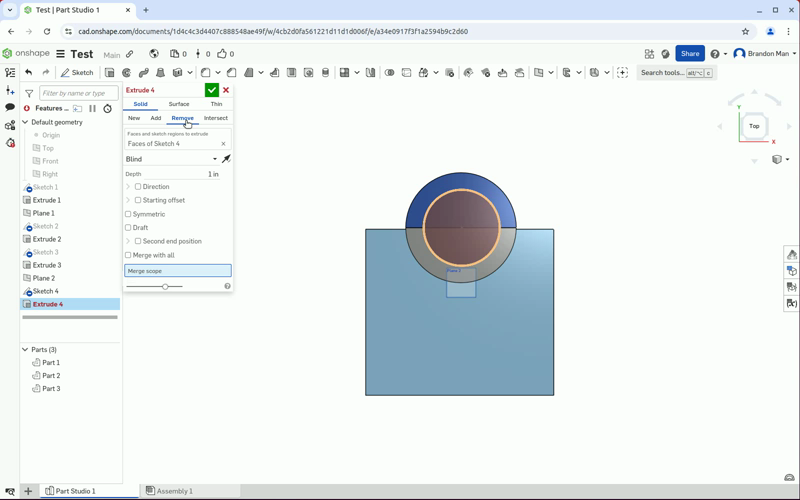
key(tab, 4)
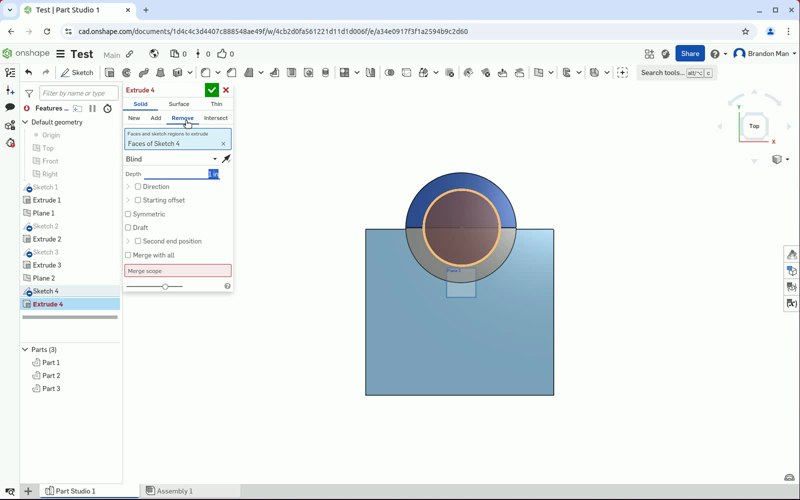
text(24.312)
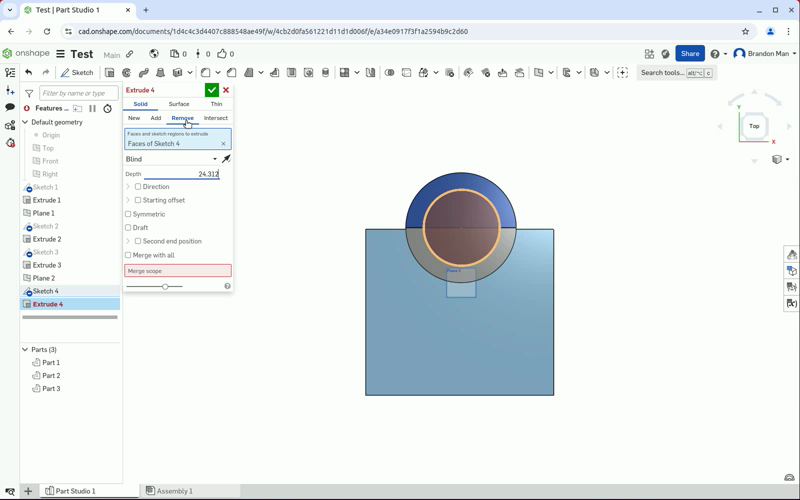
key(tab, 6)
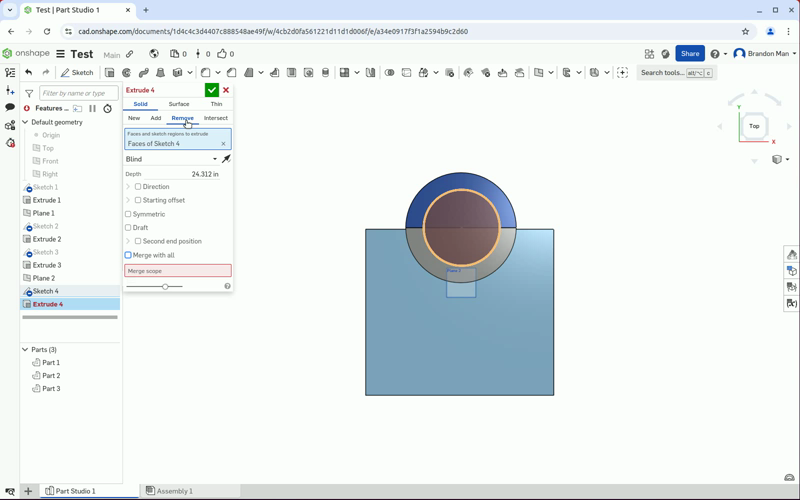
key(space)
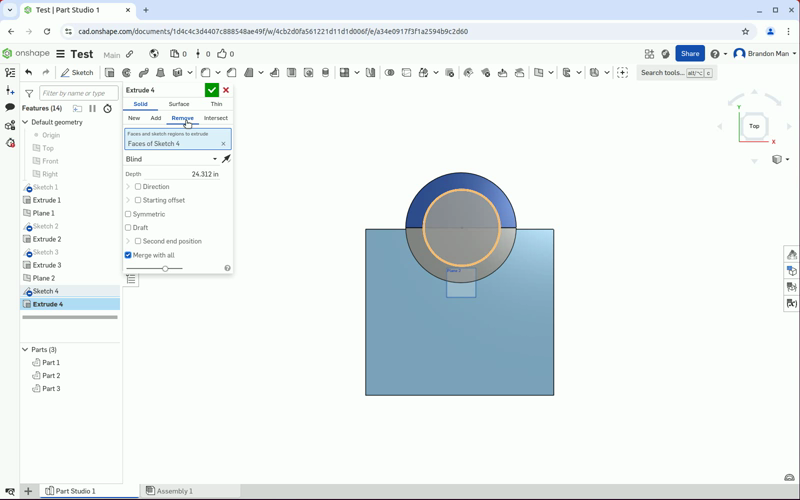
key(enter)
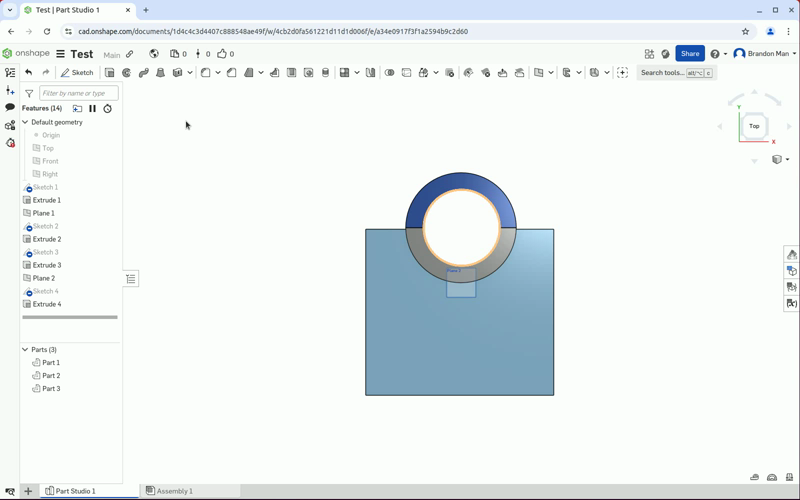
key(shift+h)
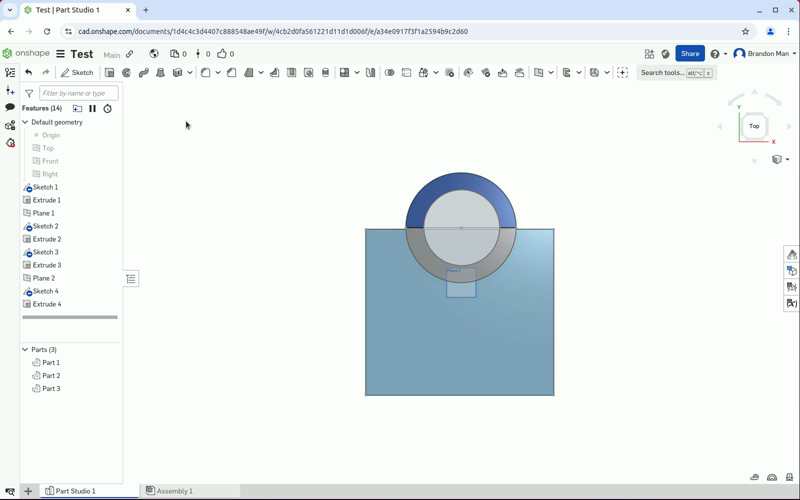
key(shift+h)
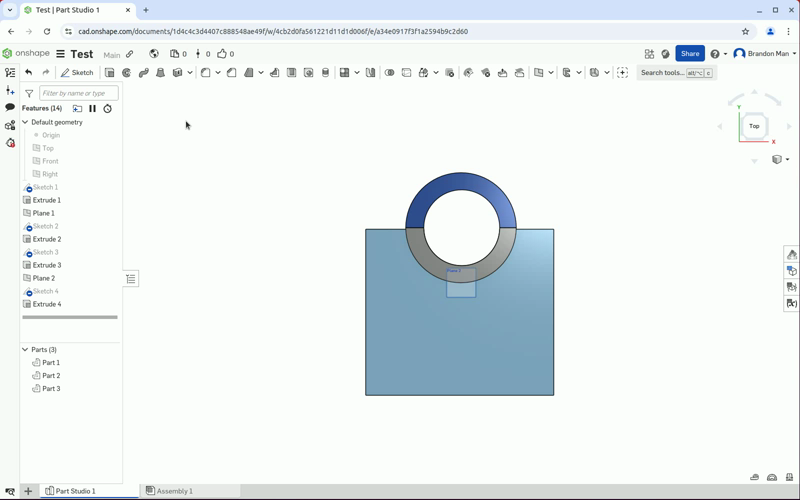
mouse_move(73, 189)
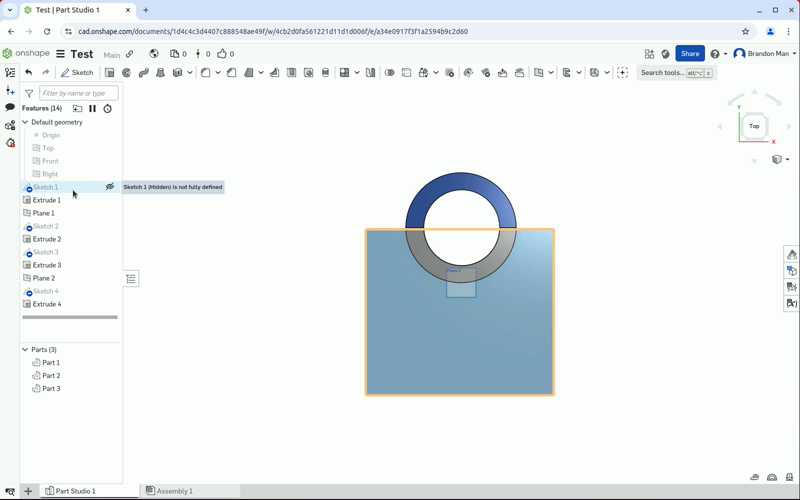
click(73, 189)
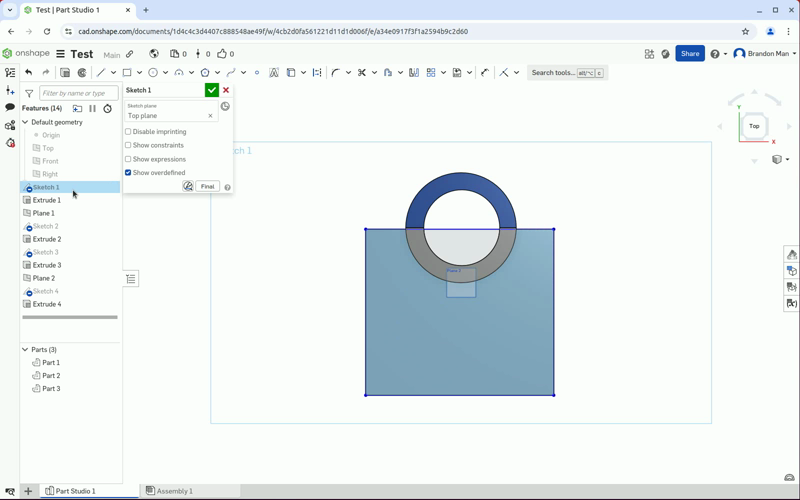
mouse_move(229, 92)
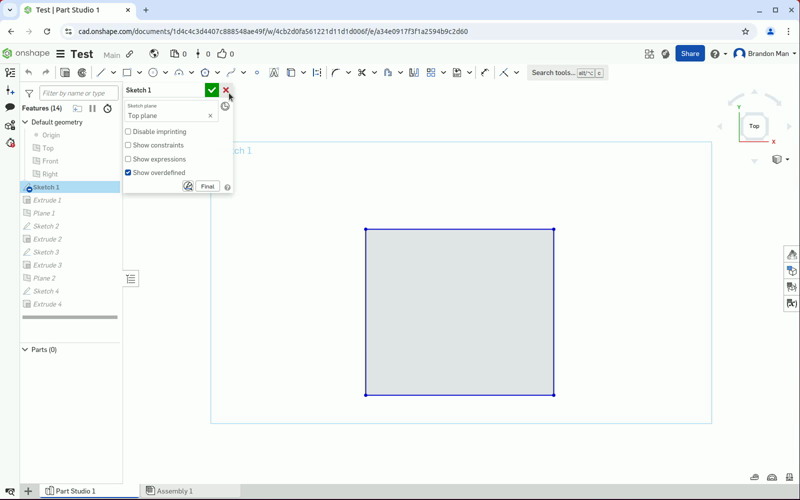
click(229, 92)
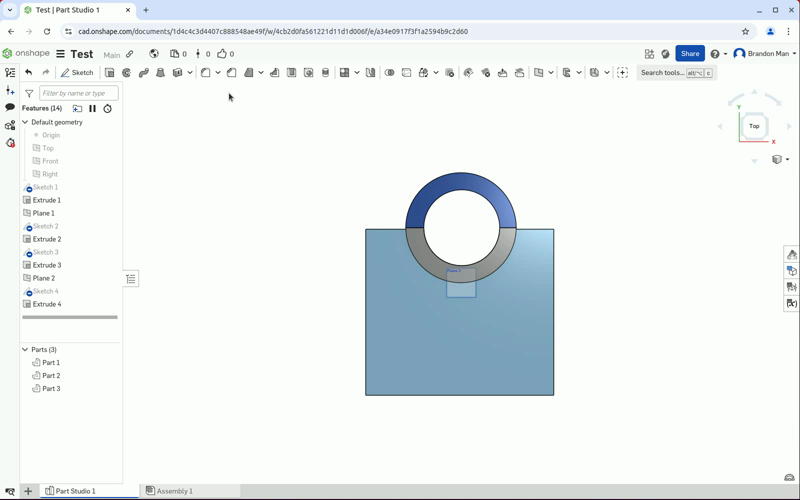
mouse_move(73, 352)
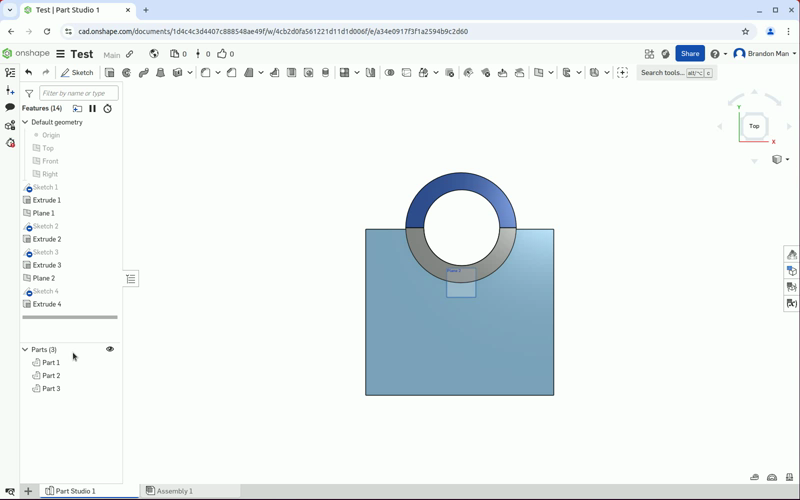
key(y)
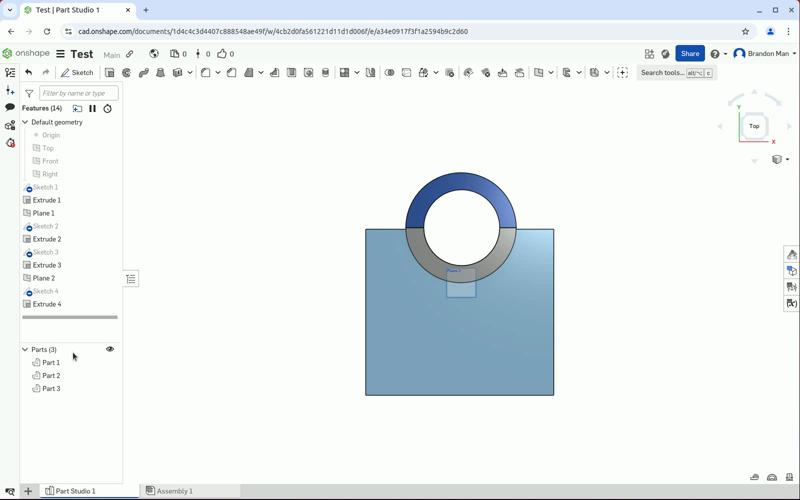
key(shift+p)
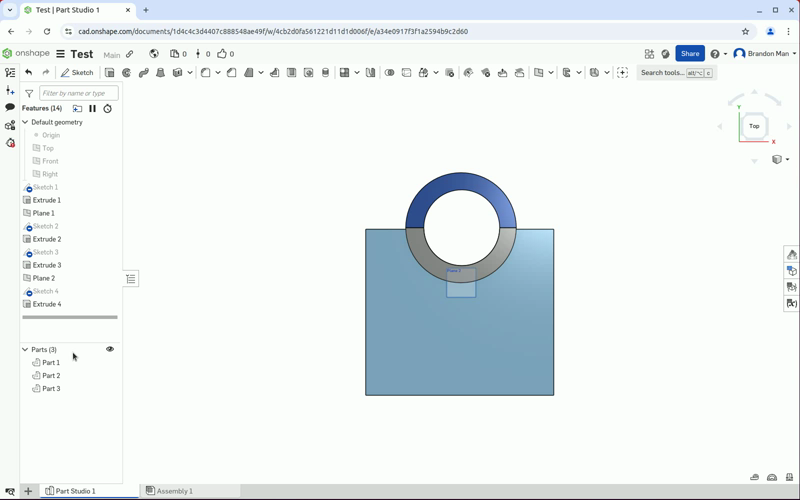
key(space)
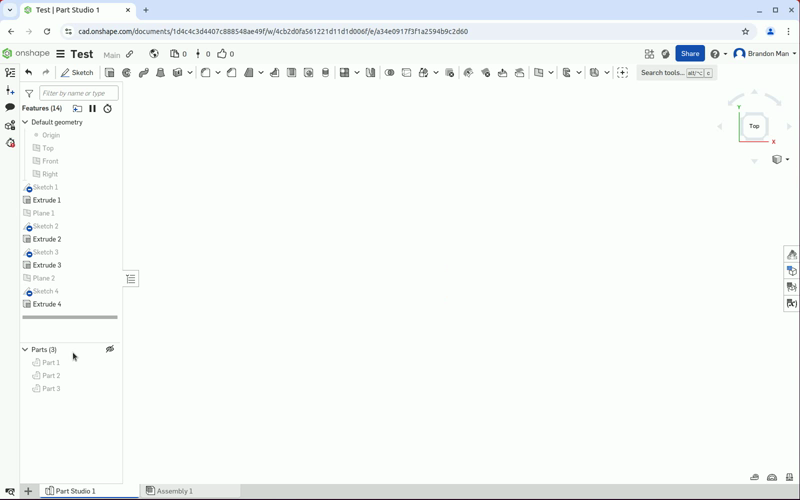
key_down(shift)
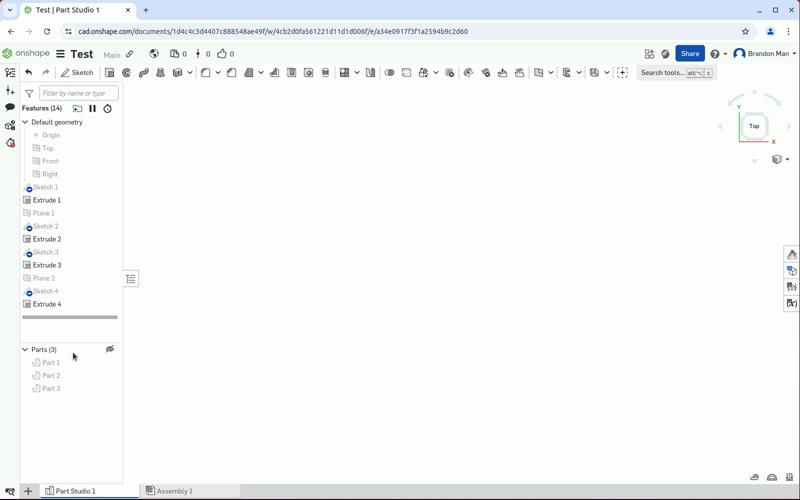
key(up)
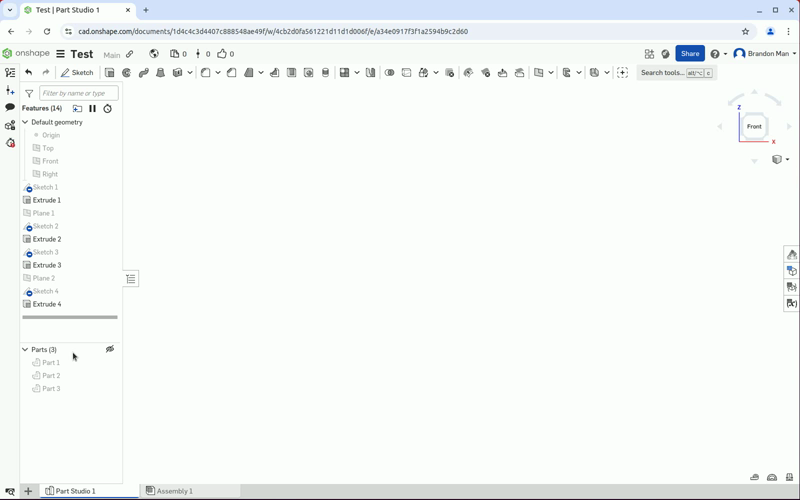
key_up(shift)
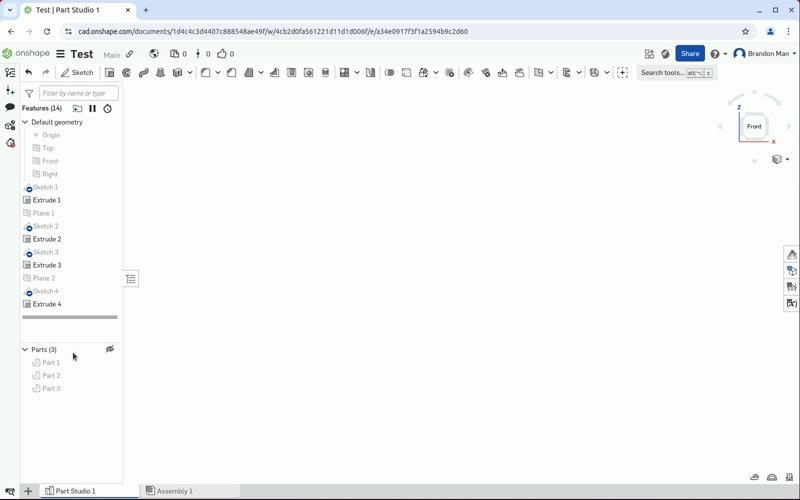
key(space)
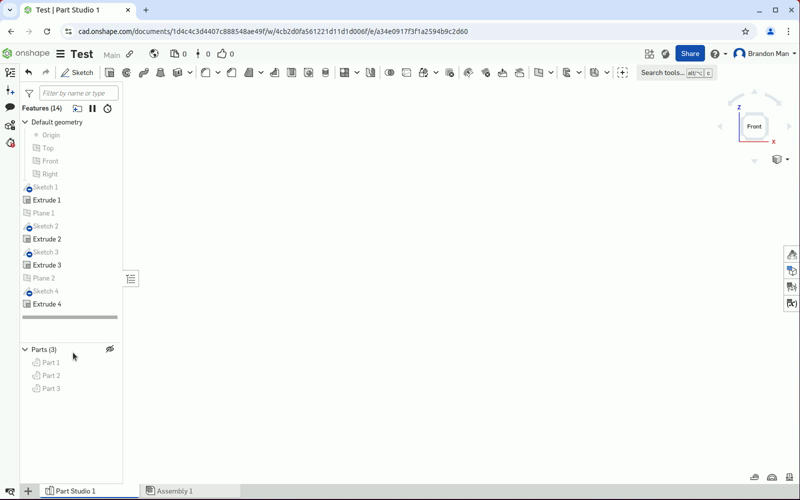
key_down(shift)
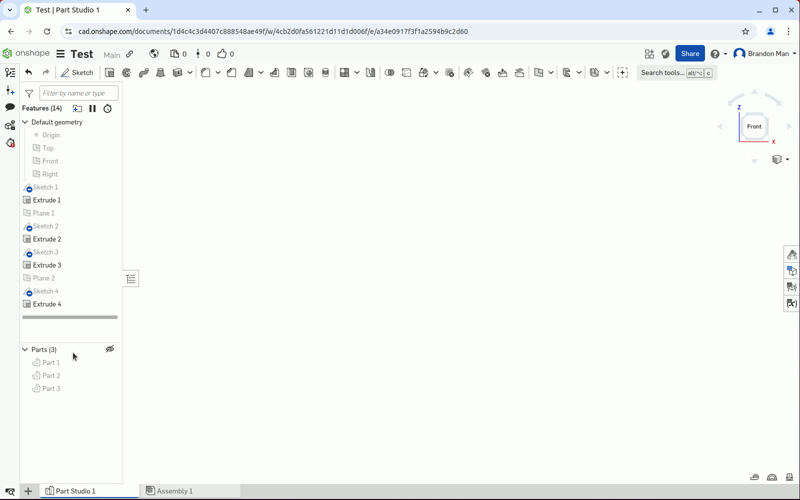
key(left)
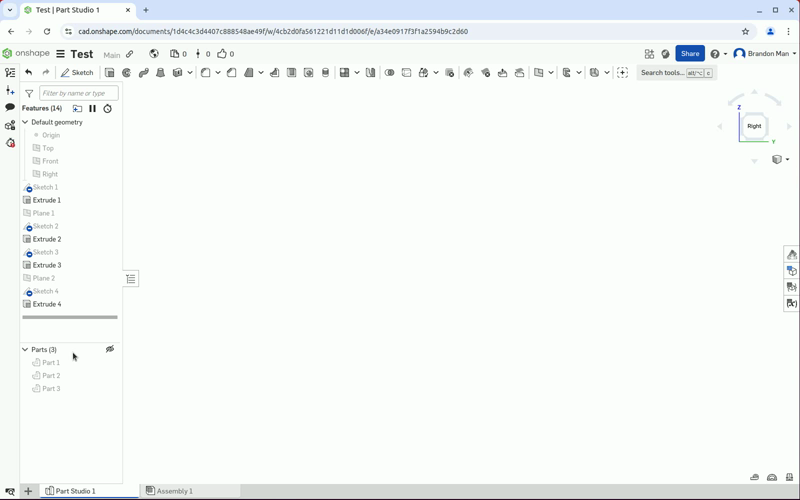
key_up(shift)
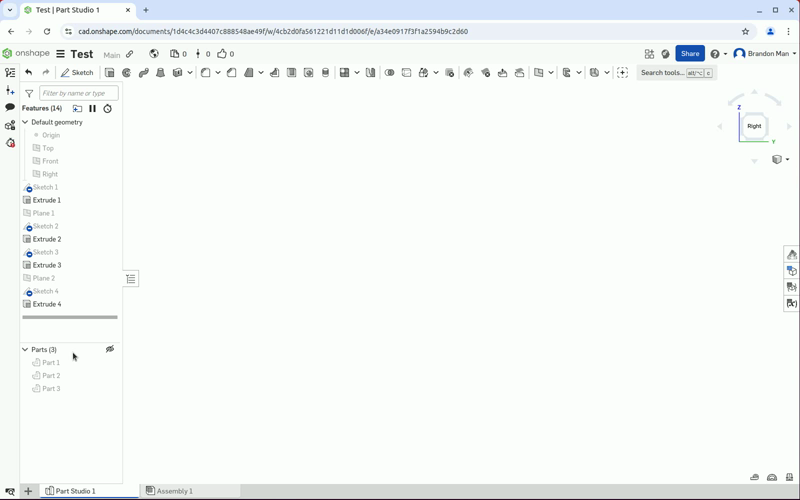
mouse_move(73, 352)
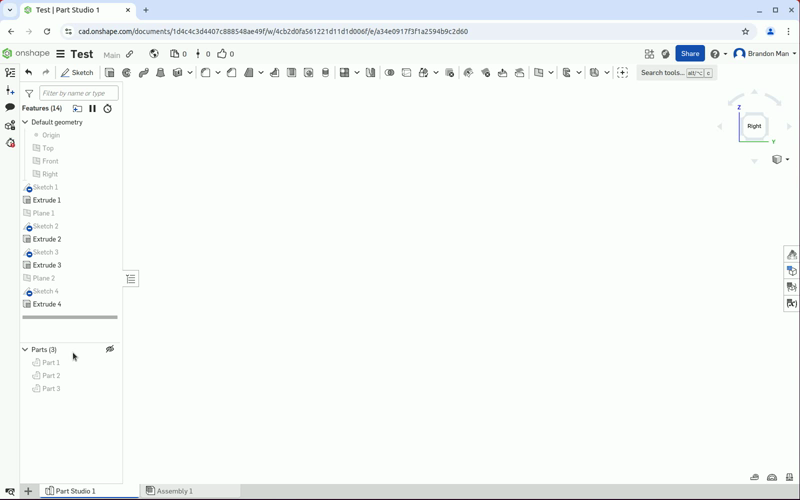
key(shift+y)
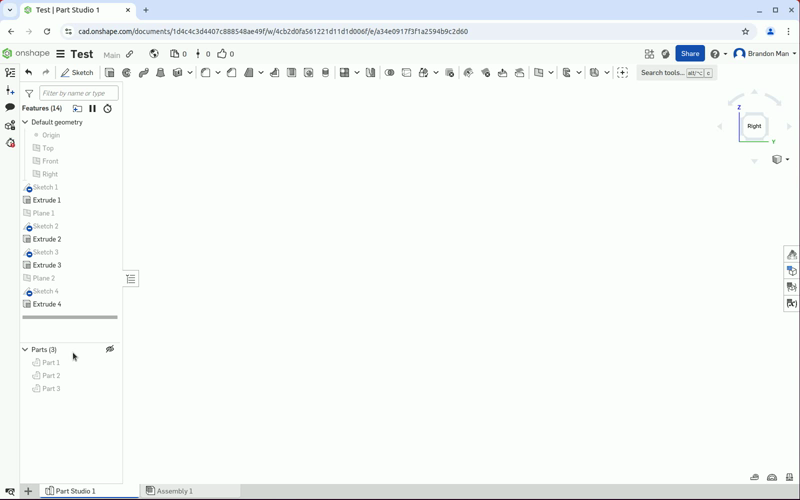
key(shift+s)
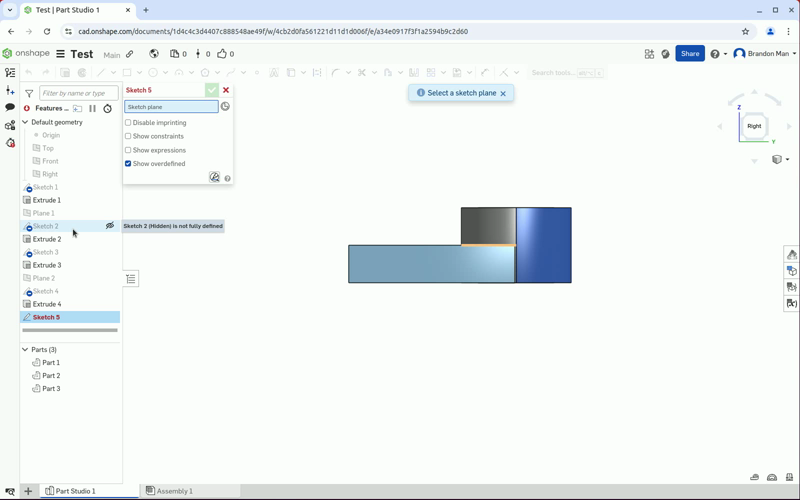
scroll(3)
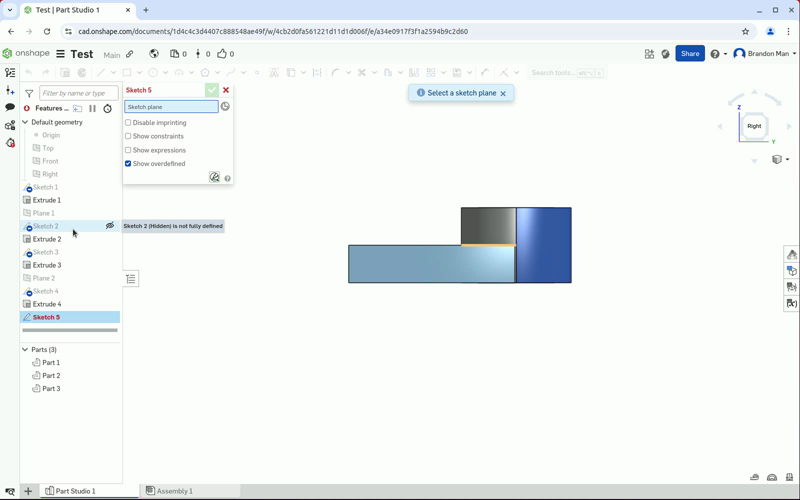
mouse_move(73, 176)
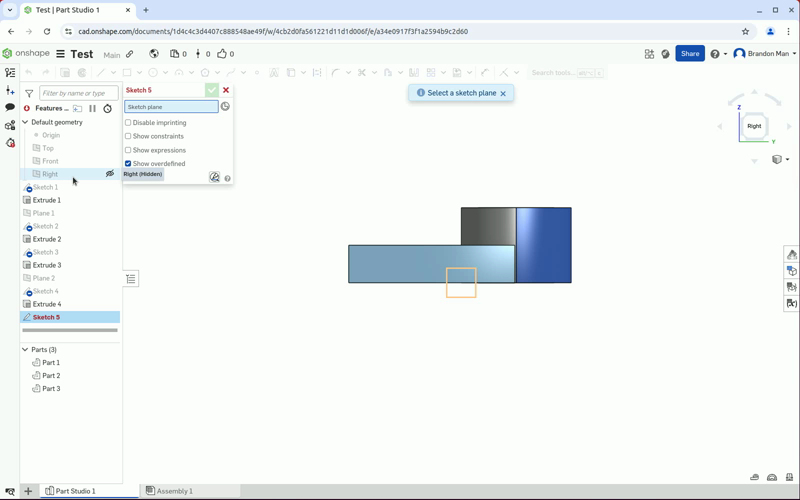
click(73, 176)
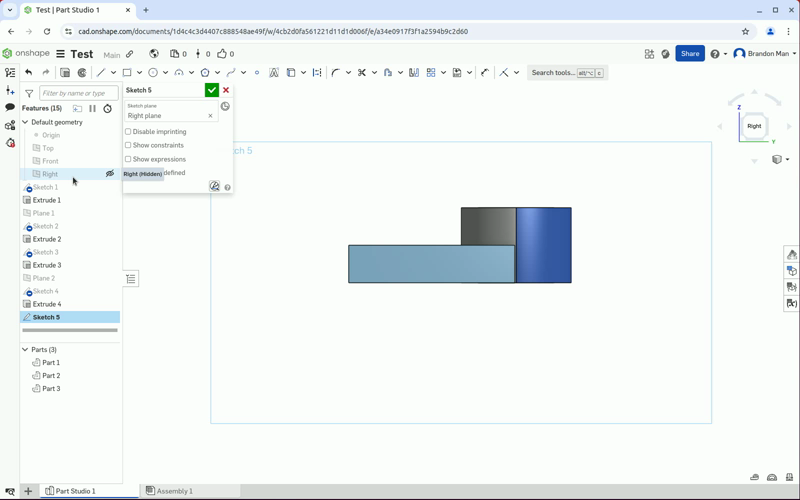
mouse_move(73, 352)
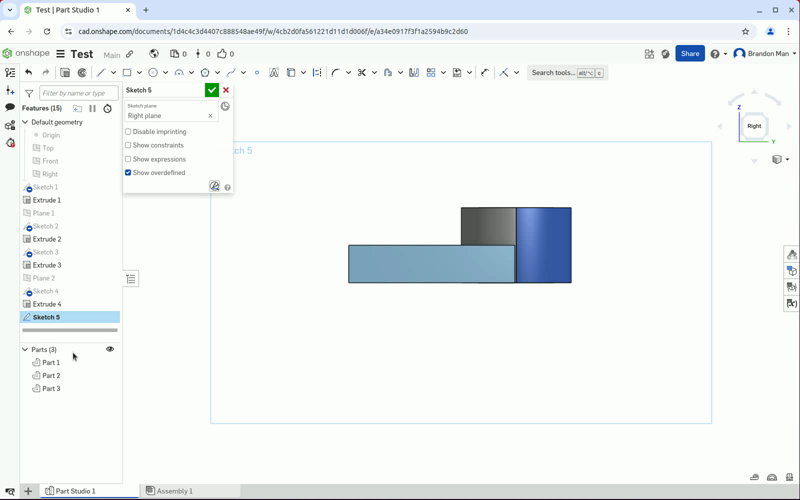
key(y)
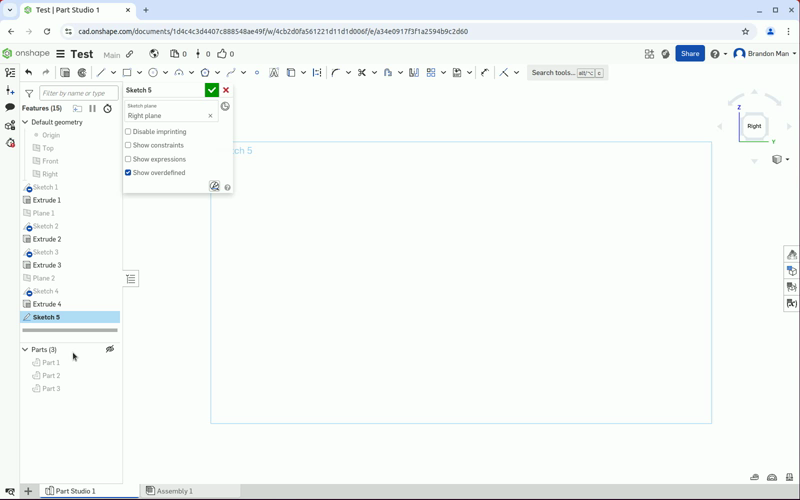
key(l)
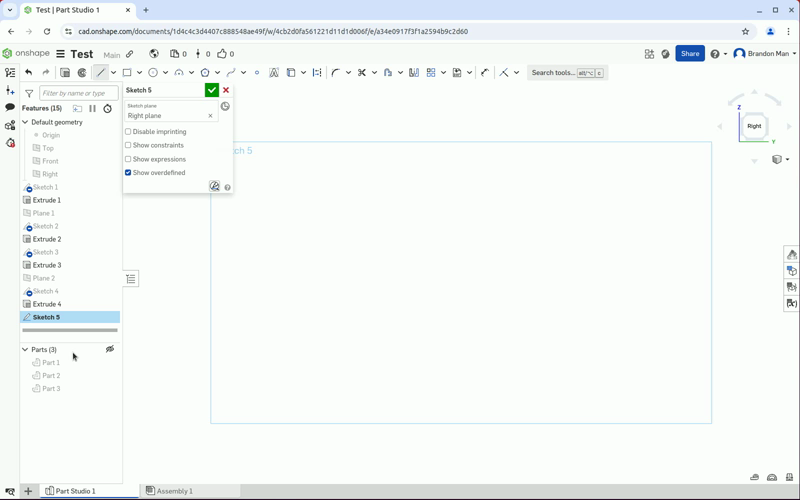
key_down(shift)
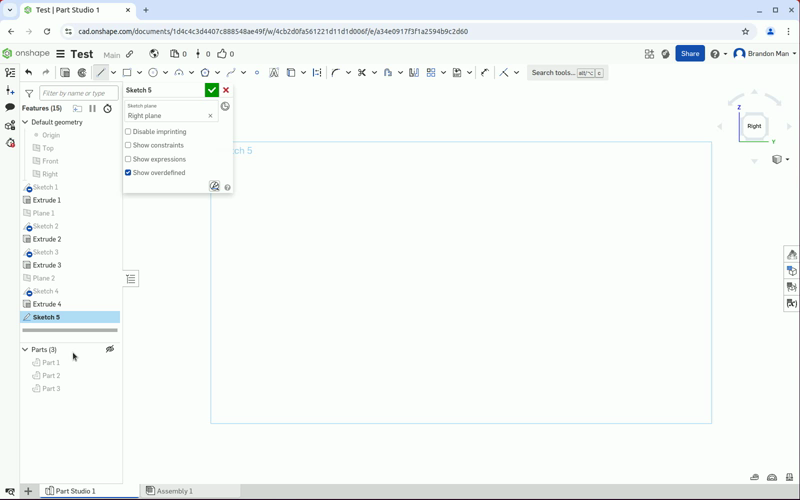
mouse_move(418, 245)
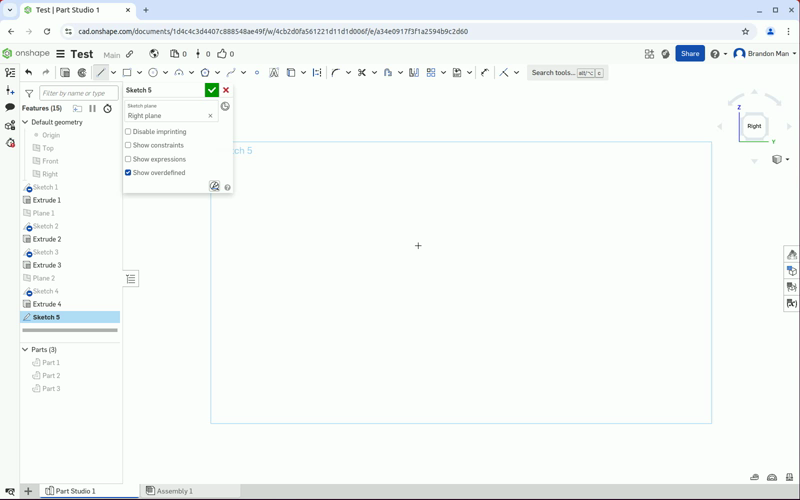
click(418, 245)
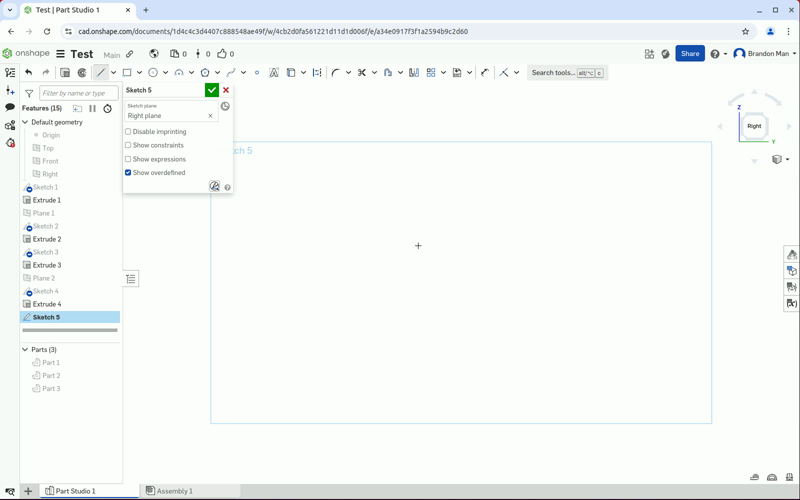
key_up(shift)
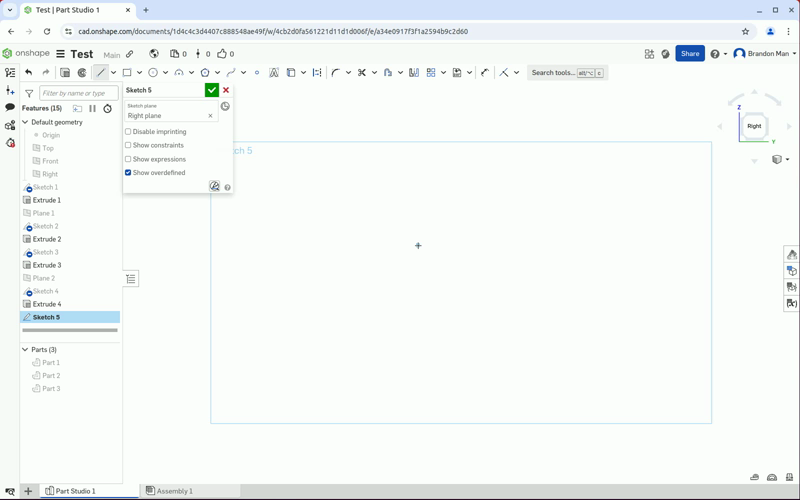
key_down(shift)
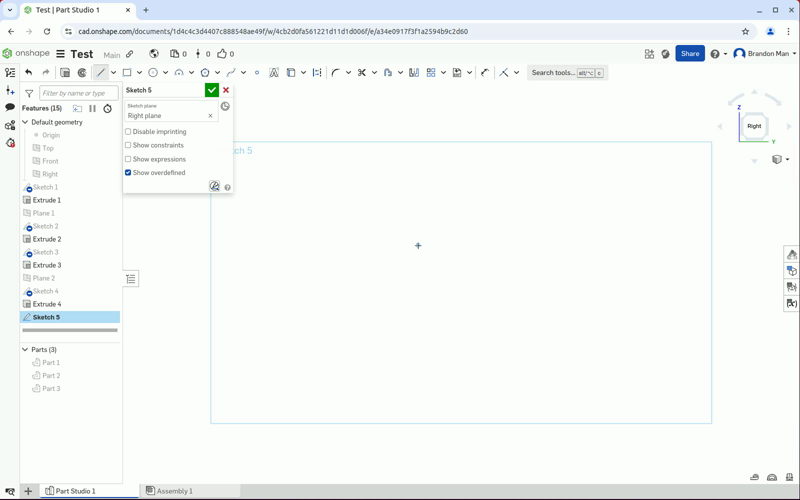
mouse_move(448, 245)
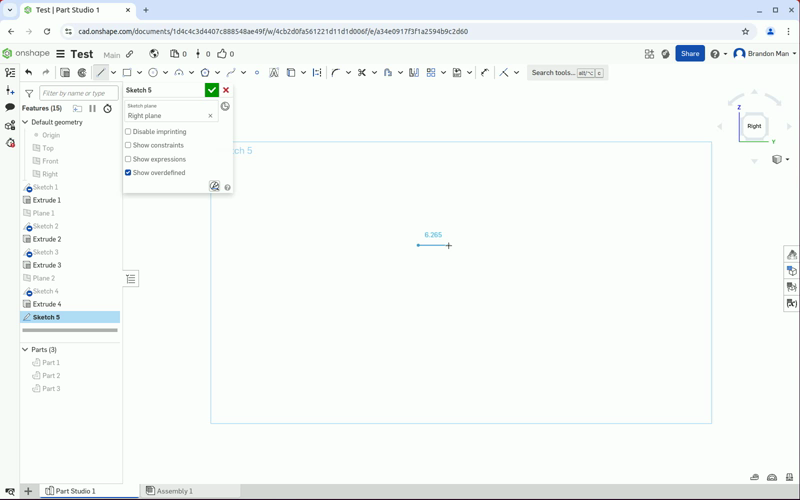
mouse_move(461, 245)
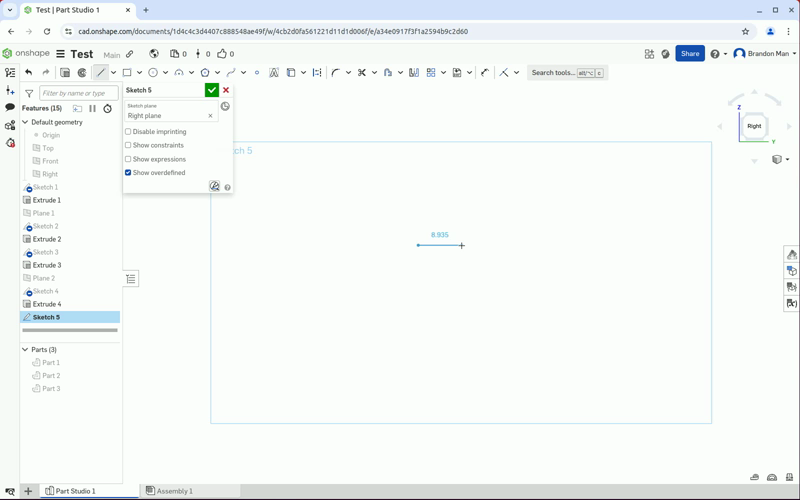
click(461, 245)
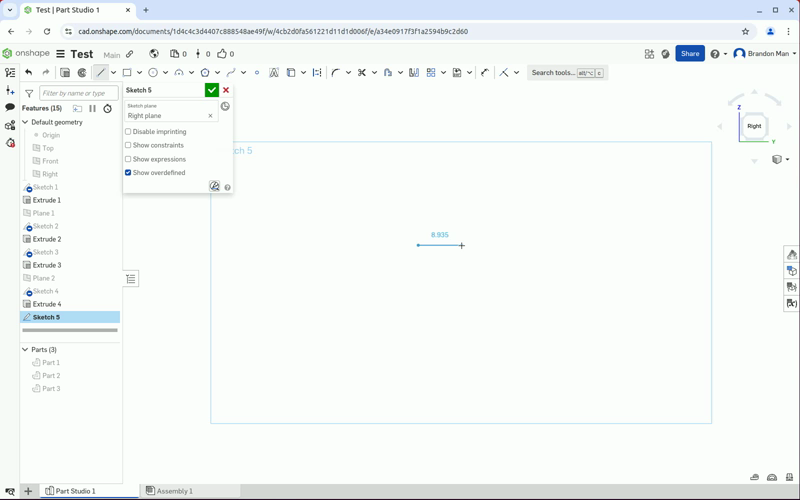
key_up(shift)
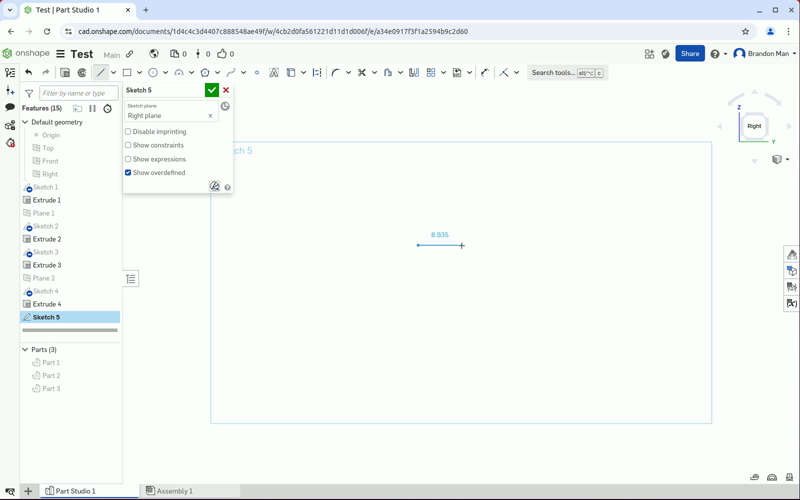
key_down(shift)
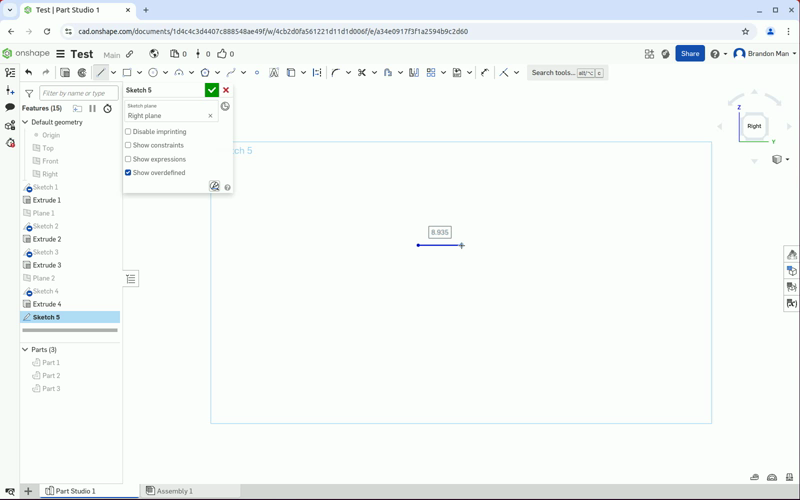
mouse_move(491, 245)
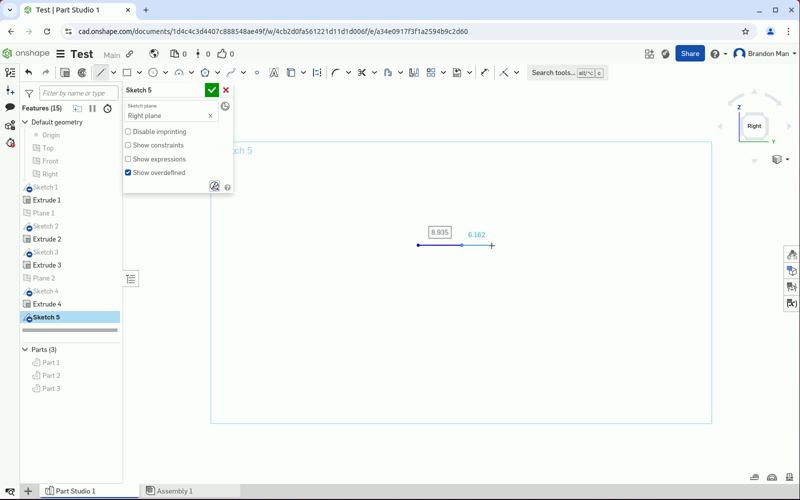
mouse_move(461, 217)
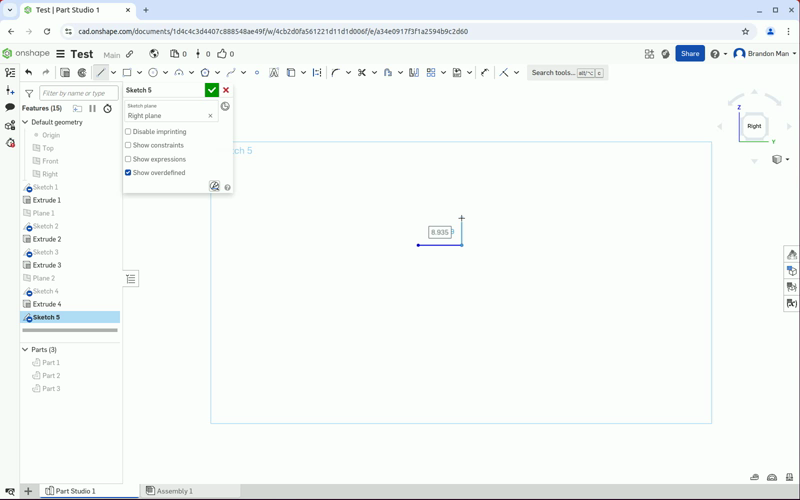
click(461, 217)
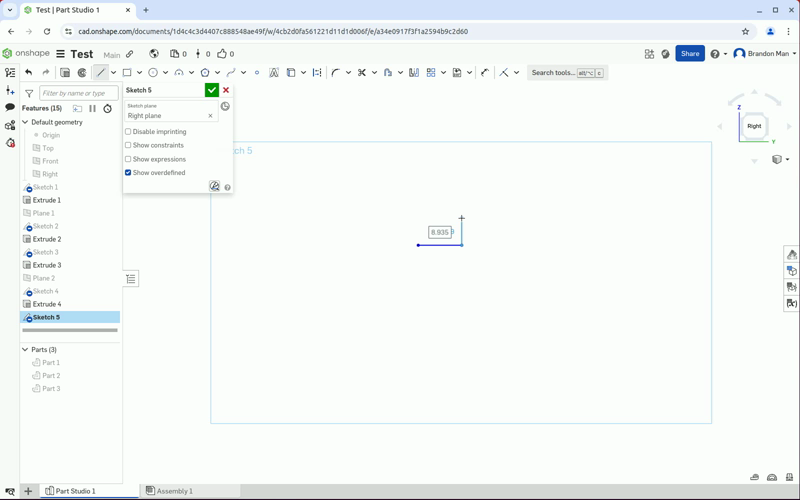
key_up(shift)
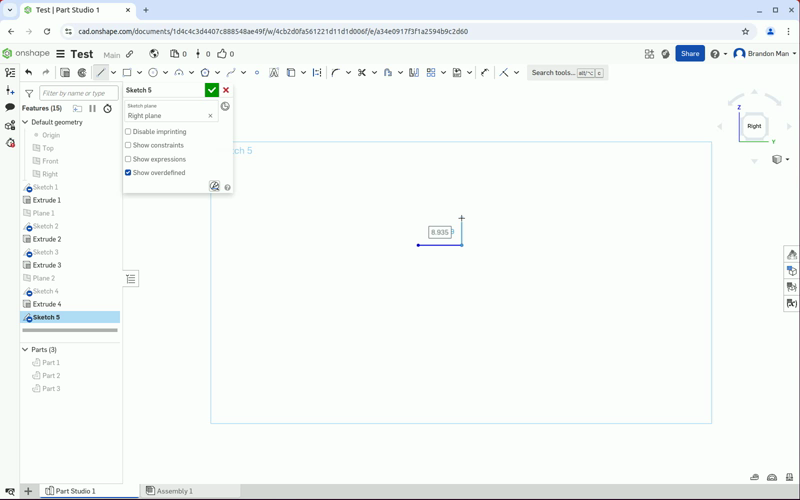
mouse_move(491, 217)
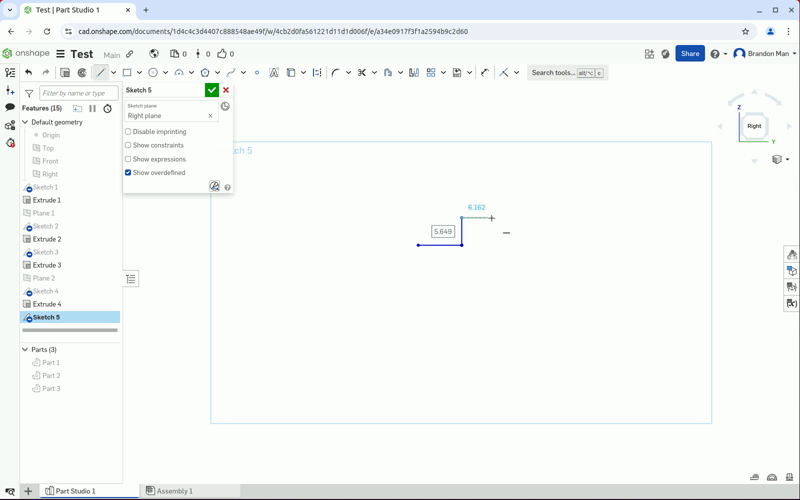
key_down(shift)
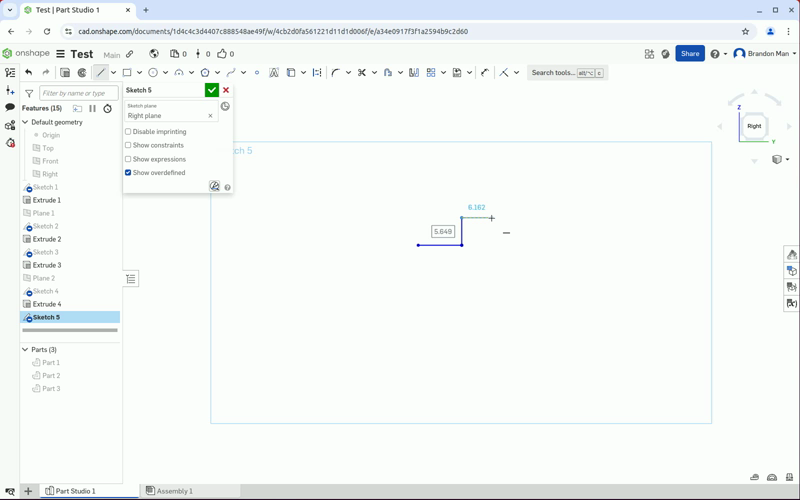
mouse_move(418, 245)
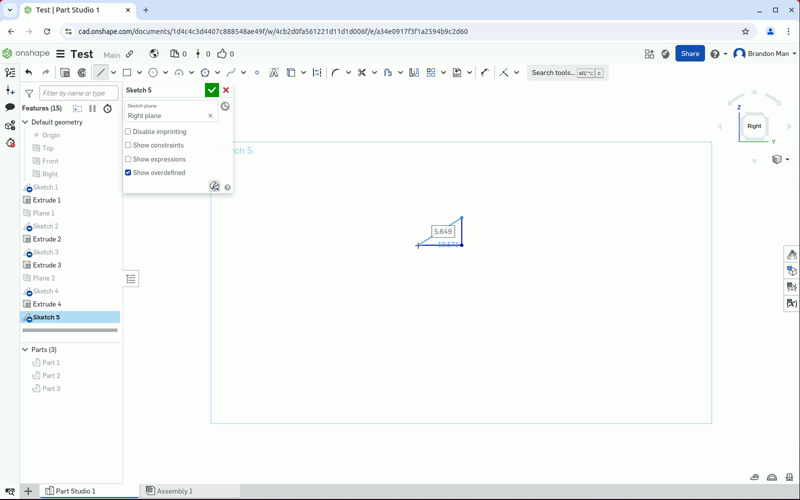
key_up(shift)
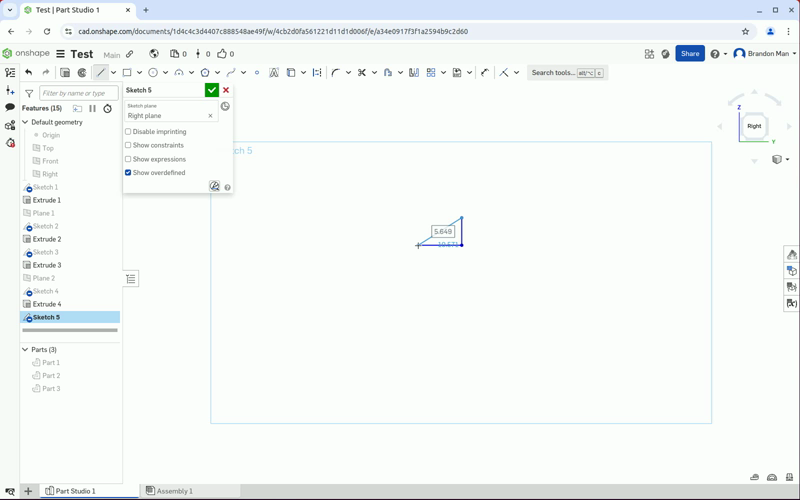
click(418, 245)
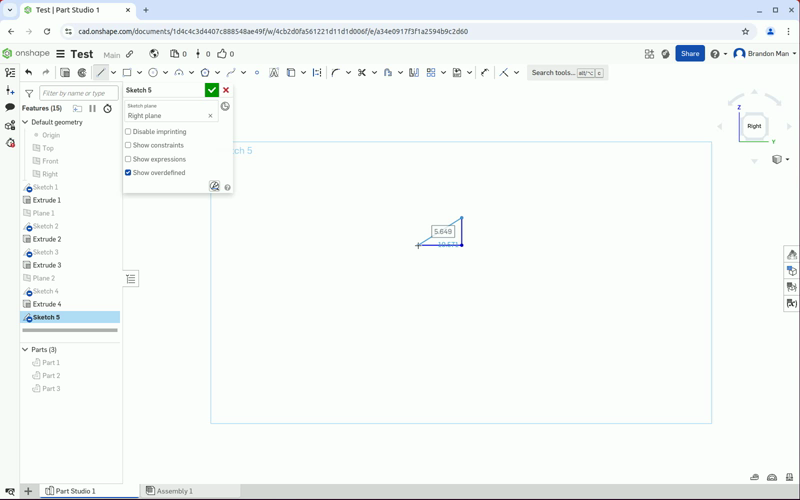
key(esc)
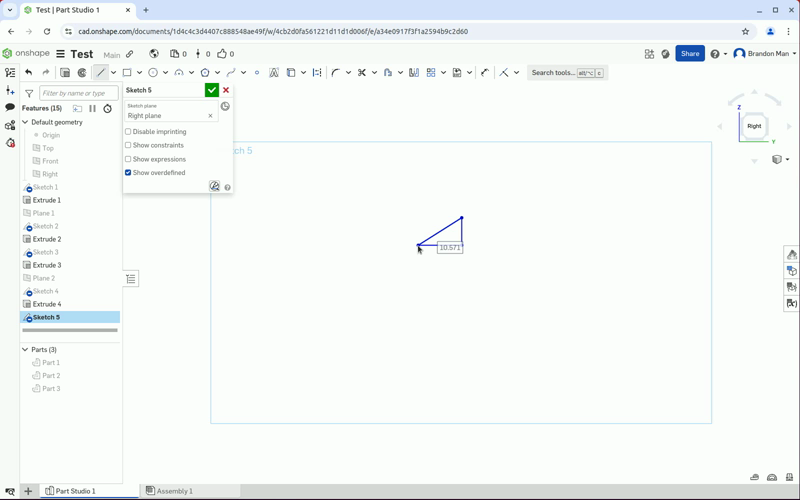
mouse_move(443, 229)
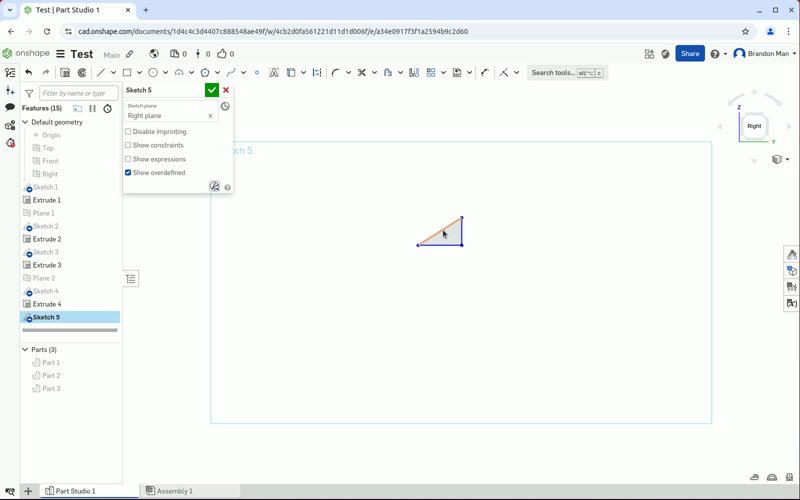
scroll(6)
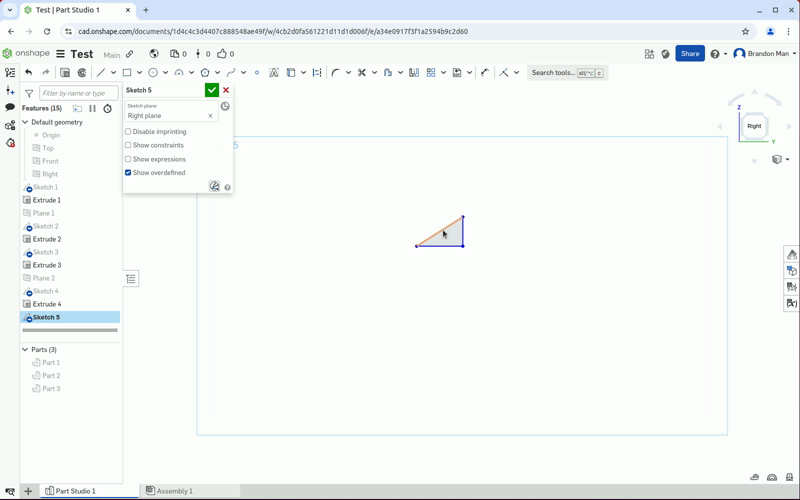
scroll(6)
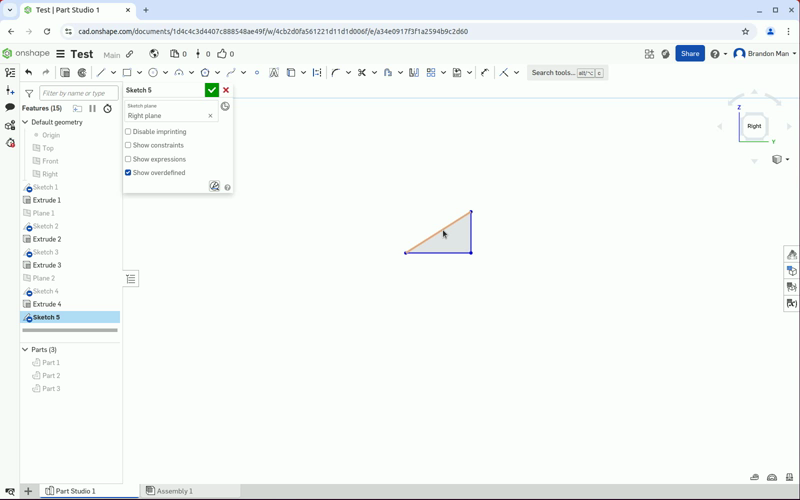
scroll(6)
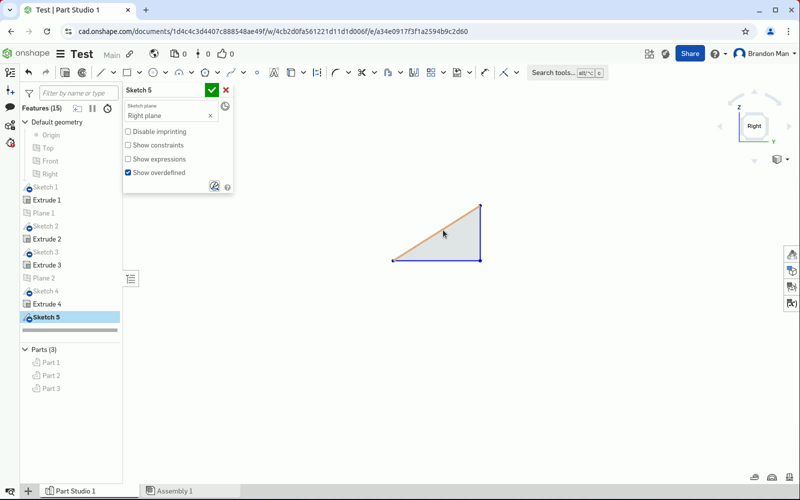
scroll(6)
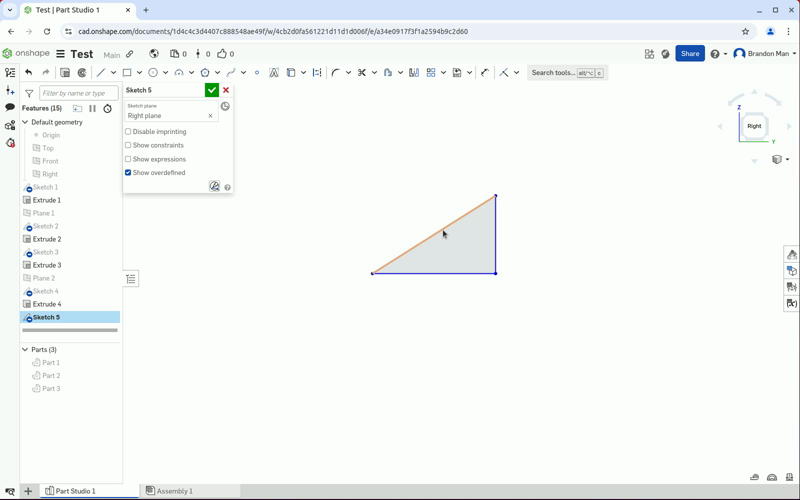
scroll(6)
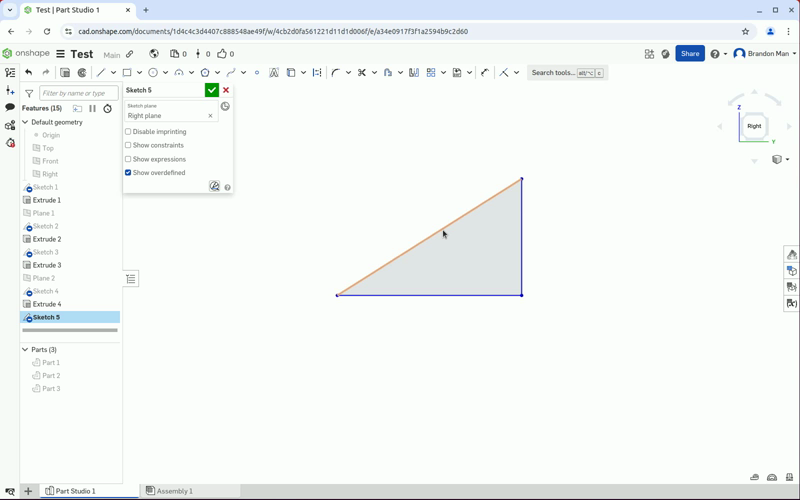
scroll(6)
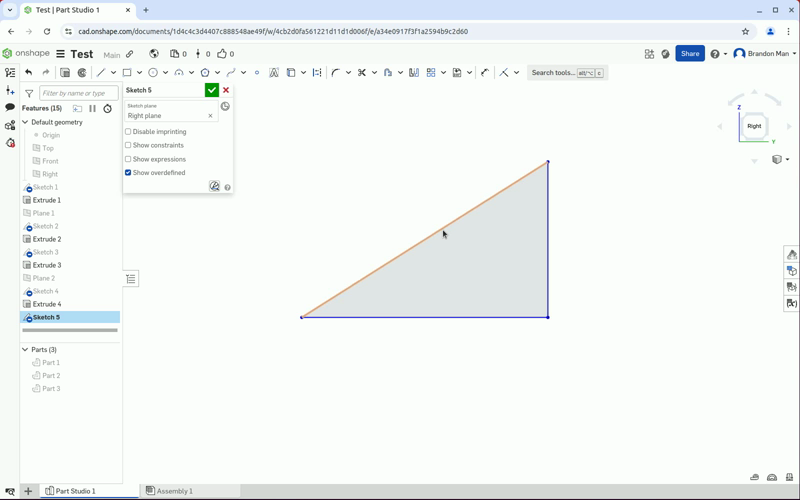
scroll(6)
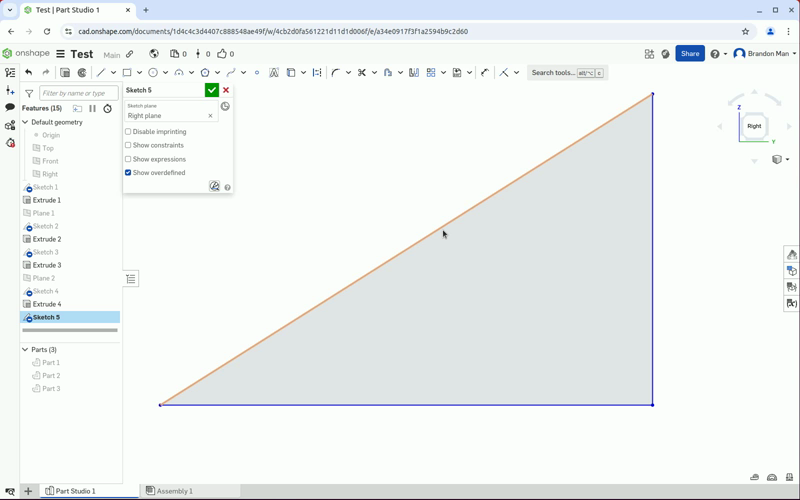
click(443, 229)
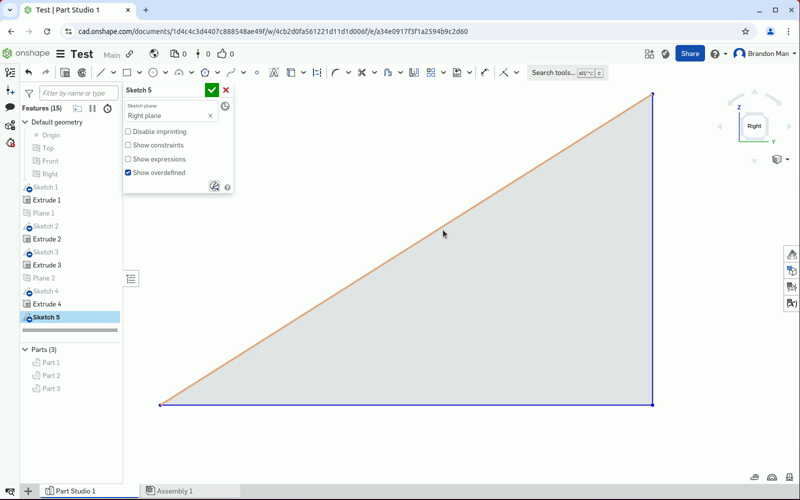
scroll(-6)
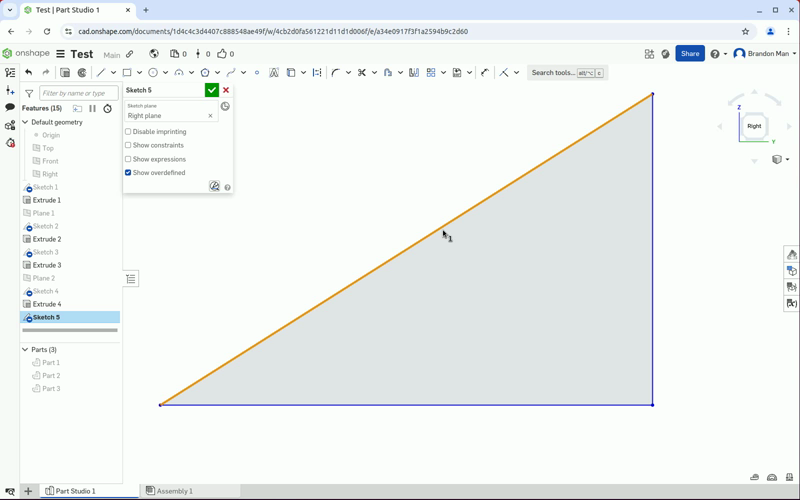
scroll(-6)
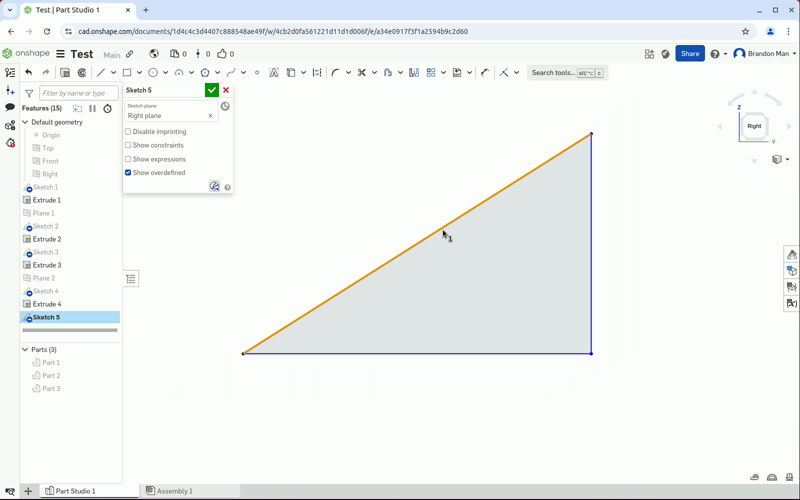
scroll(-6)
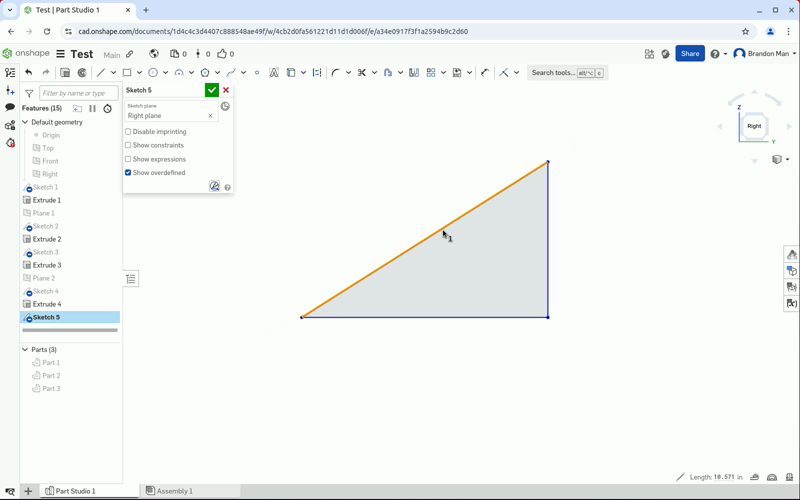
scroll(-6)
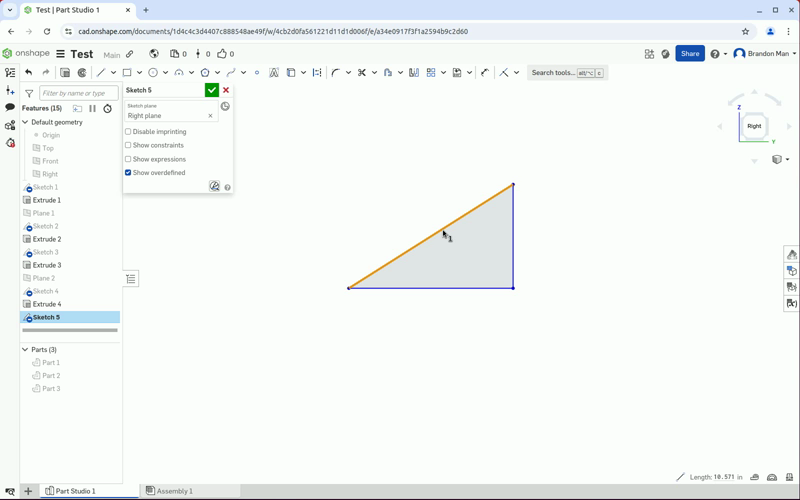
scroll(-6)
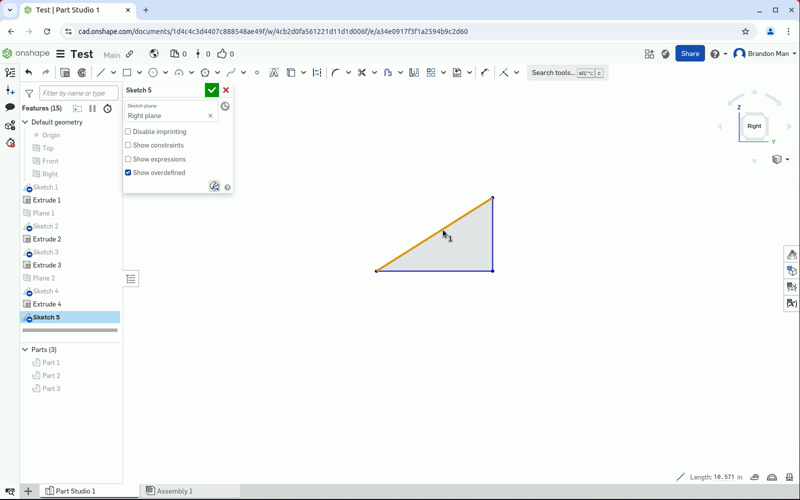
scroll(-6)
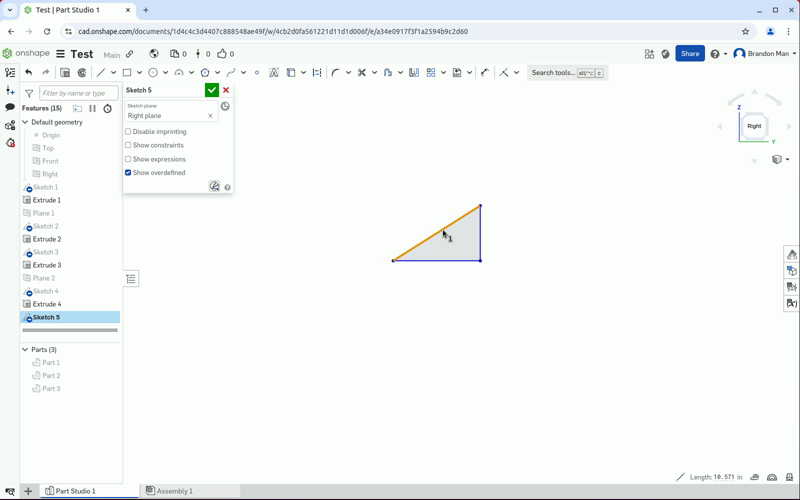
scroll(-6)
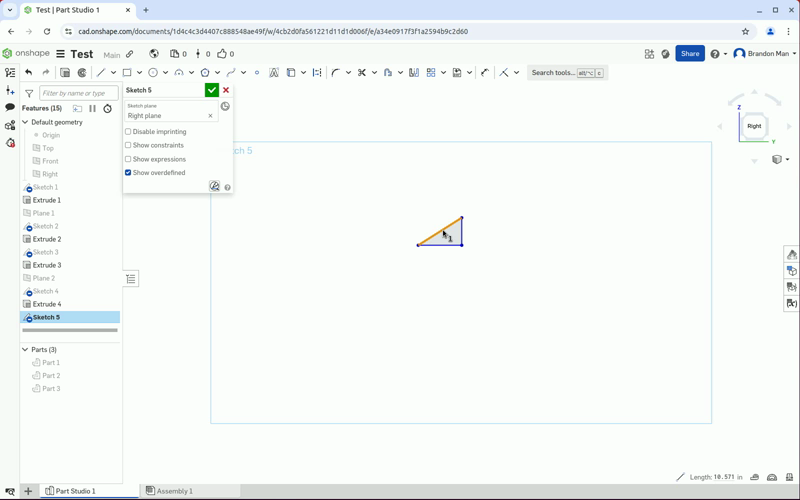
mouse_move(73, 352)
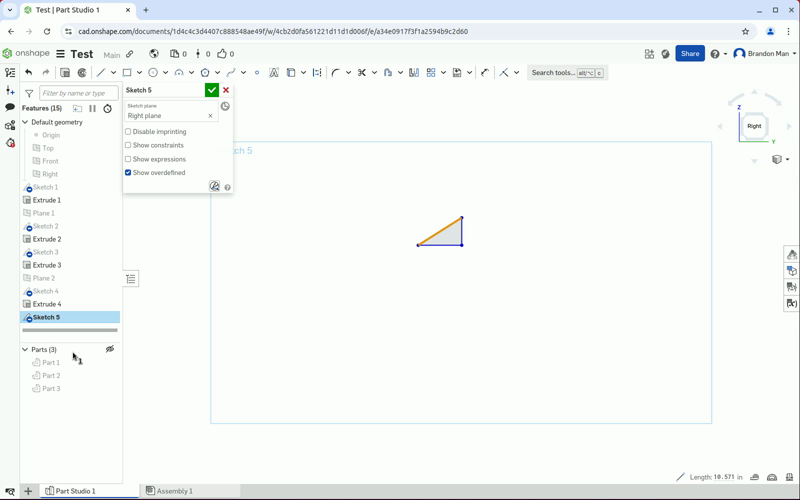
key(shift+y)
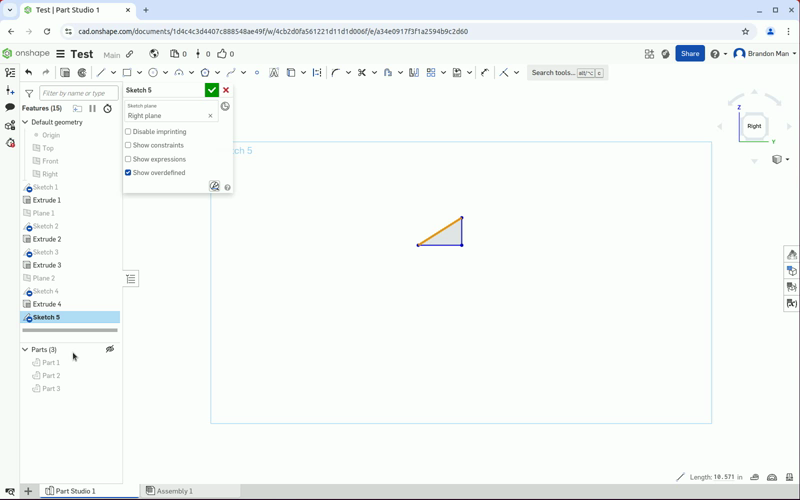
key(shift+e)
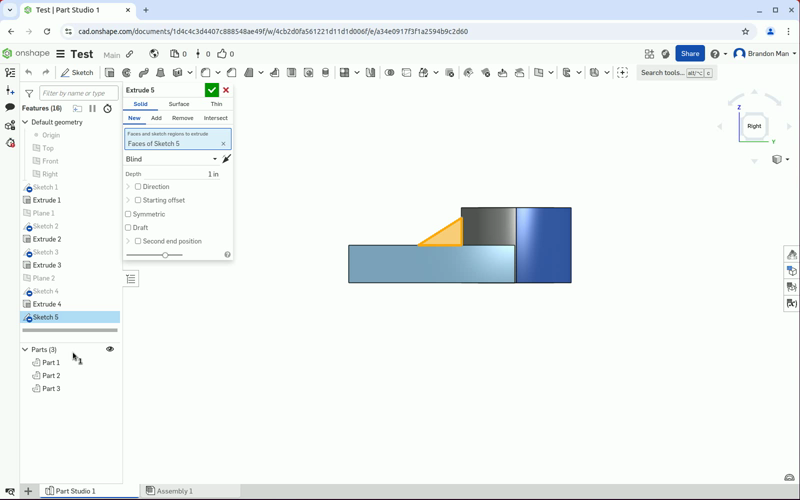
mouse_move(143, 106)
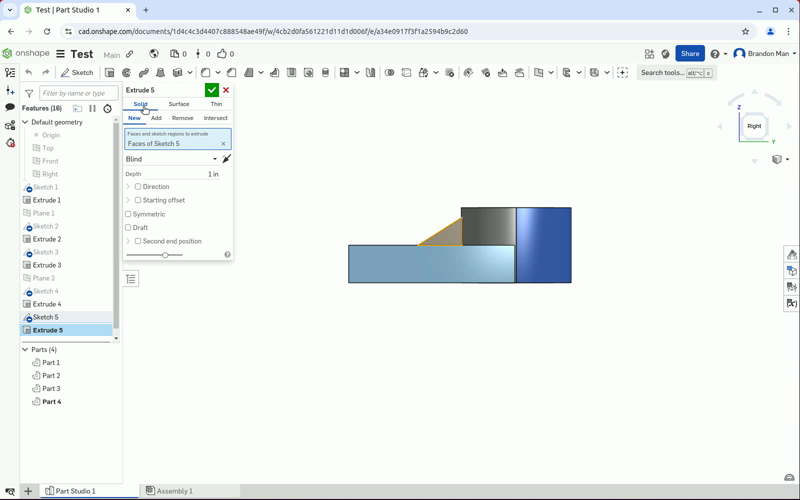
click(143, 106)
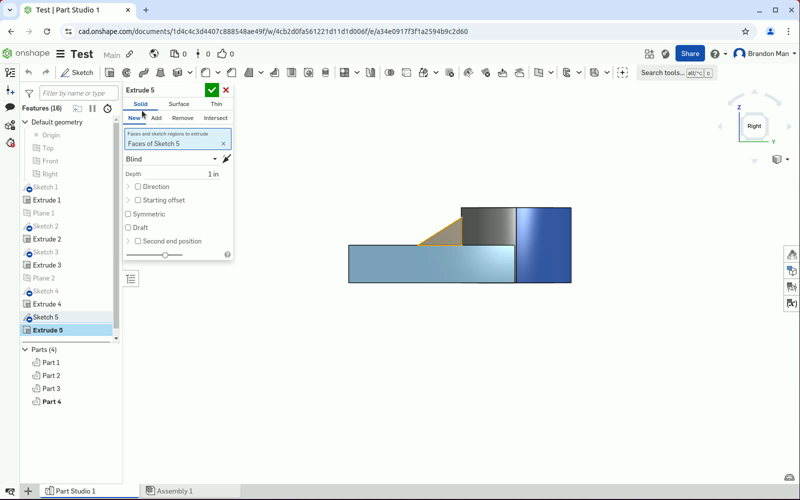
mouse_move(137, 120)
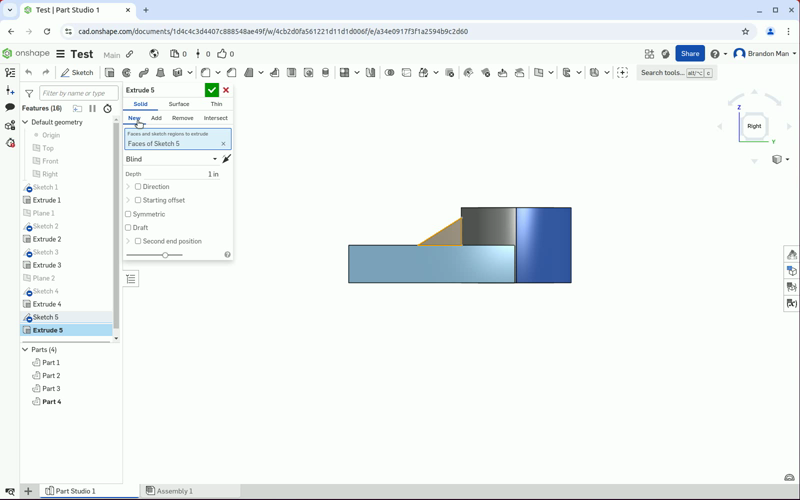
click(137, 120)
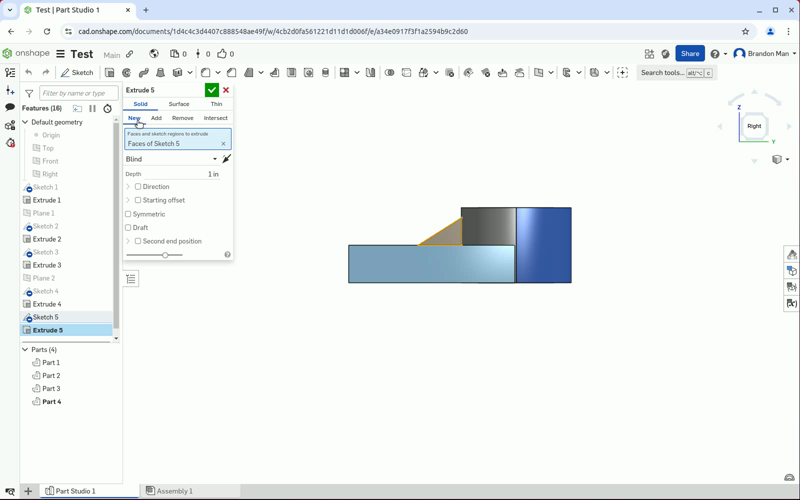
key(tab, 4)
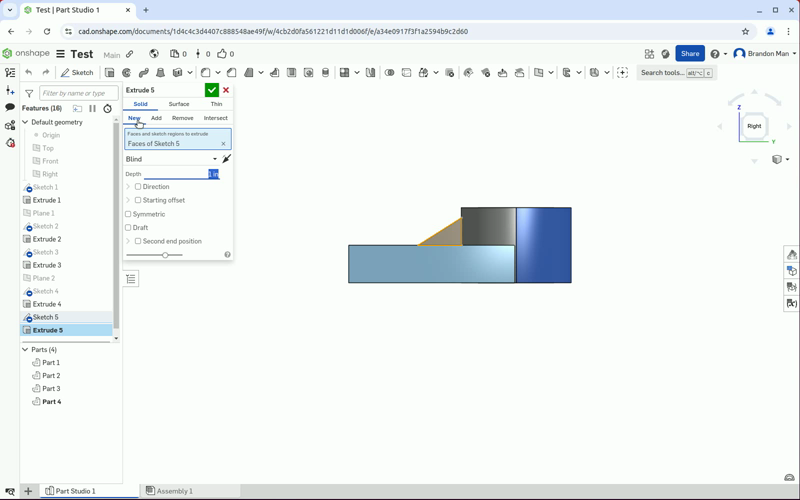
text(-5.777)
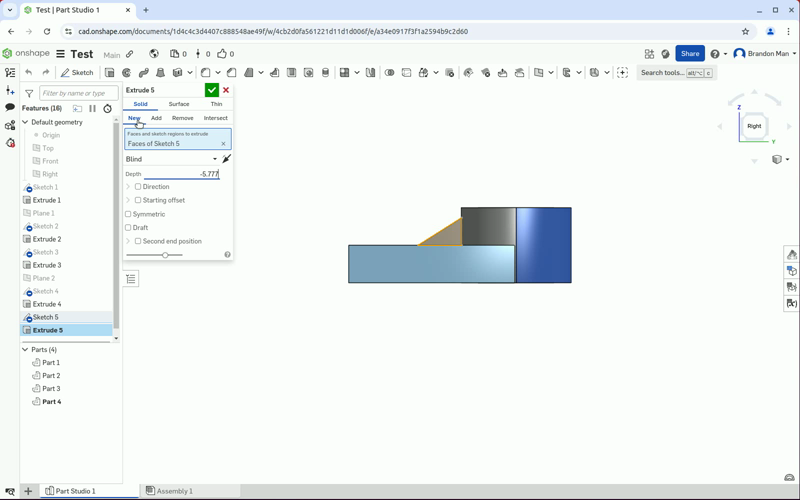
key(enter)
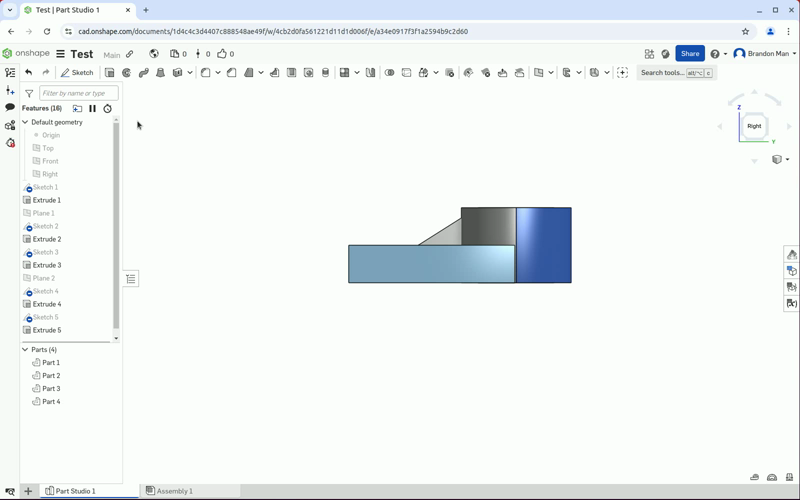
key(shift+h)
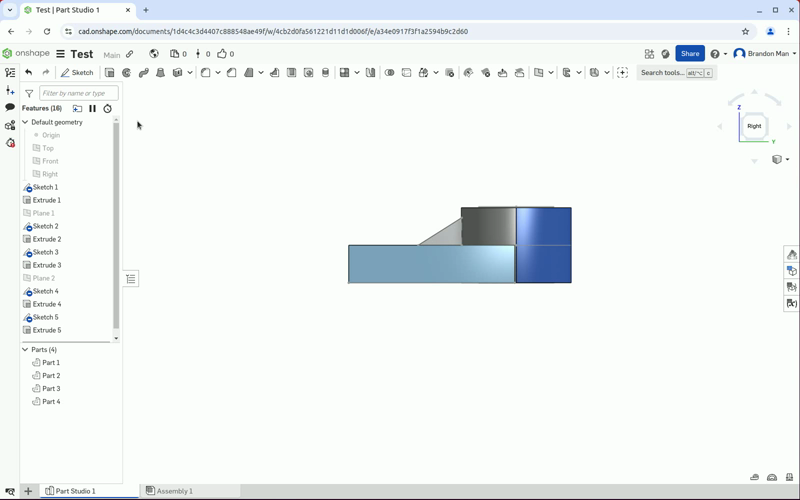
key(shift+h)
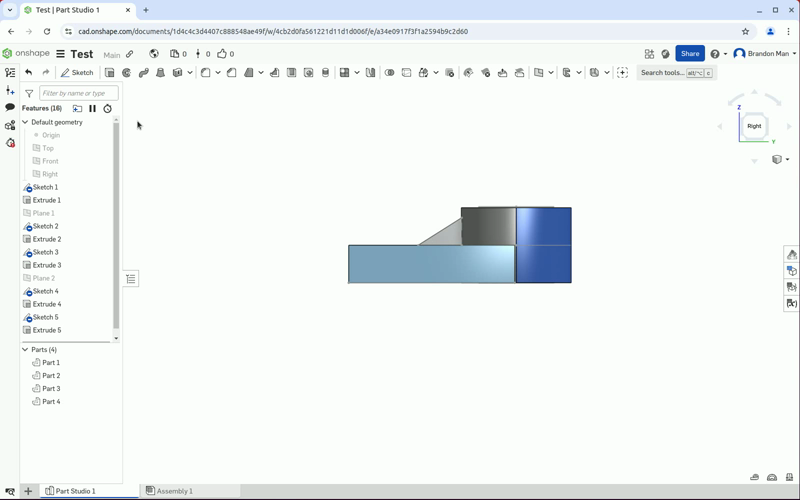
key(shift+7)
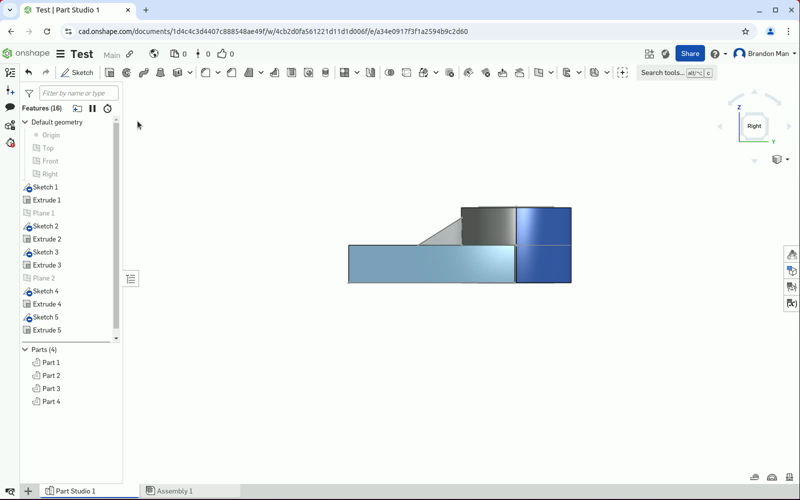
key(right, 2)
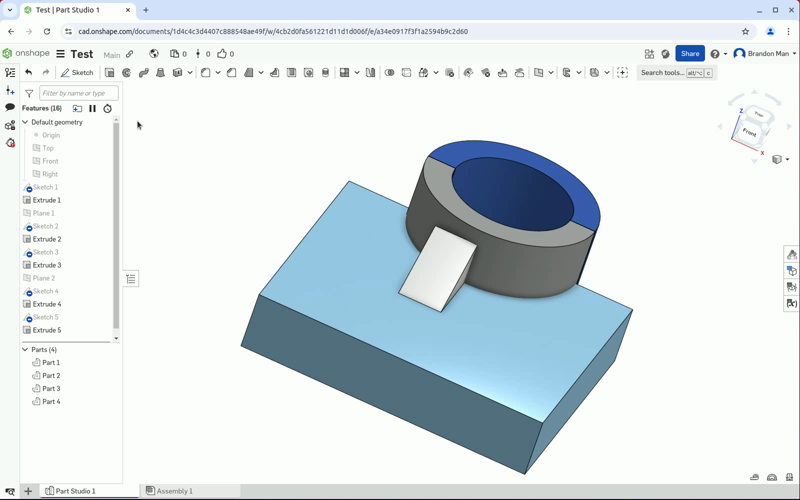
key(down, 2)
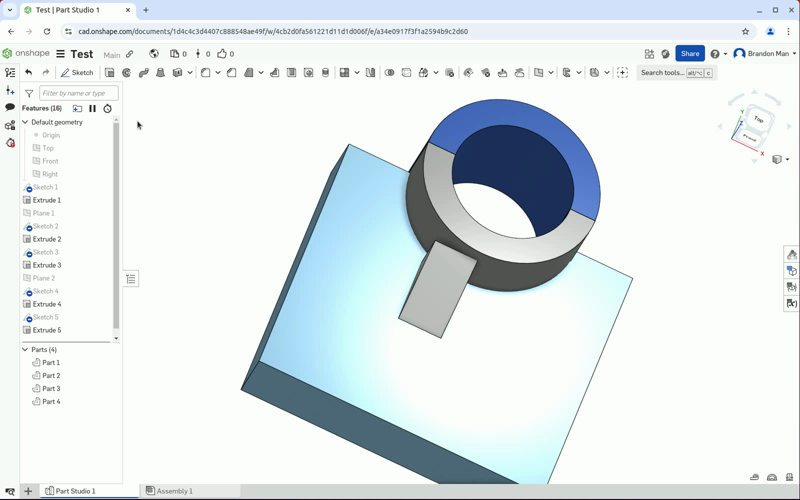
key(up, 2)
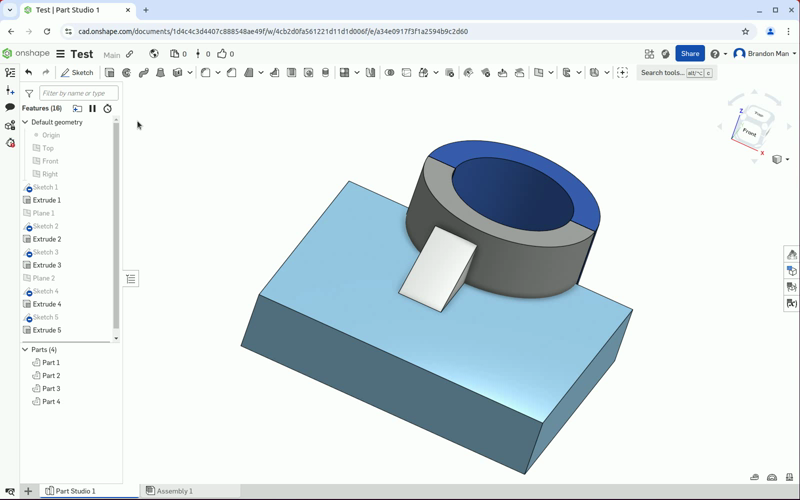
key(left, 2)
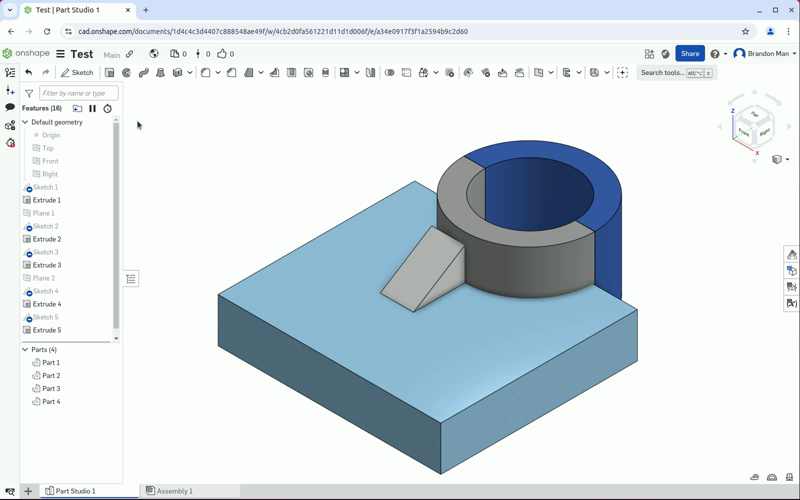
mouse_move(69, 189)
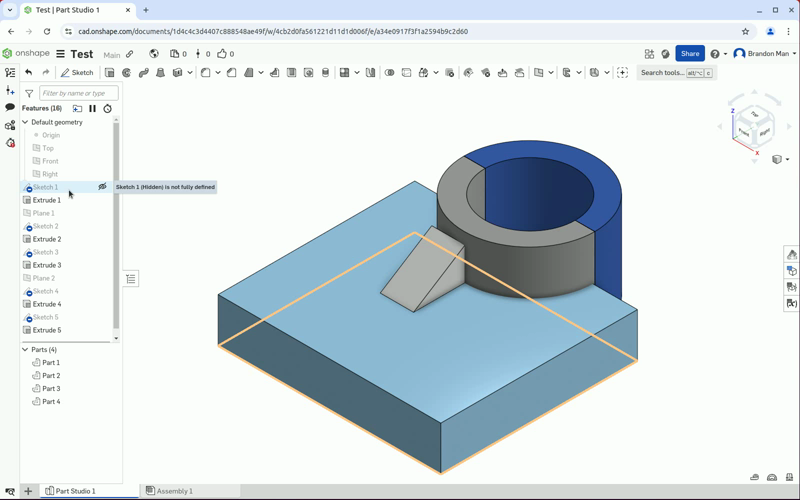
click(69, 189)